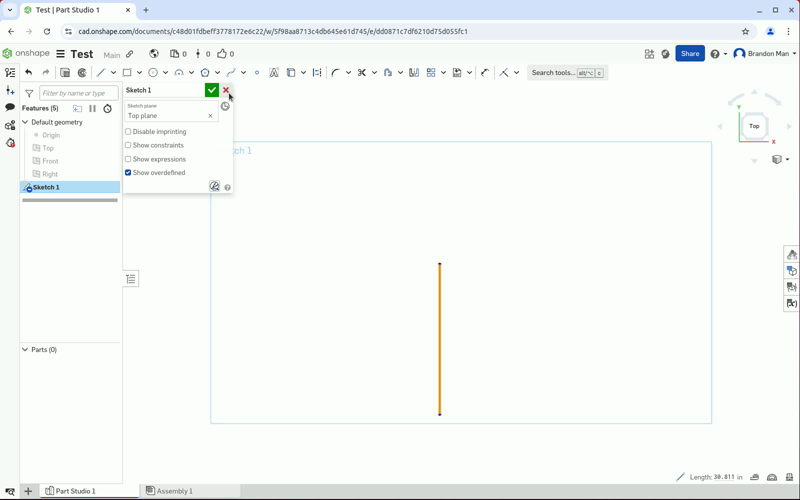
key(shift+h)
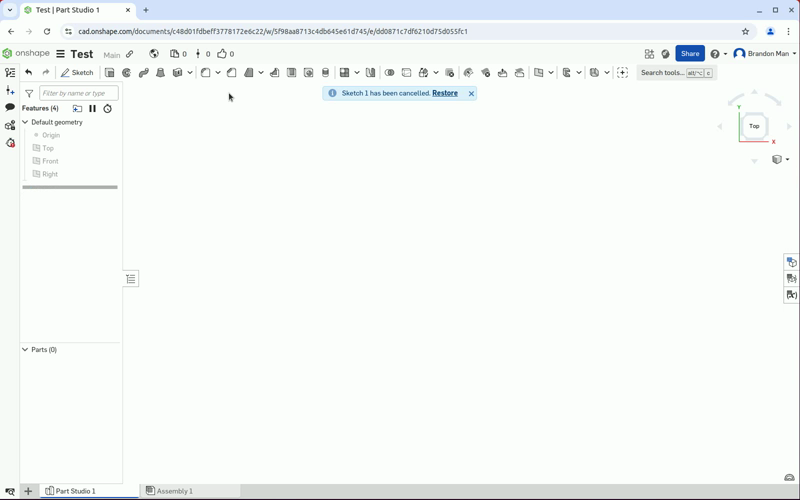
mouse_move(73, 352)
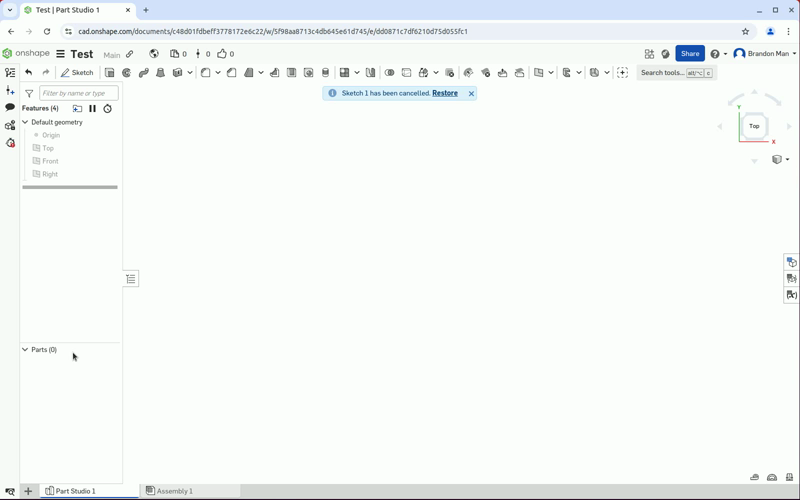
key(y)
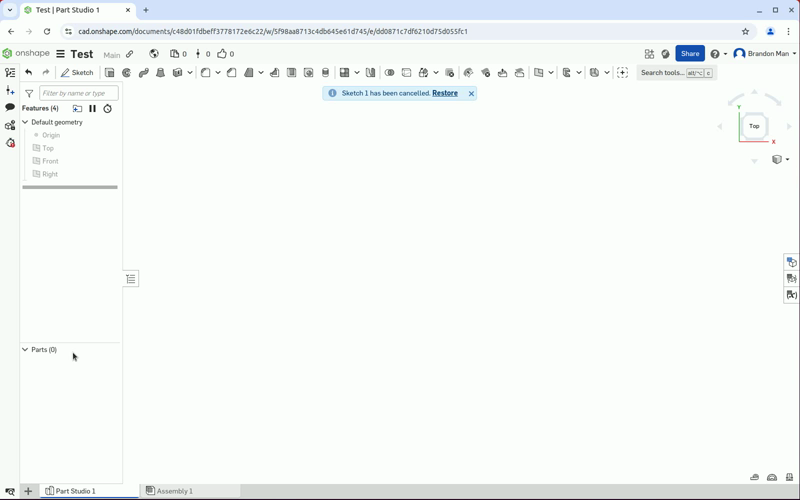
key(shift+p)
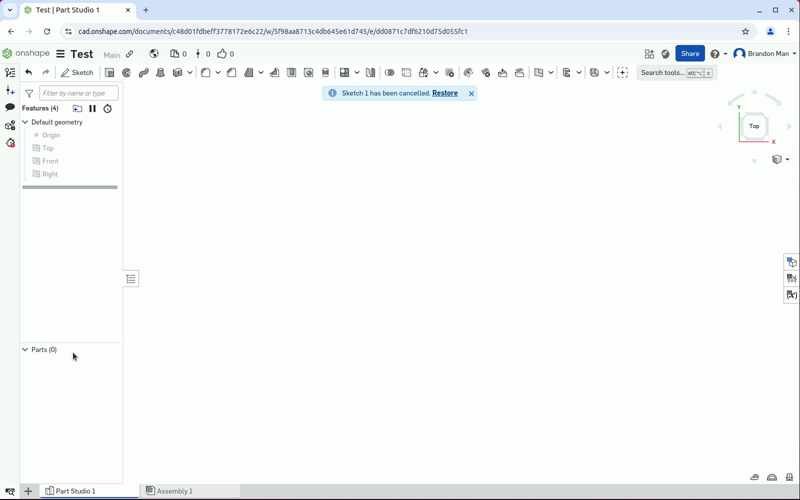
key(space)
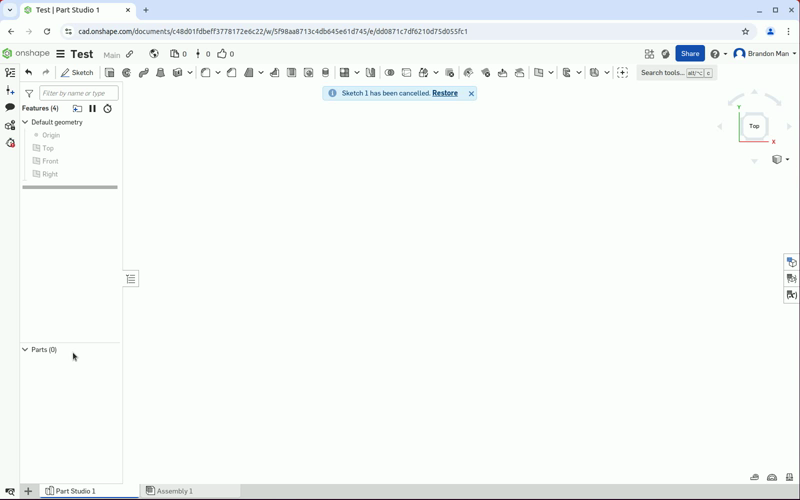
key_down(shift)
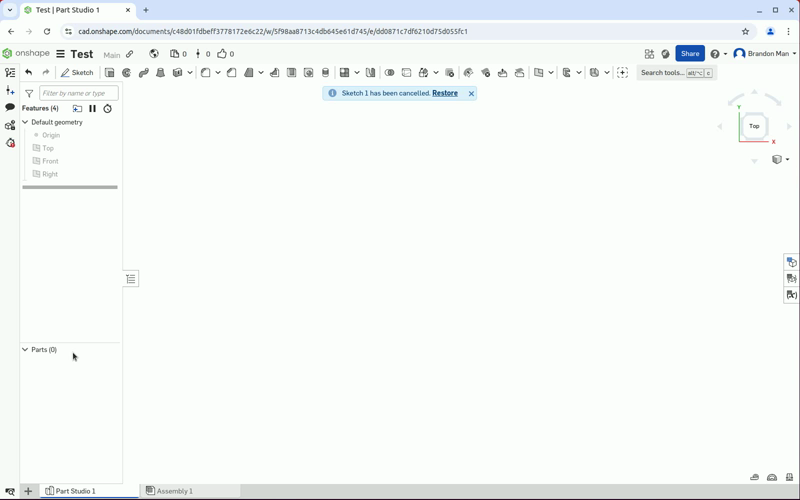
key(up)
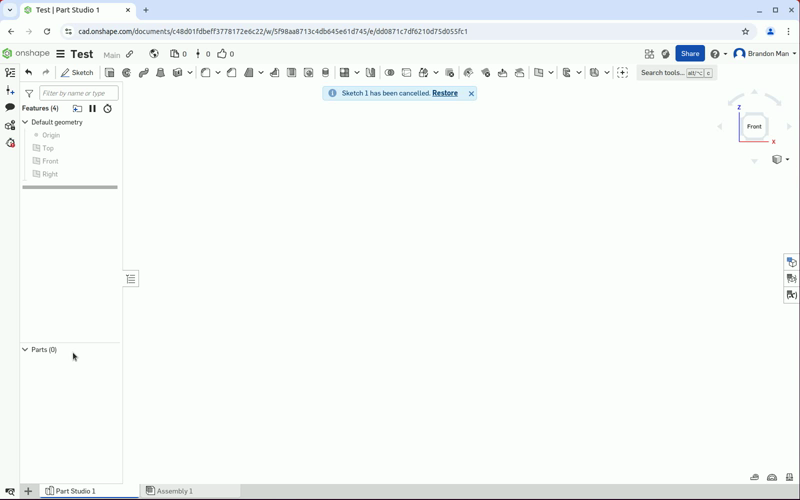
key_up(shift)
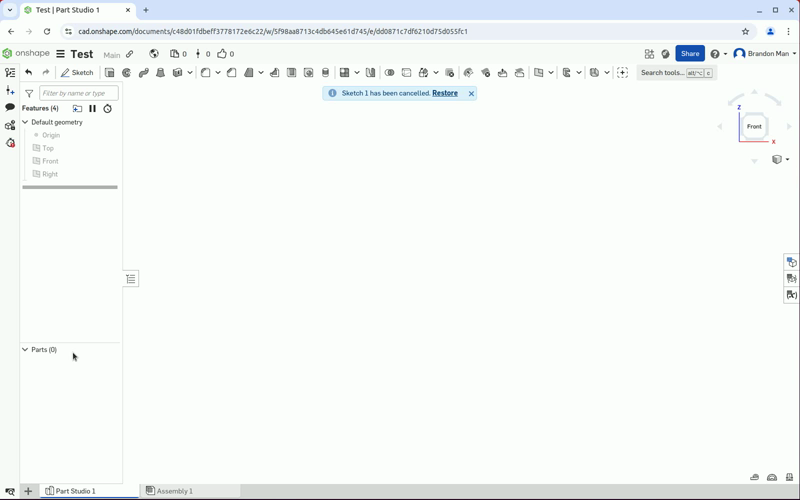
mouse_move(73, 352)
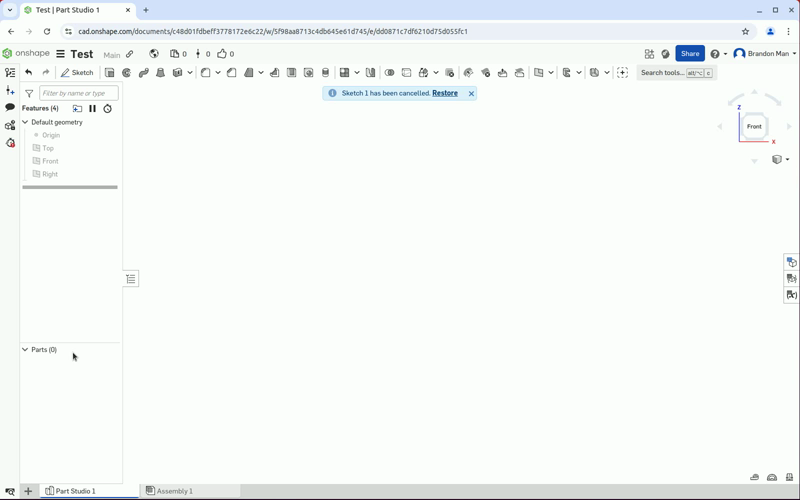
key(shift+y)
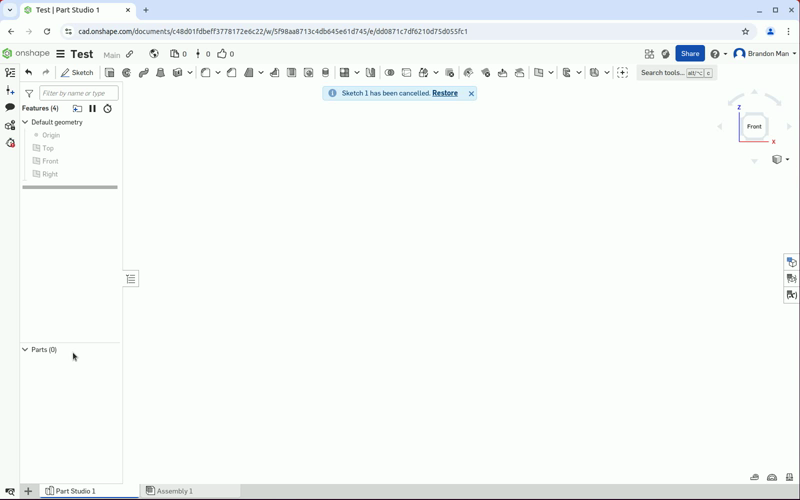
key(shift+s)
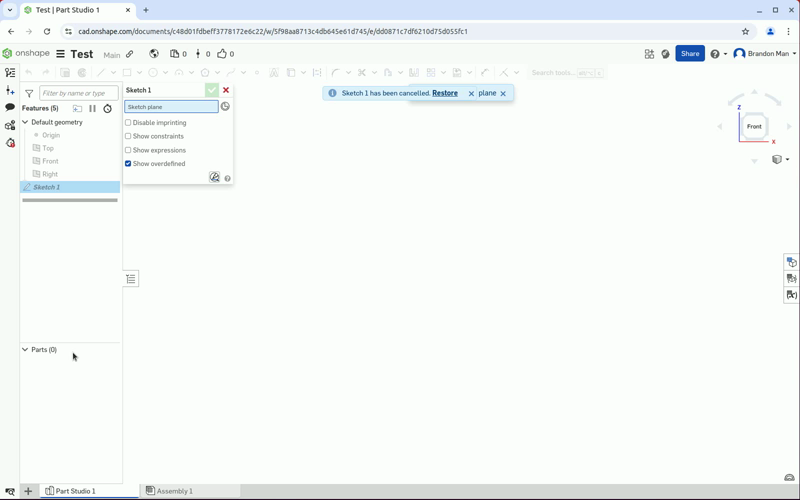
mouse_move(73, 163)
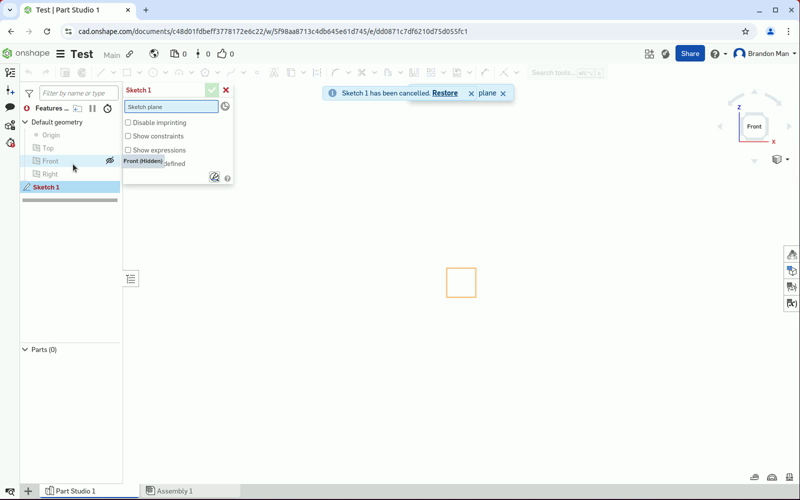
click(73, 163)
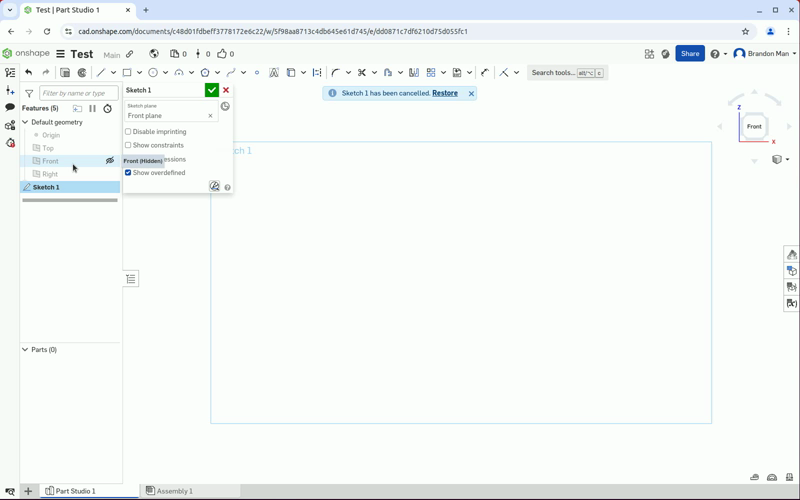
mouse_move(73, 352)
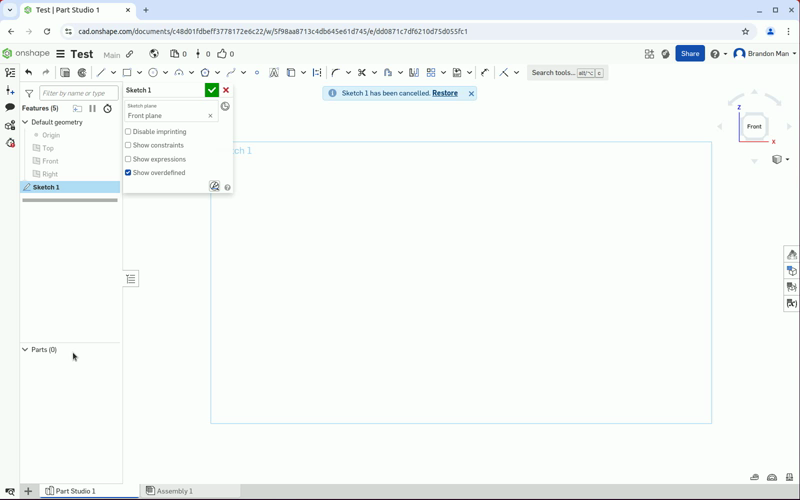
key(y)
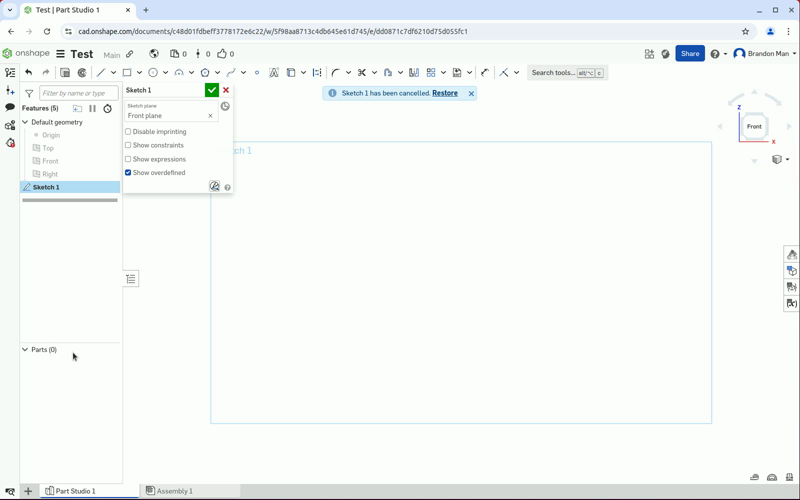
key(l)
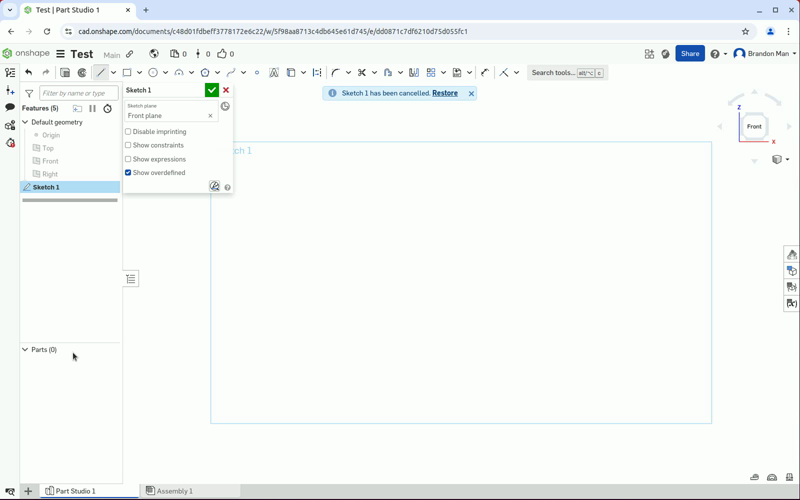
key_down(shift)
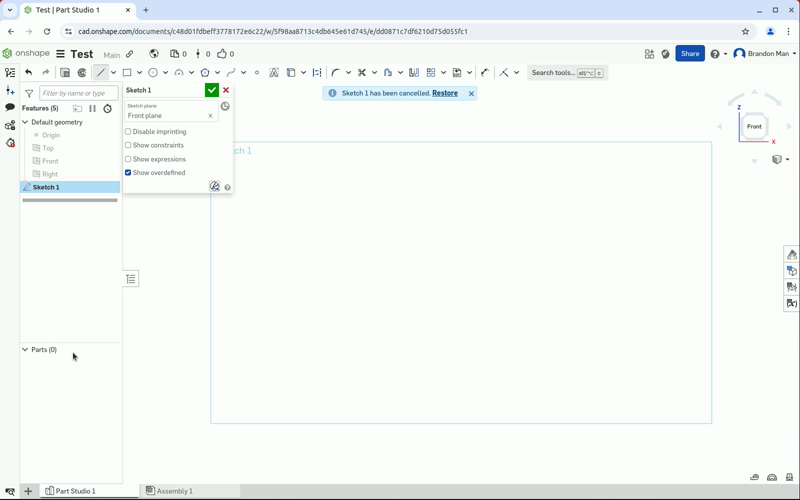
mouse_move(440, 307)
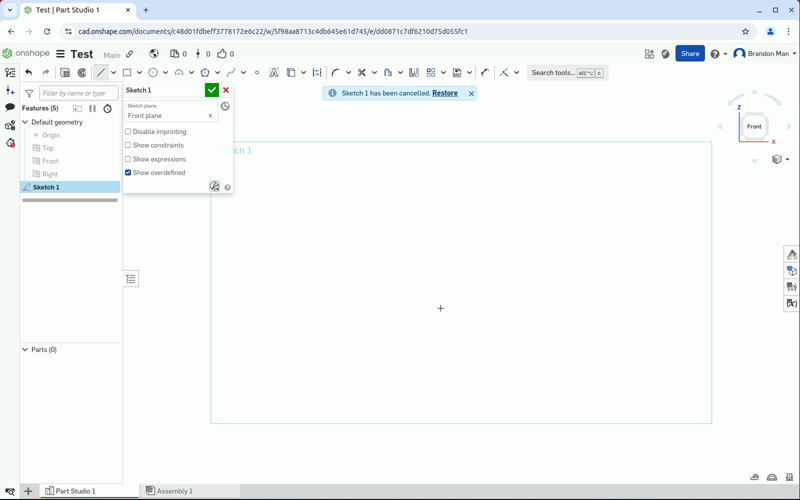
click(440, 307)
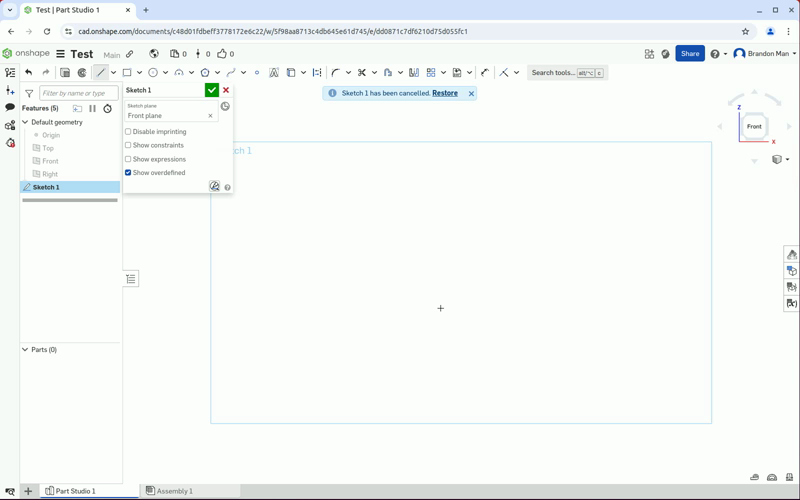
key_up(shift)
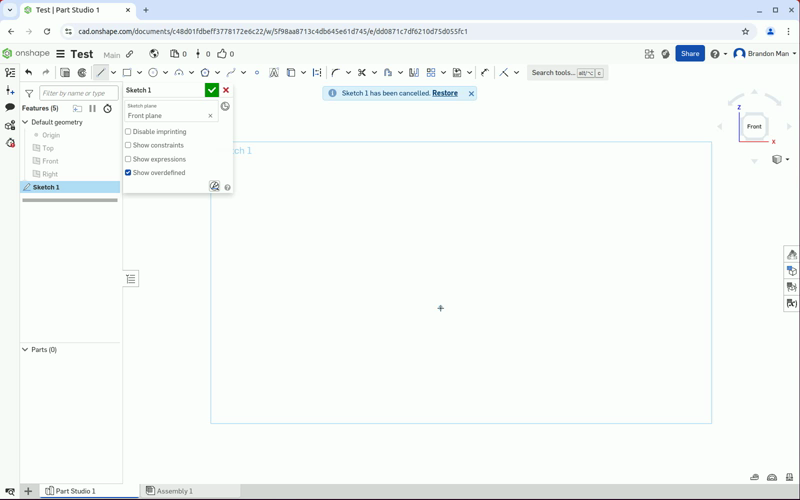
key_down(shift)
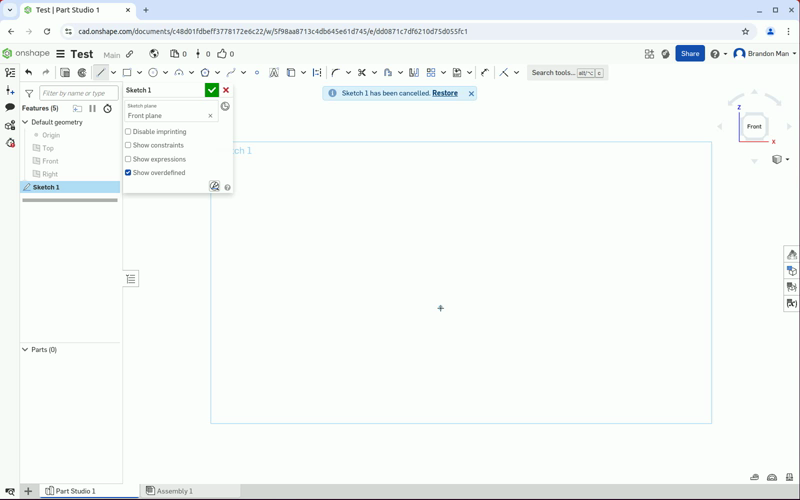
mouse_move(470, 307)
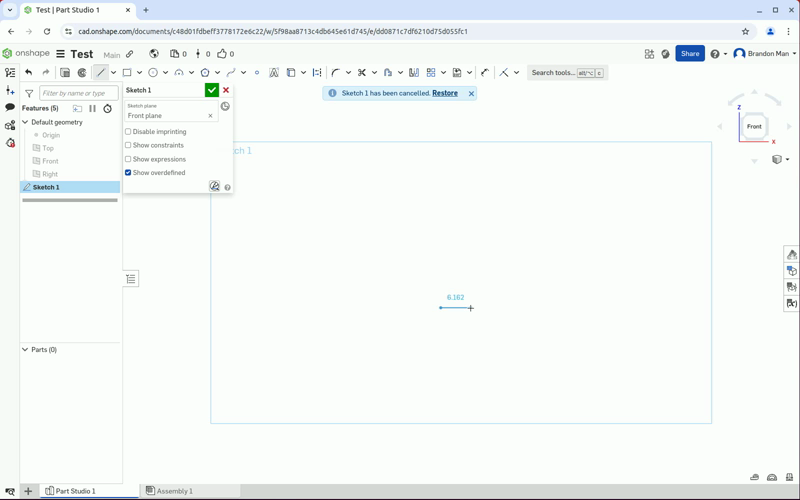
mouse_move(457, 307)
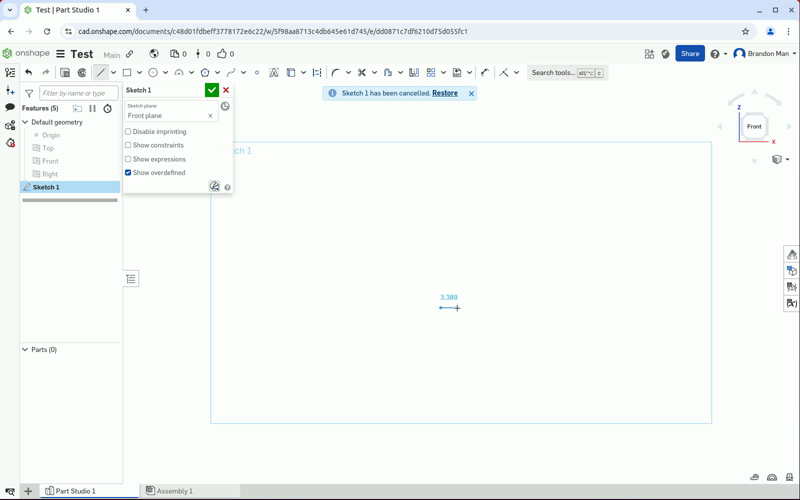
click(457, 307)
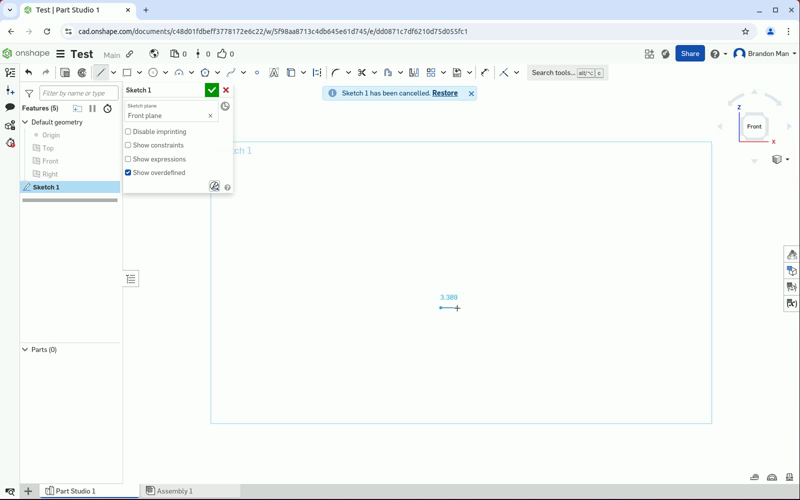
key_up(shift)
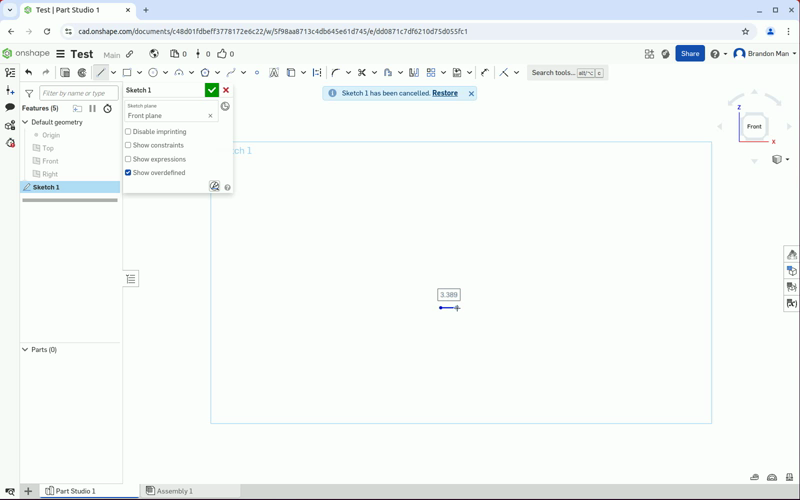
key_down(shift)
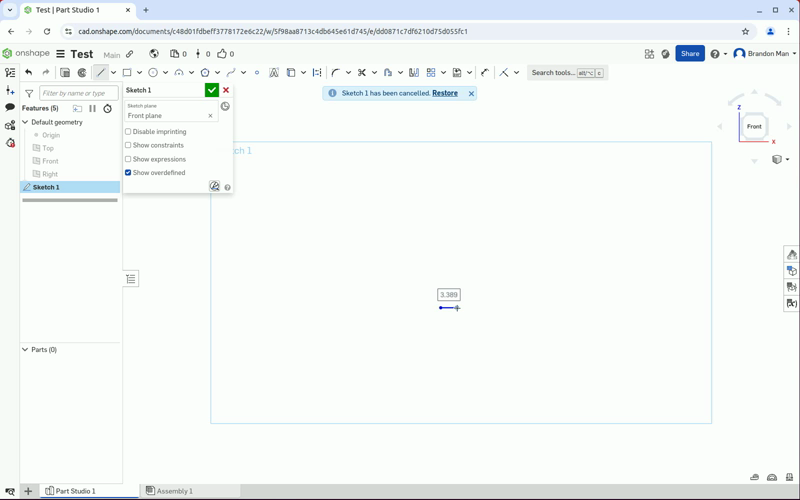
mouse_move(487, 307)
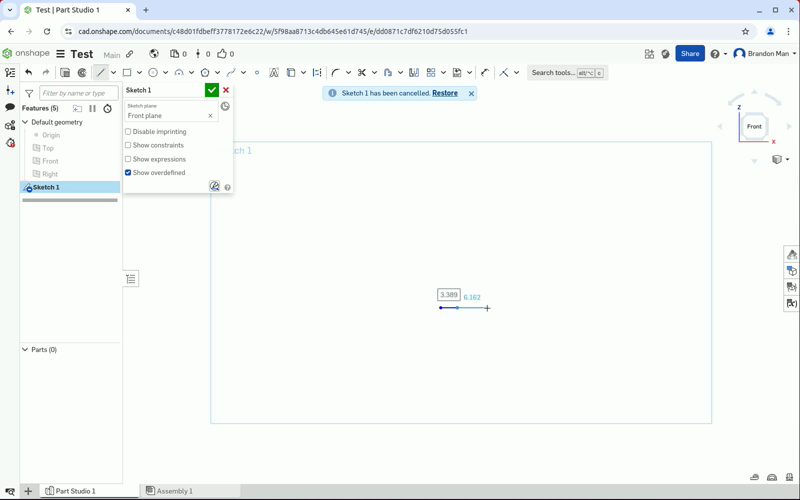
mouse_move(457, 306)
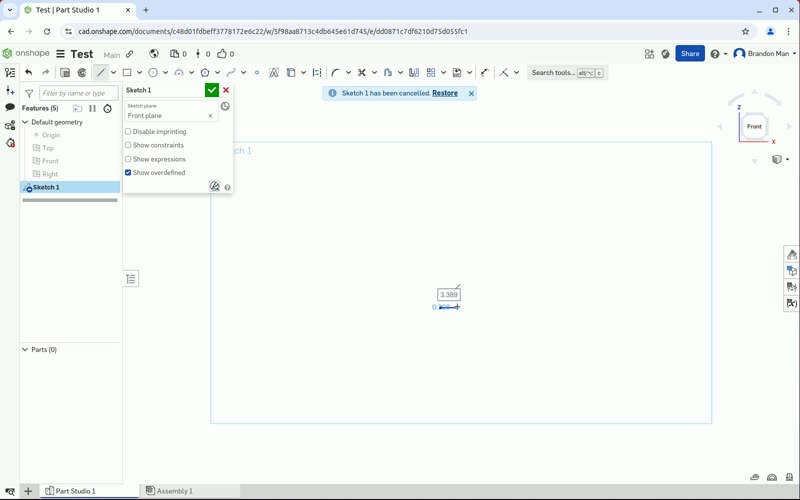
scroll(6)
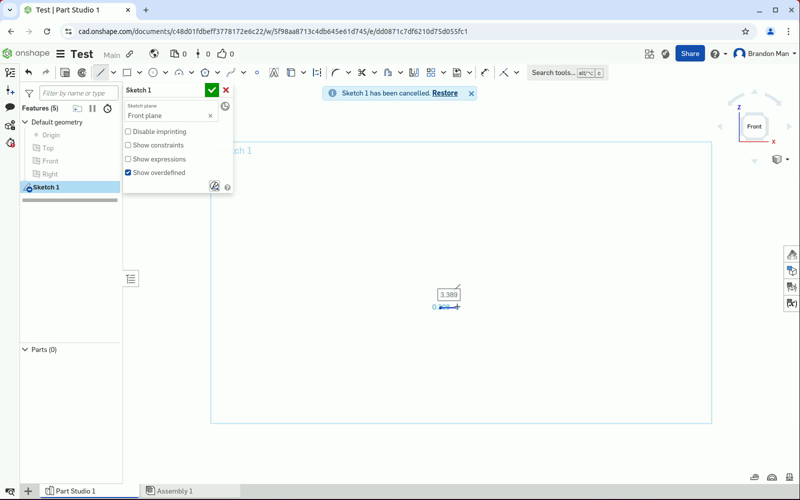
scroll(6)
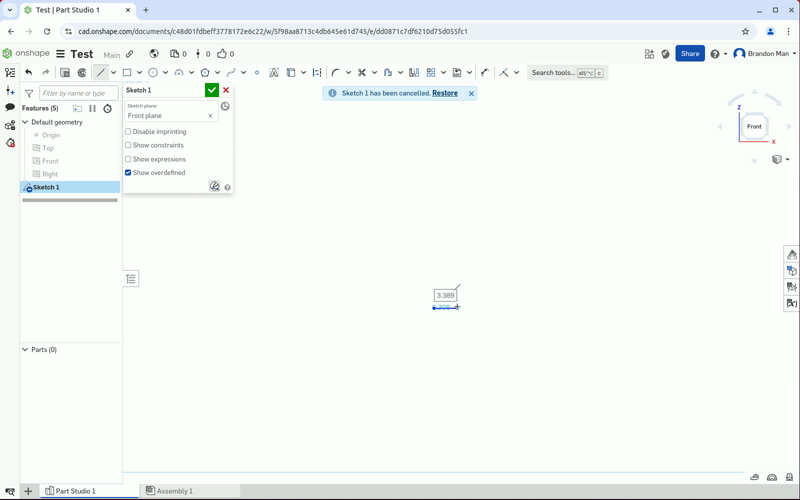
scroll(6)
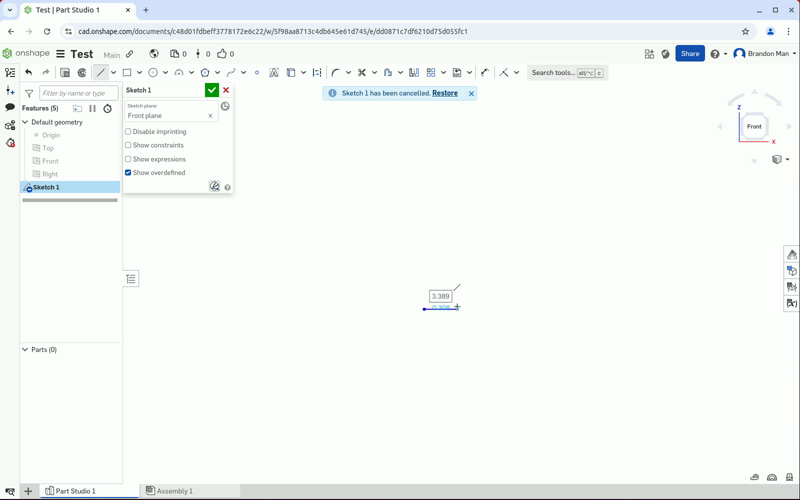
scroll(6)
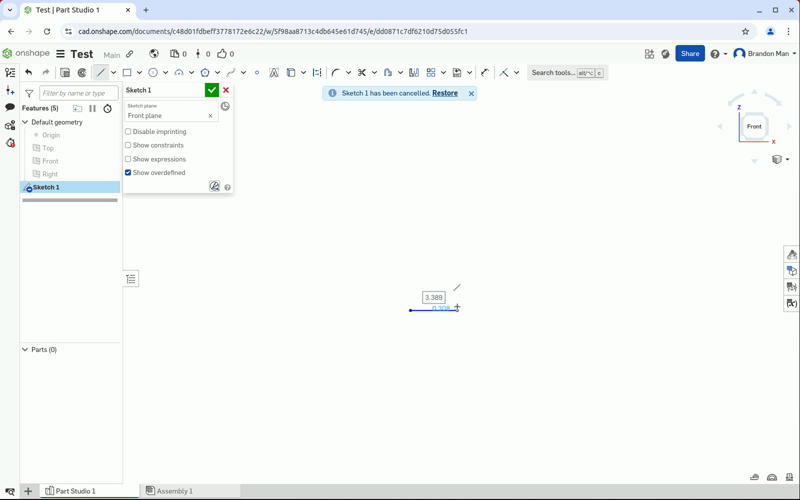
scroll(6)
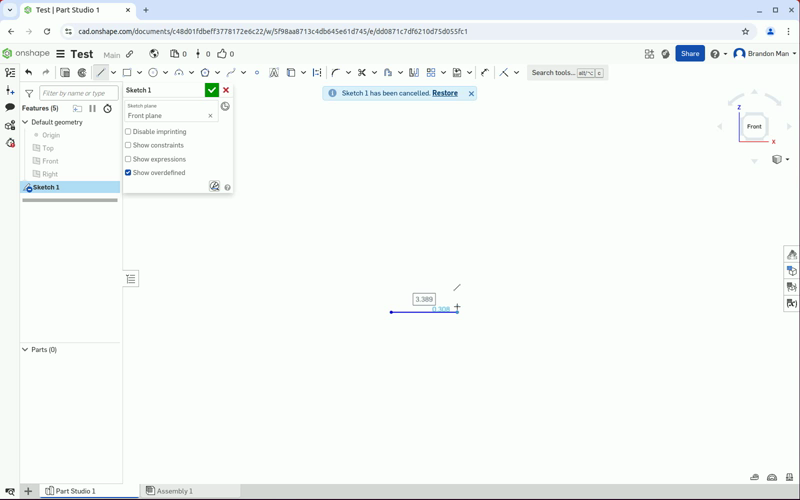
scroll(6)
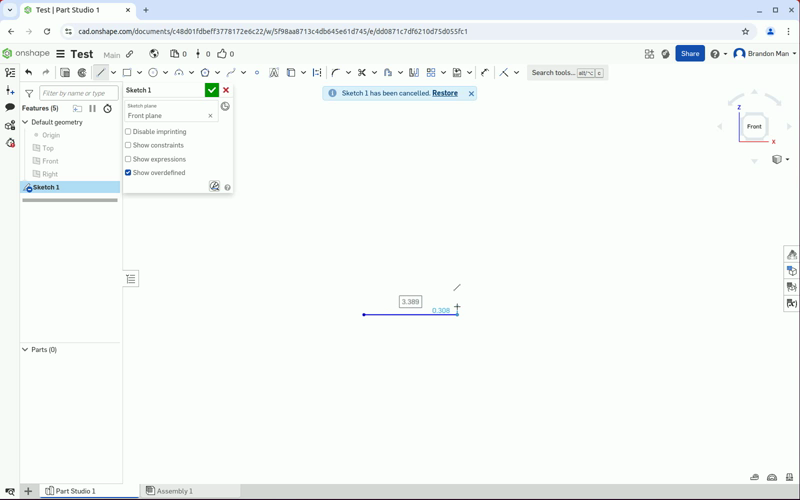
scroll(6)
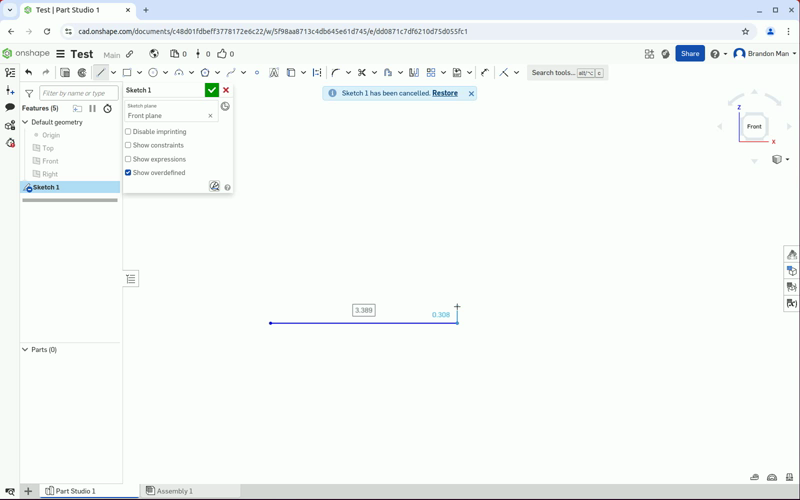
click(457, 306)
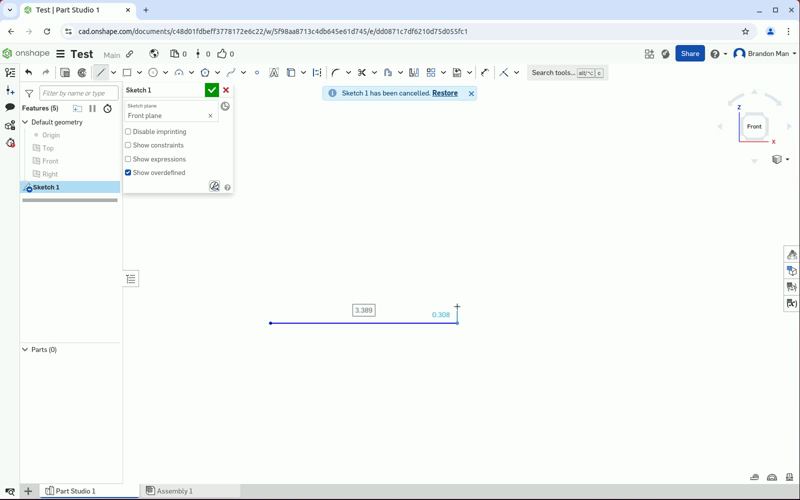
scroll(-6)
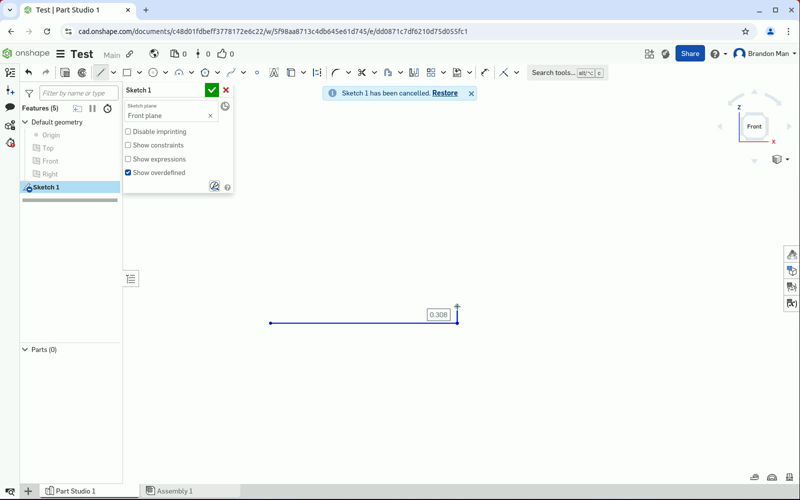
scroll(-6)
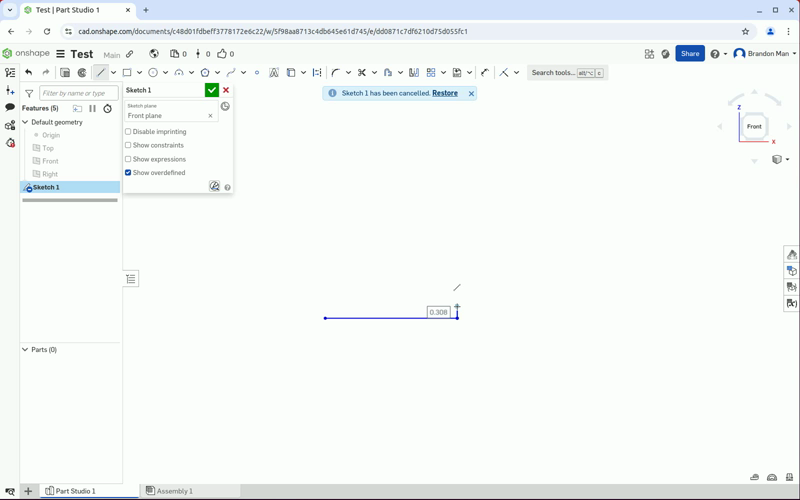
scroll(-6)
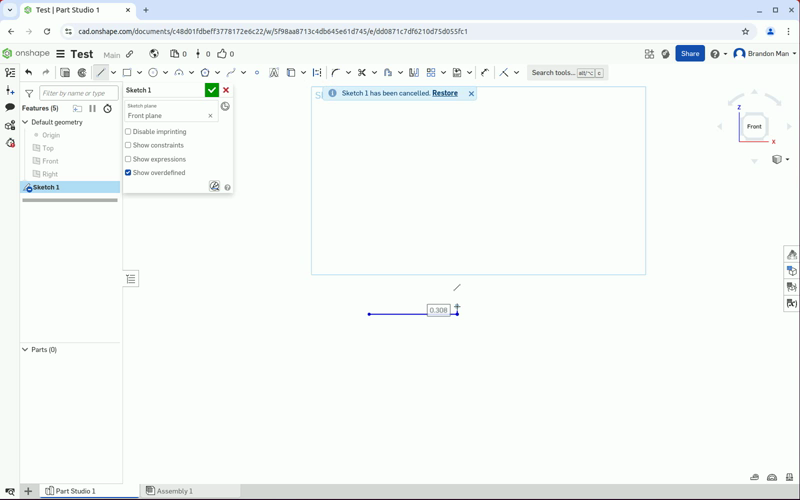
scroll(-6)
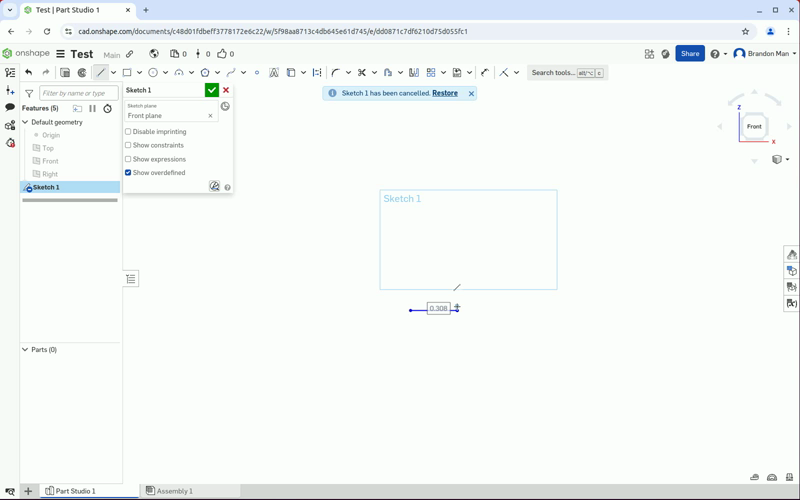
scroll(-6)
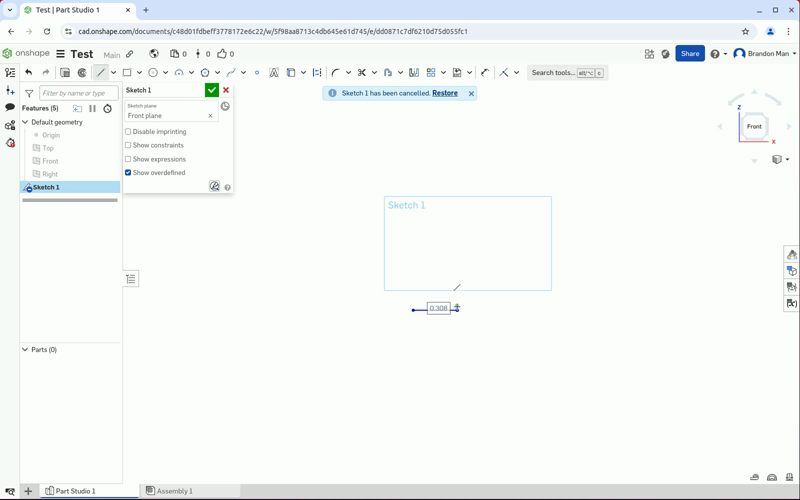
scroll(-6)
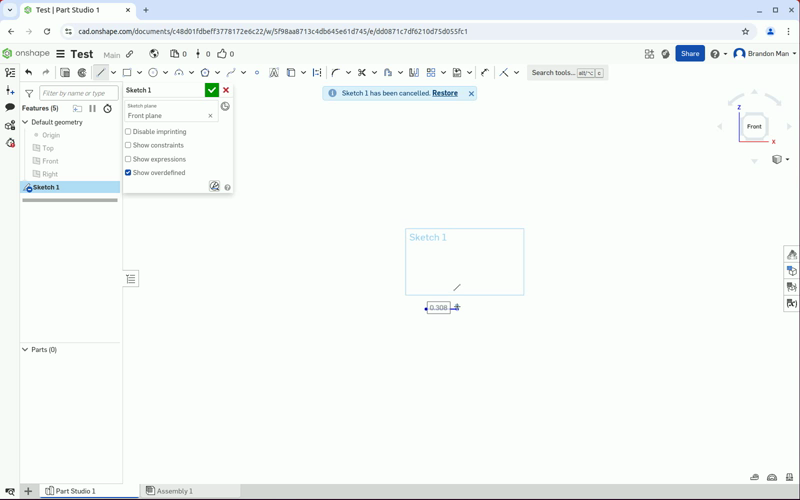
scroll(-6)
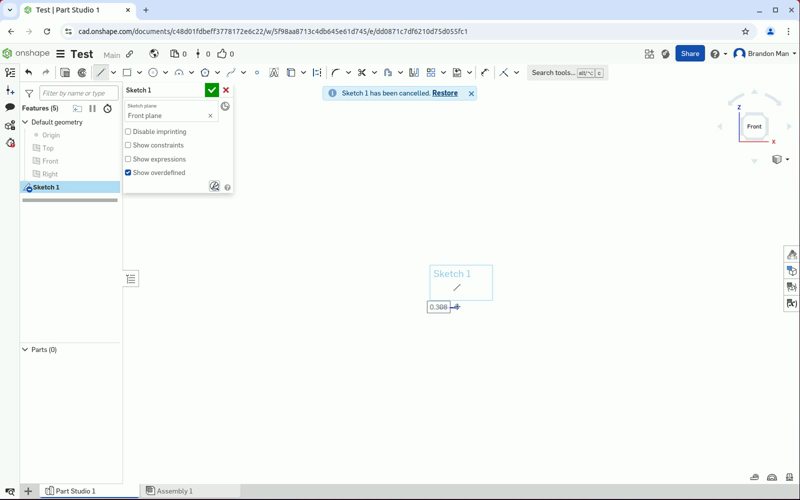
key_up(shift)
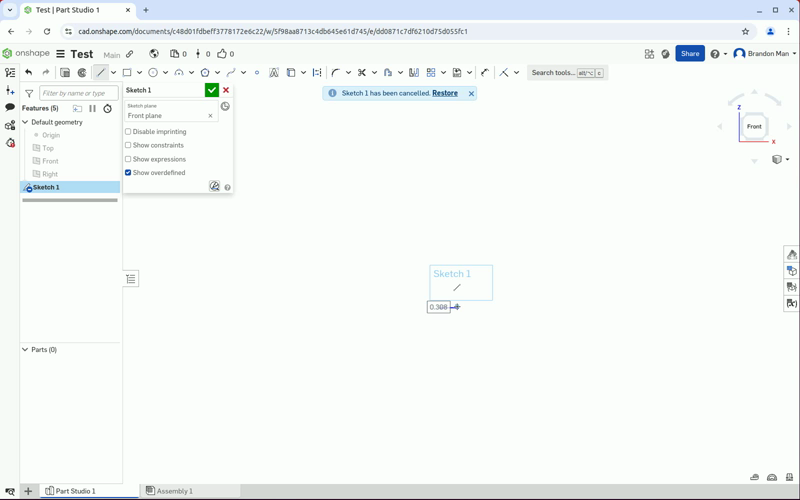
key_down(shift)
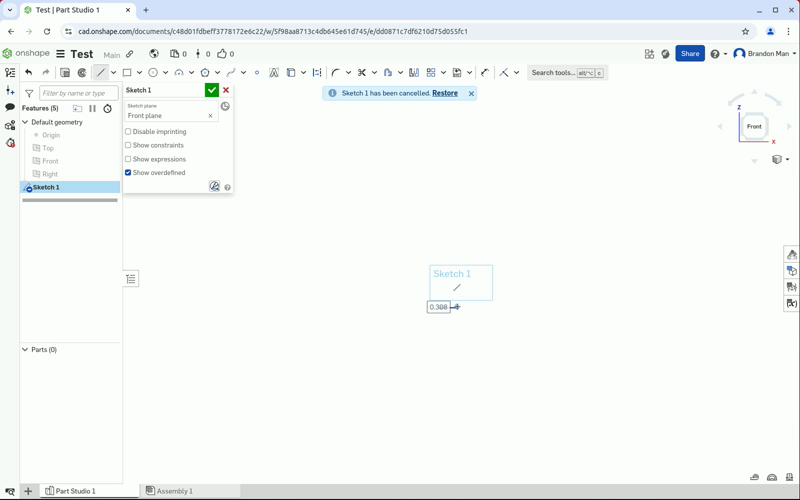
mouse_move(487, 306)
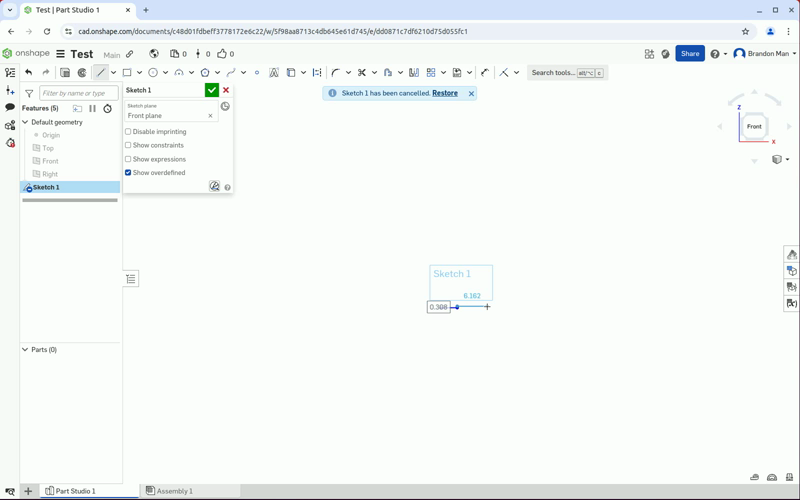
mouse_move(440, 306)
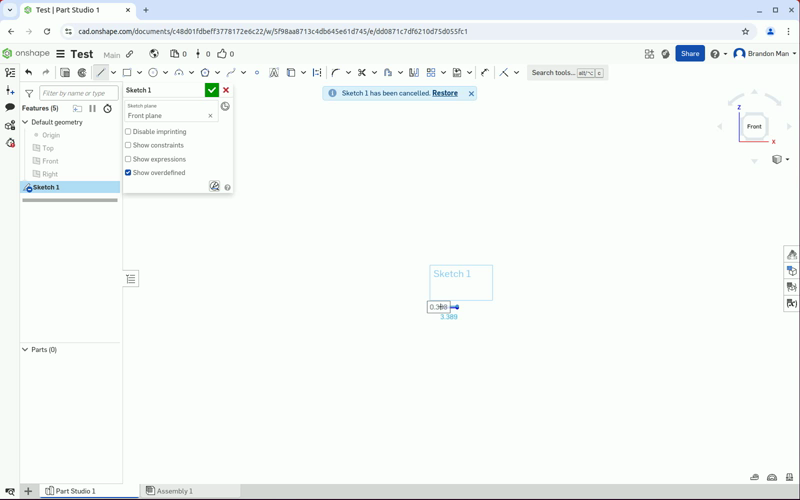
scroll(6)
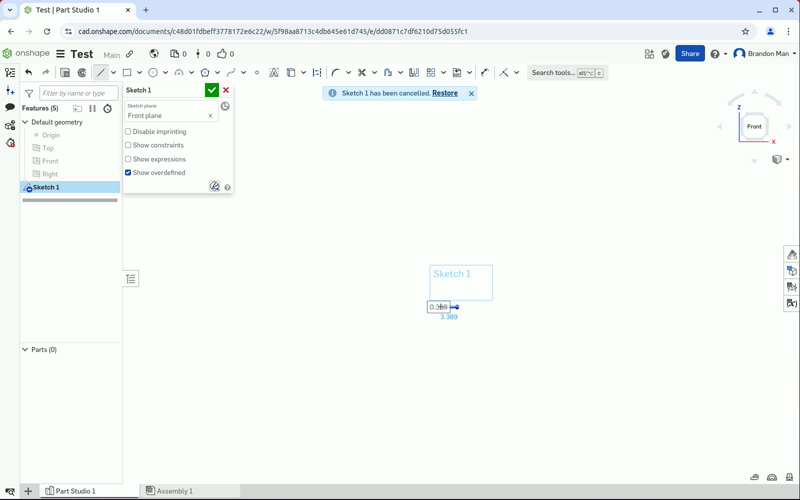
scroll(6)
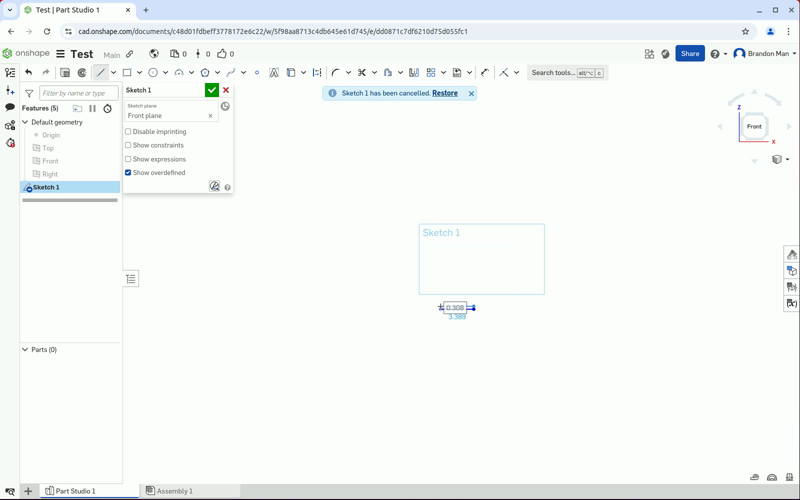
scroll(6)
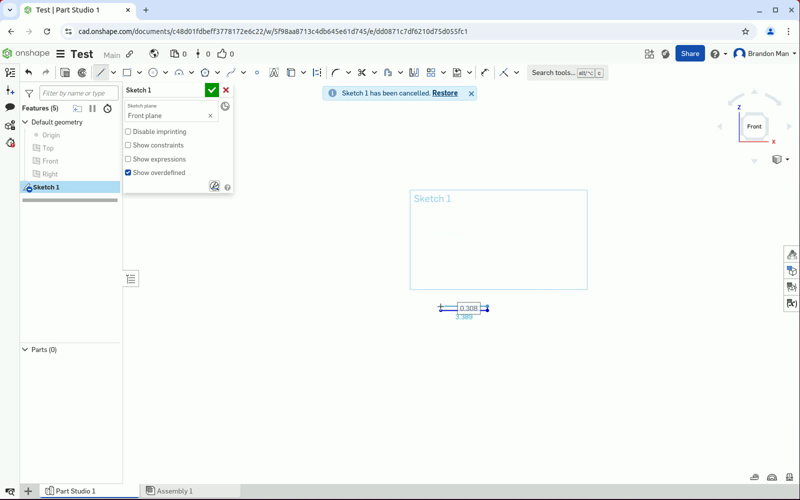
scroll(6)
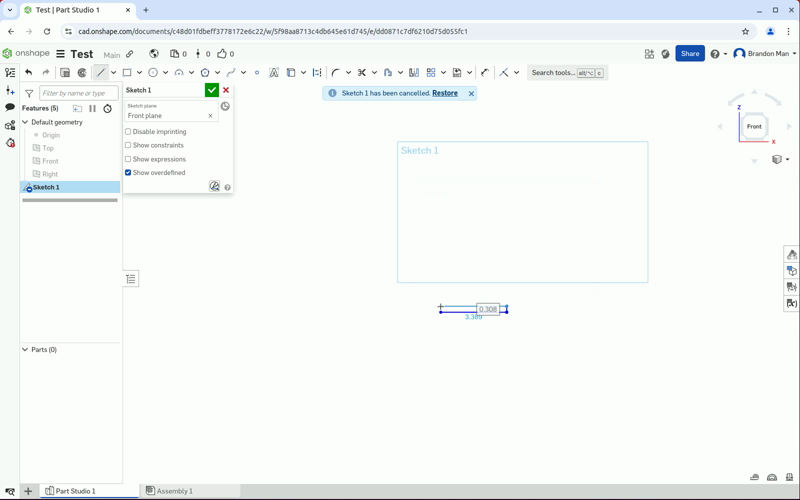
scroll(6)
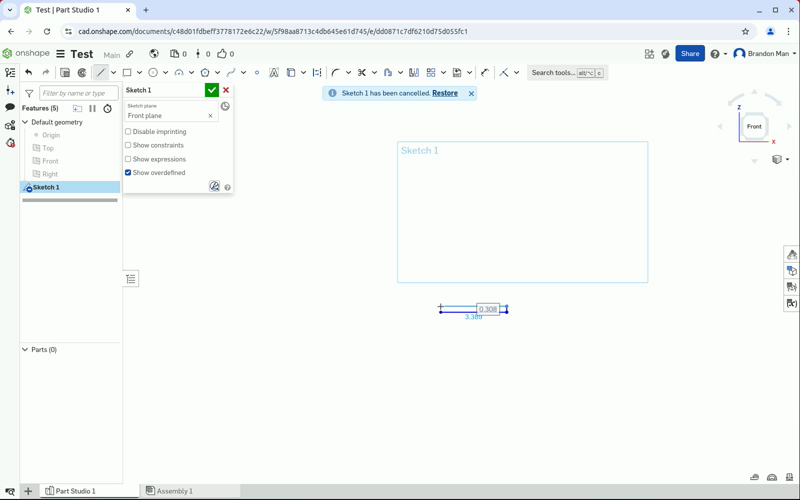
scroll(6)
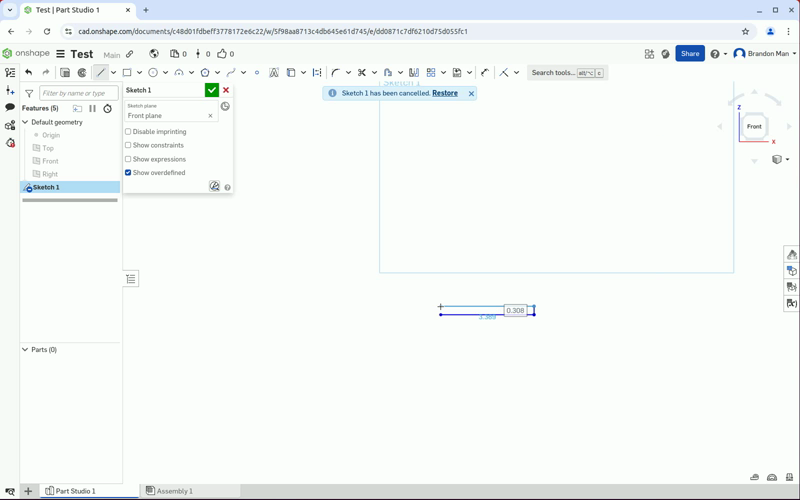
scroll(6)
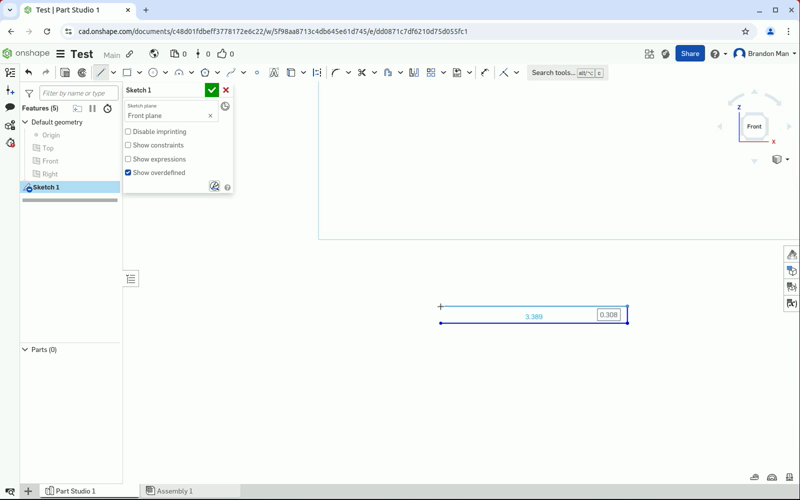
click(440, 306)
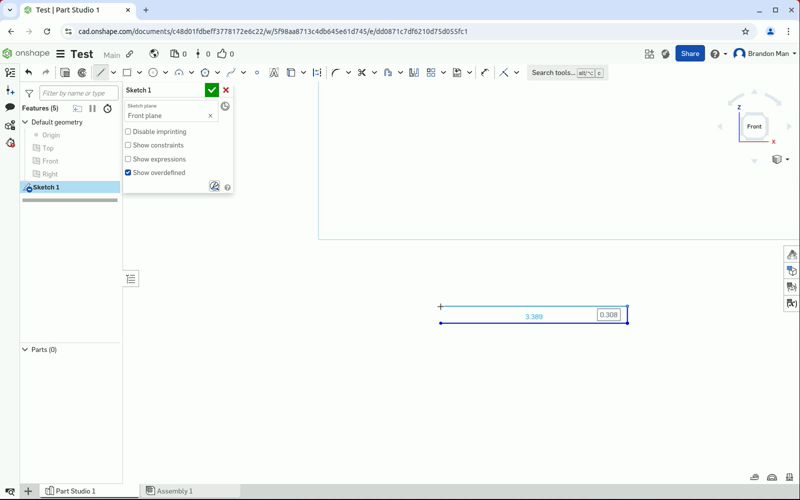
scroll(-6)
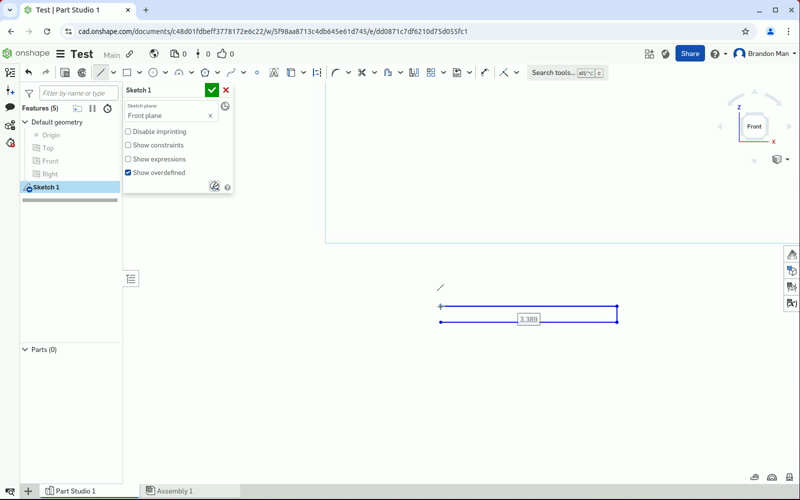
scroll(-6)
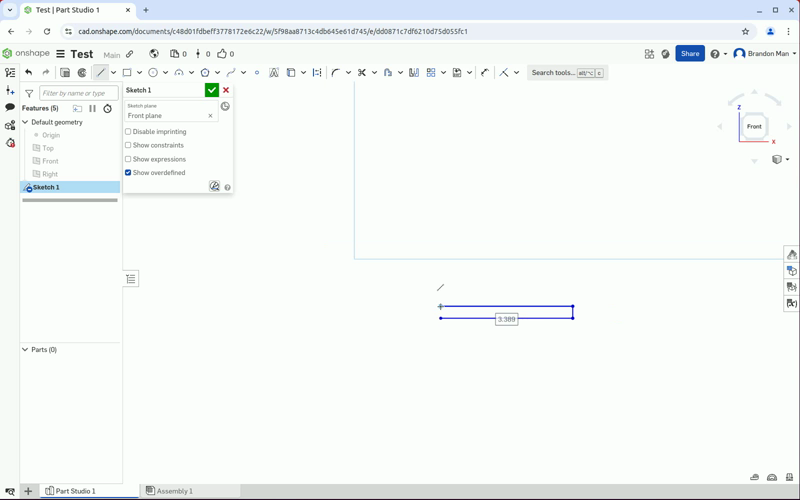
scroll(-6)
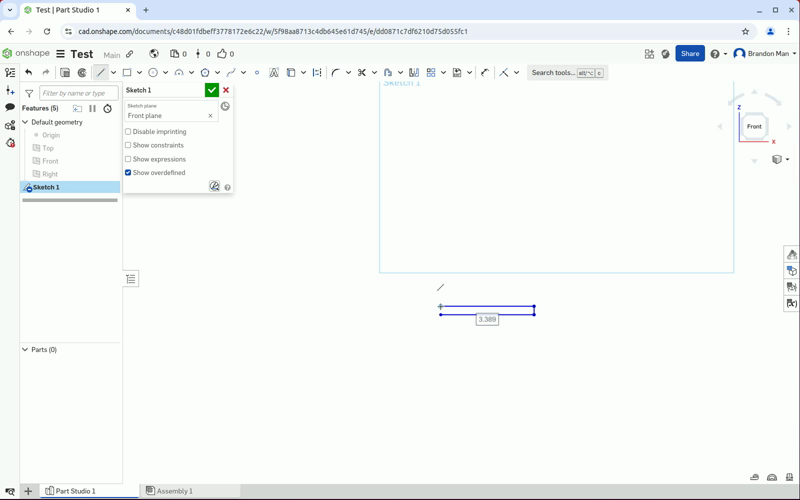
scroll(-6)
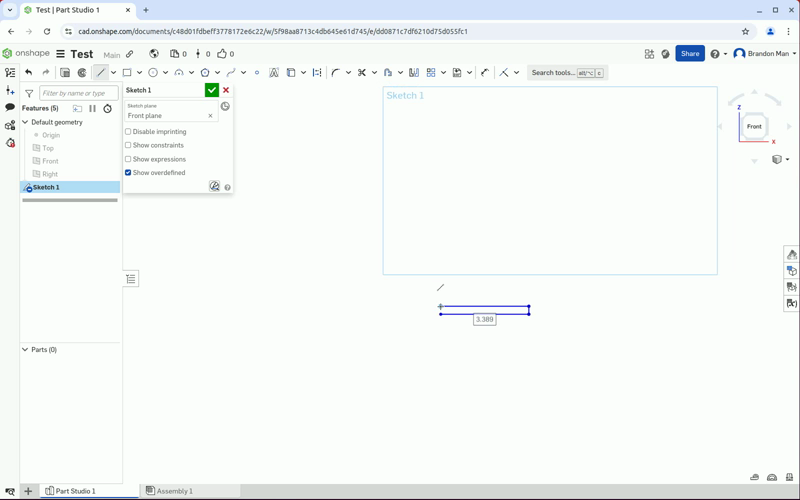
scroll(-6)
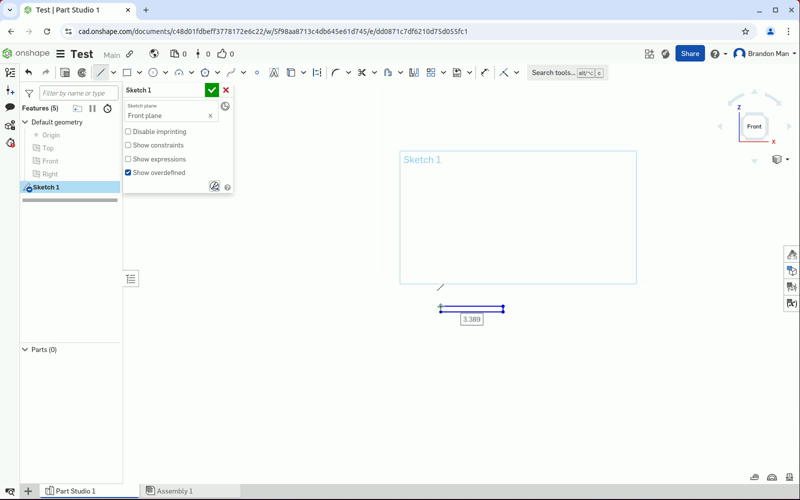
scroll(-6)
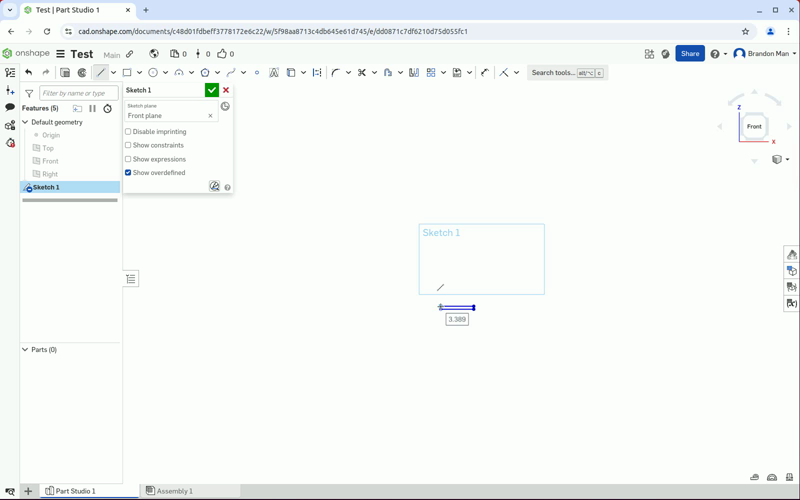
scroll(-6)
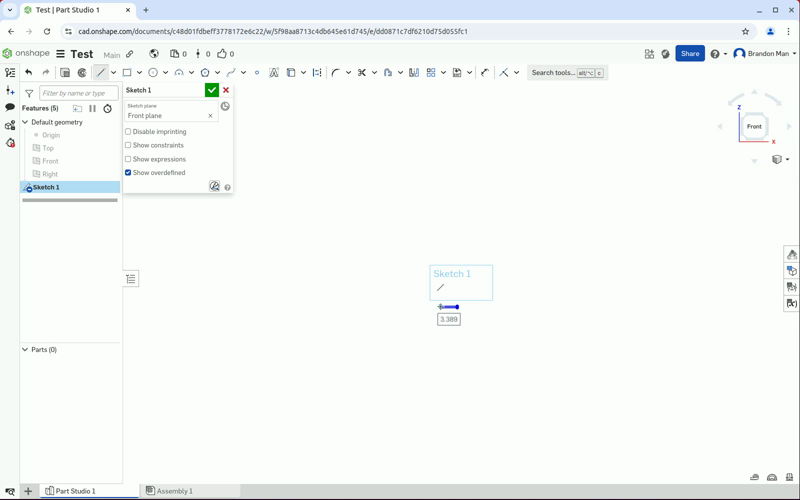
key_up(shift)
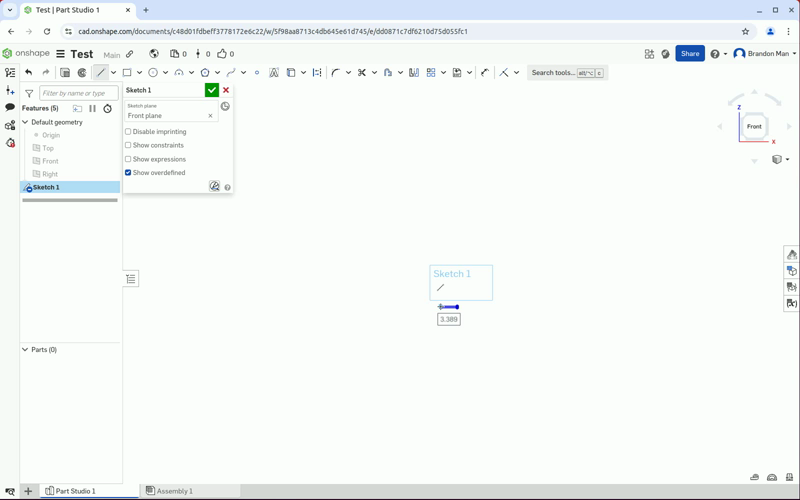
mouse_move(470, 306)
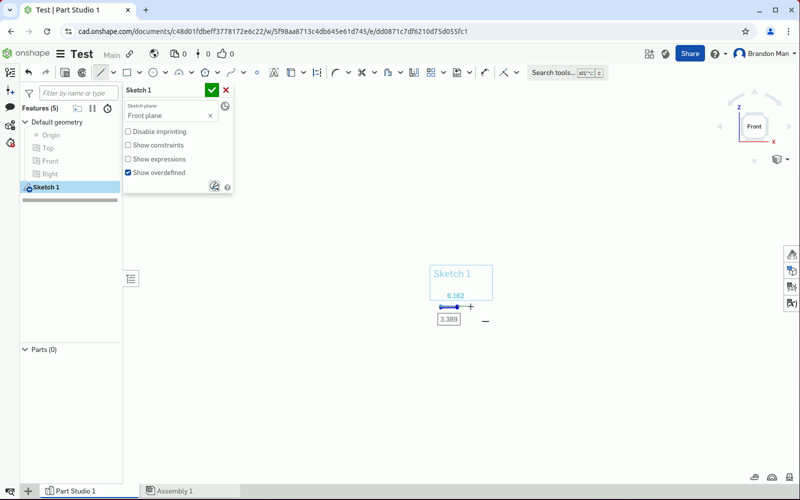
key_down(shift)
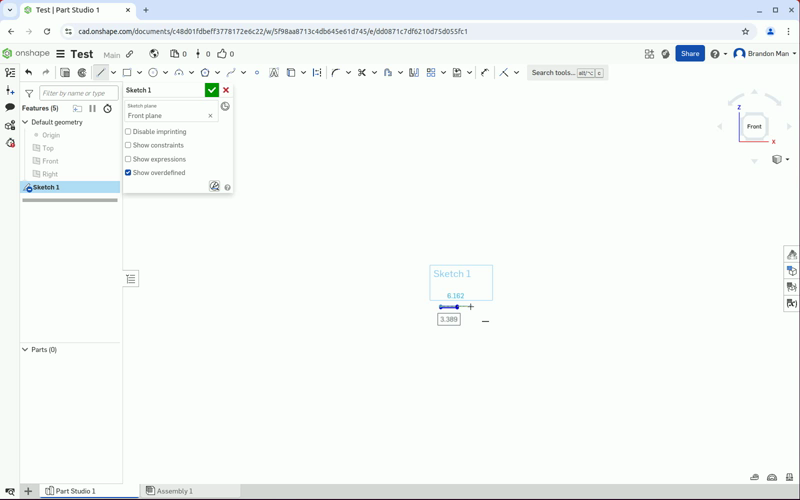
mouse_move(440, 307)
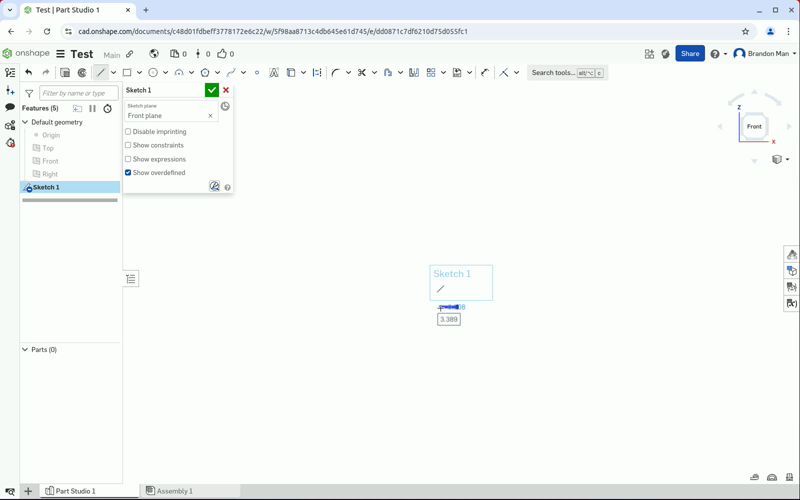
scroll(6)
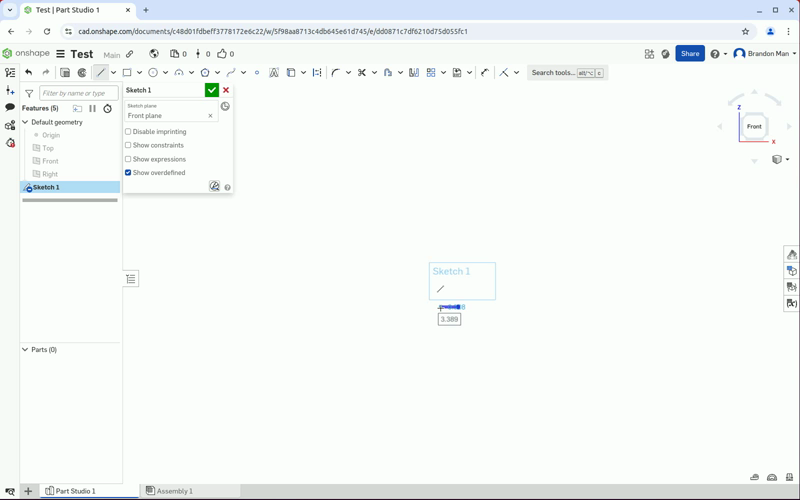
scroll(6)
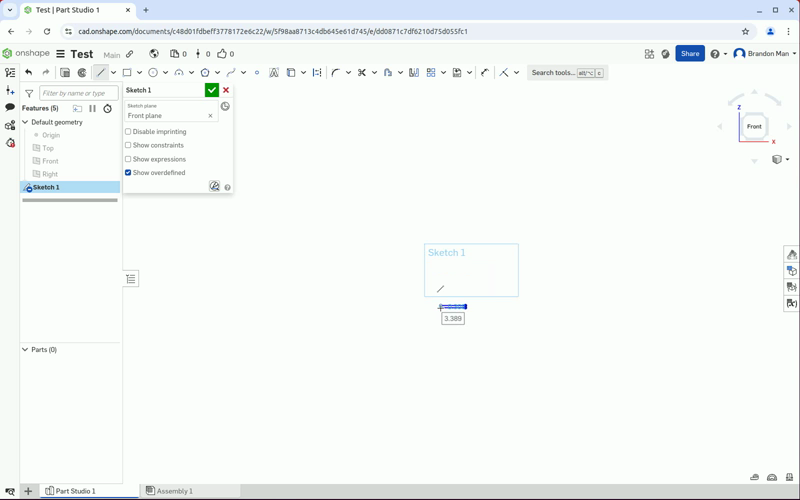
scroll(6)
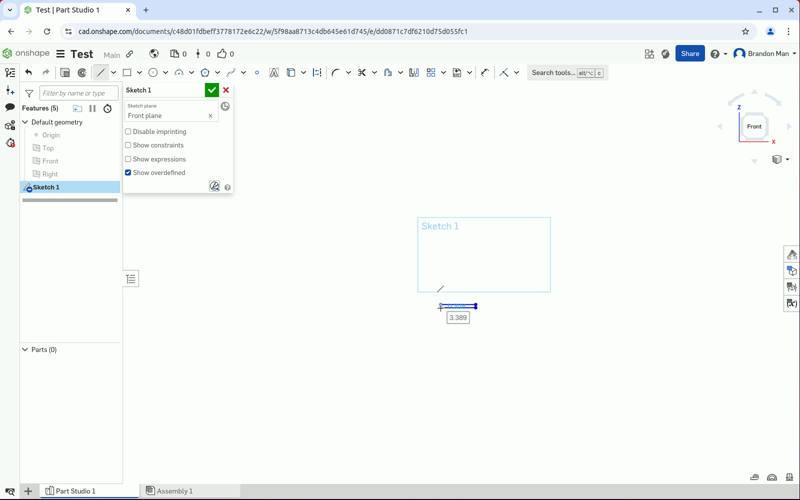
scroll(6)
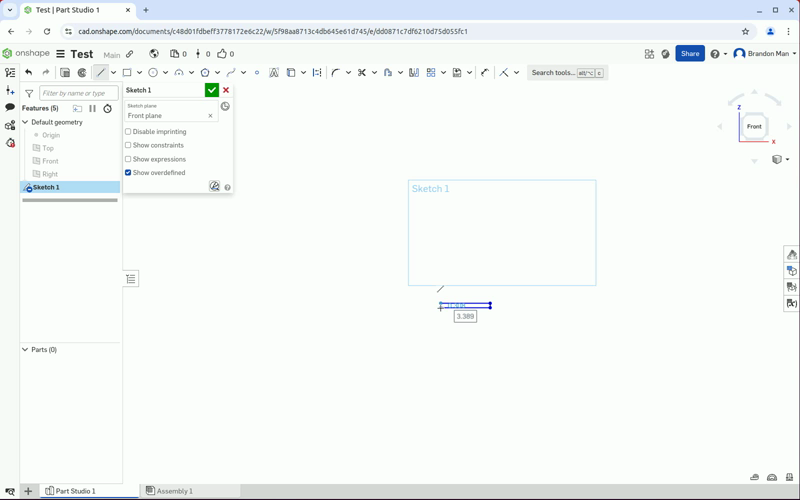
scroll(6)
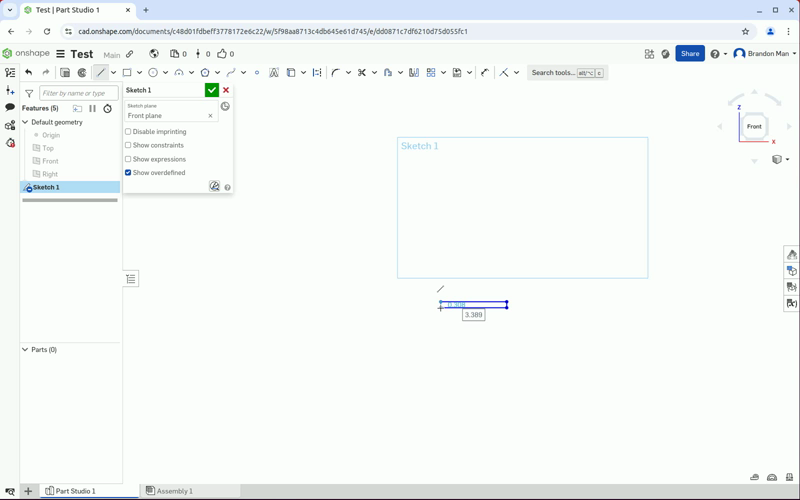
scroll(6)
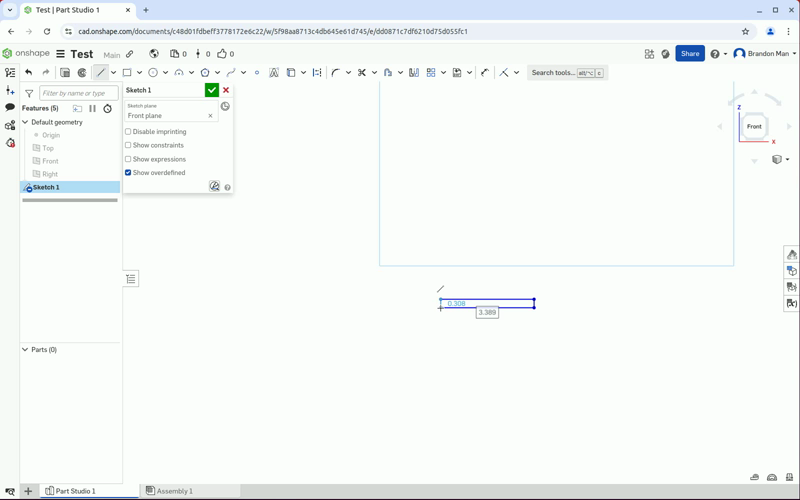
scroll(6)
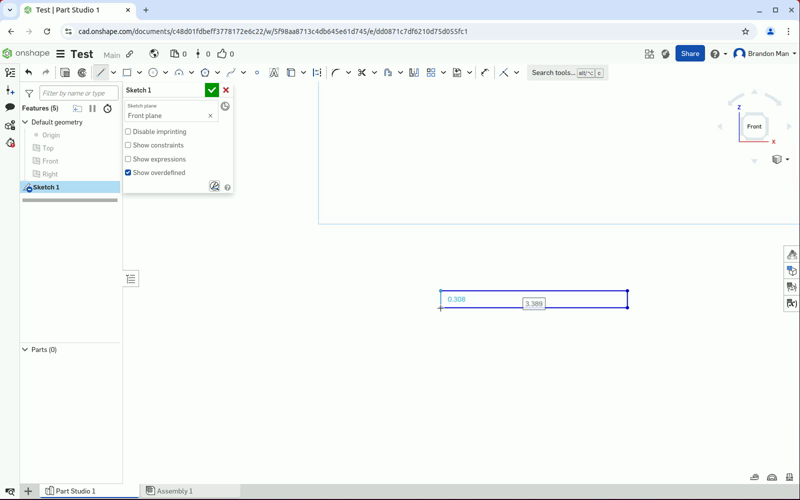
key_up(shift)
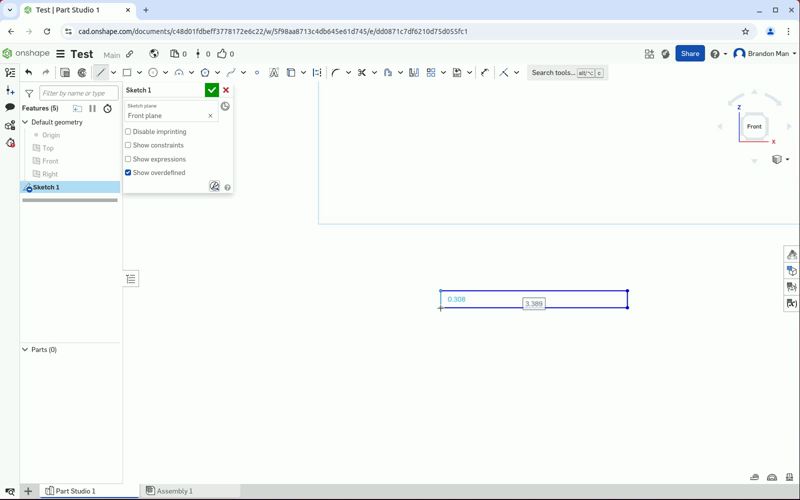
click(440, 307)
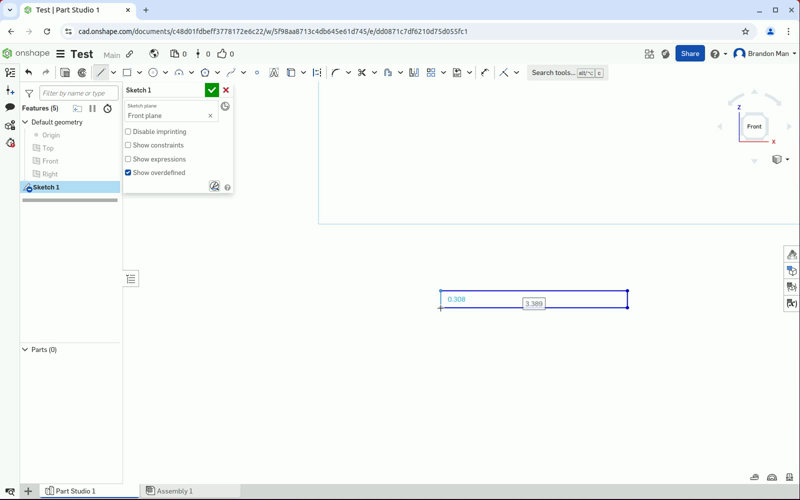
scroll(-6)
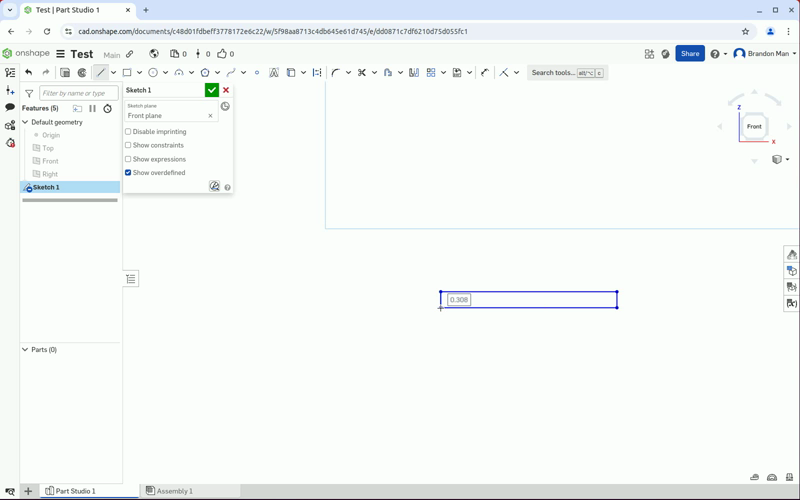
scroll(-6)
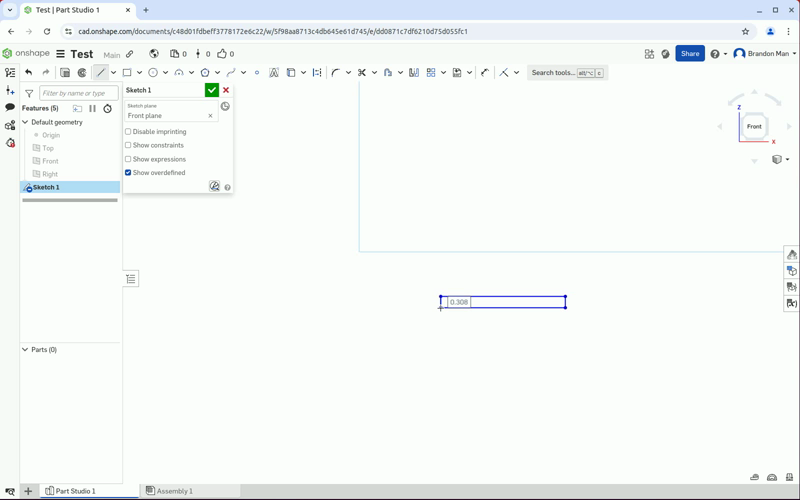
scroll(-6)
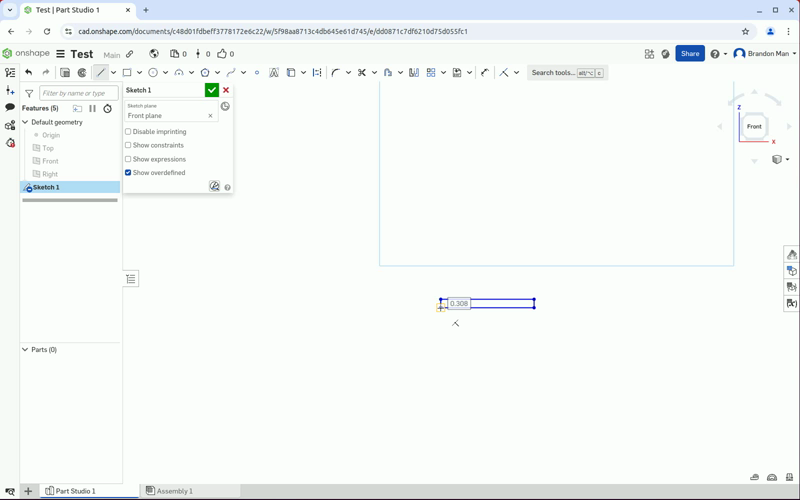
scroll(-6)
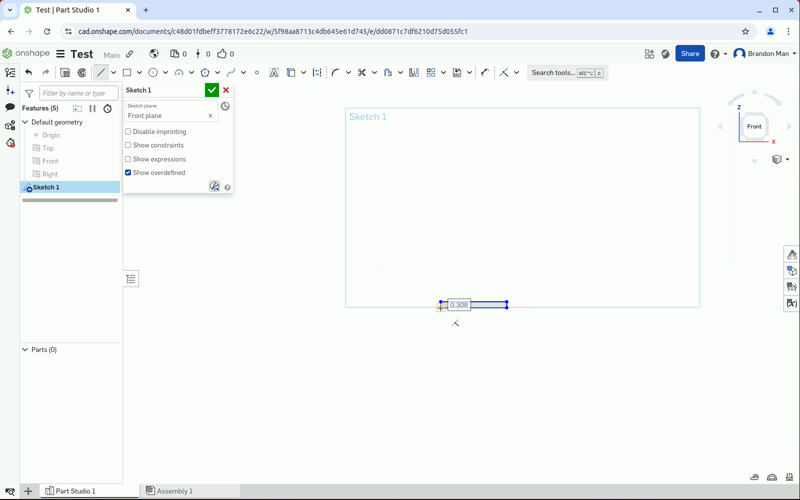
scroll(-6)
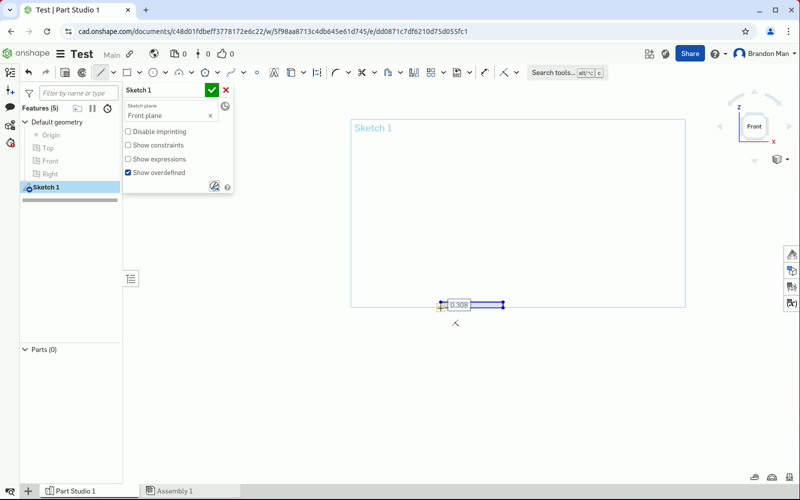
scroll(-6)
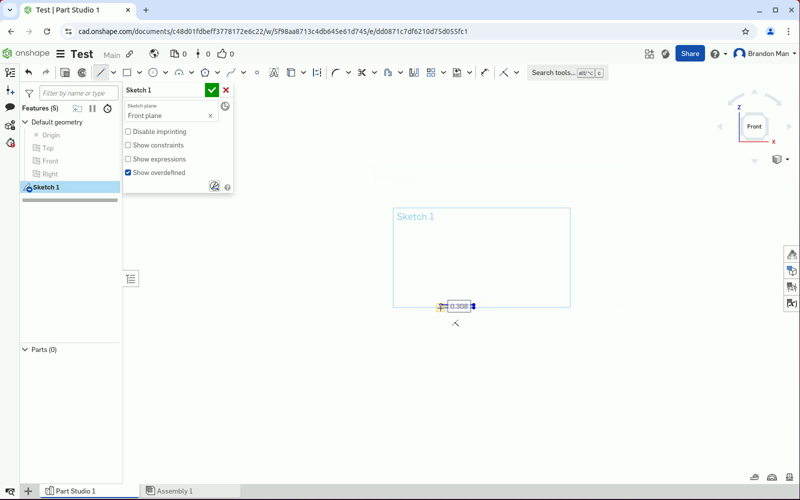
scroll(-6)
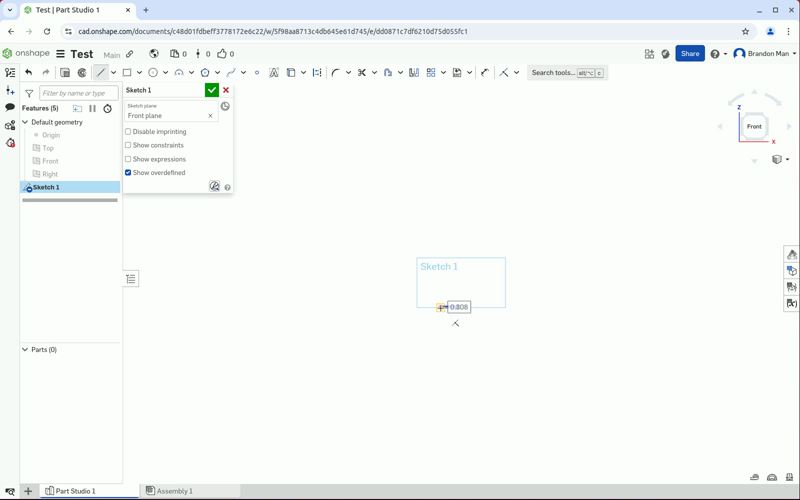
key(esc)
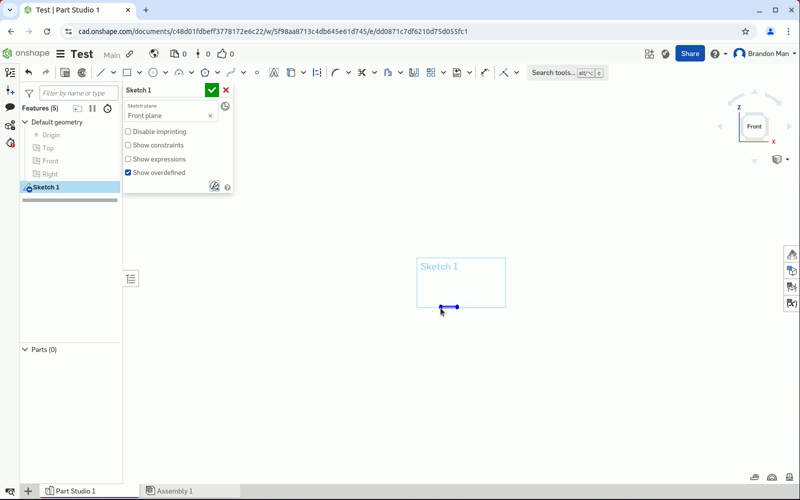
mouse_move(446, 307)
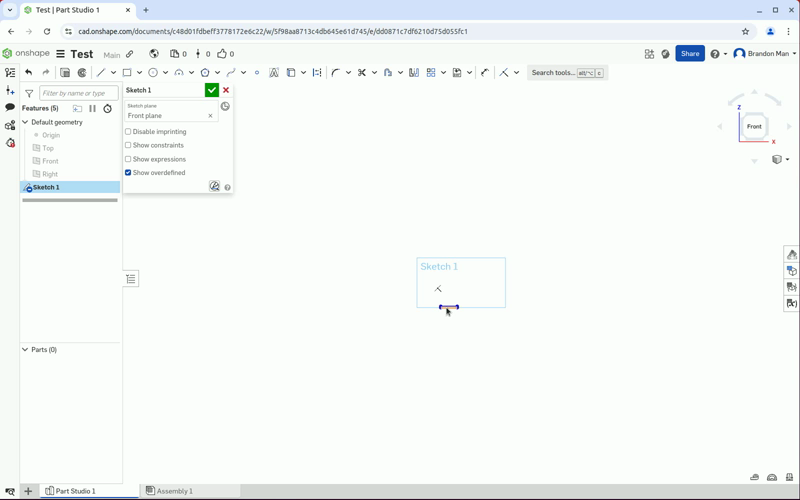
scroll(6)
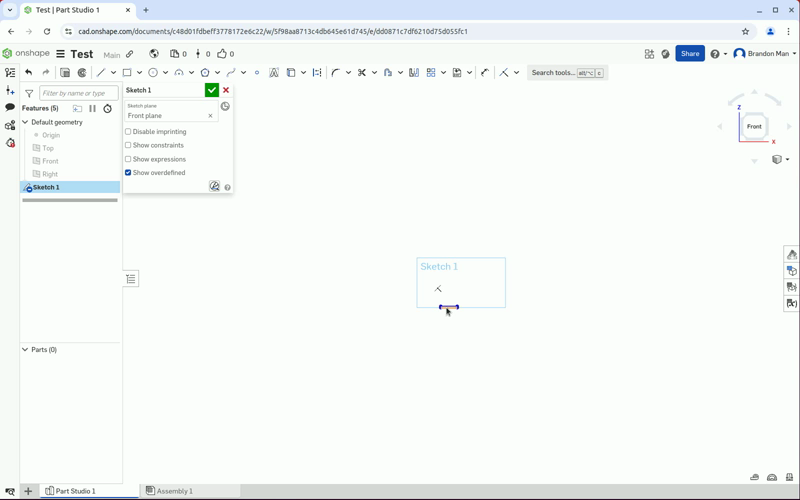
scroll(6)
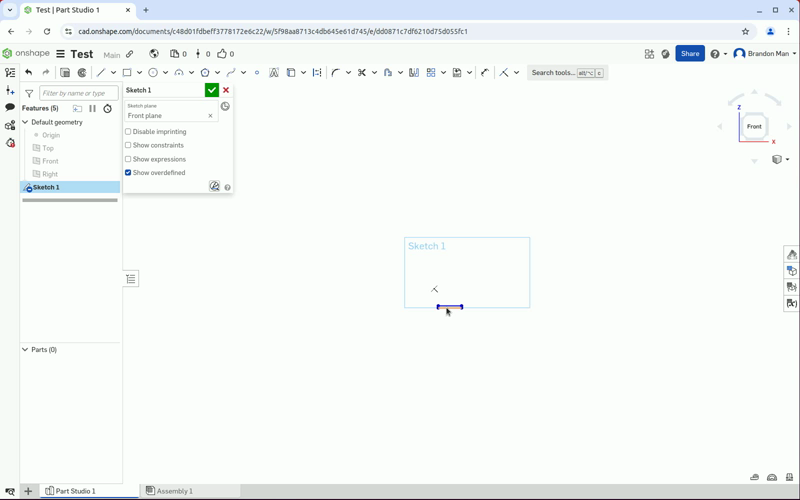
scroll(6)
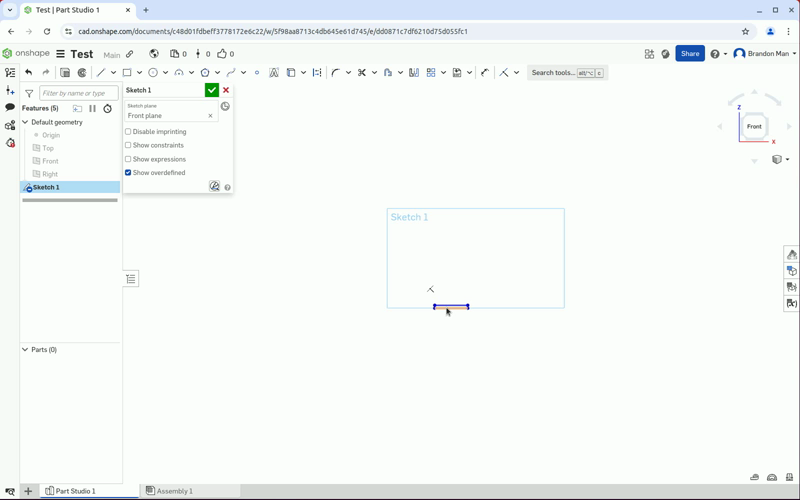
scroll(6)
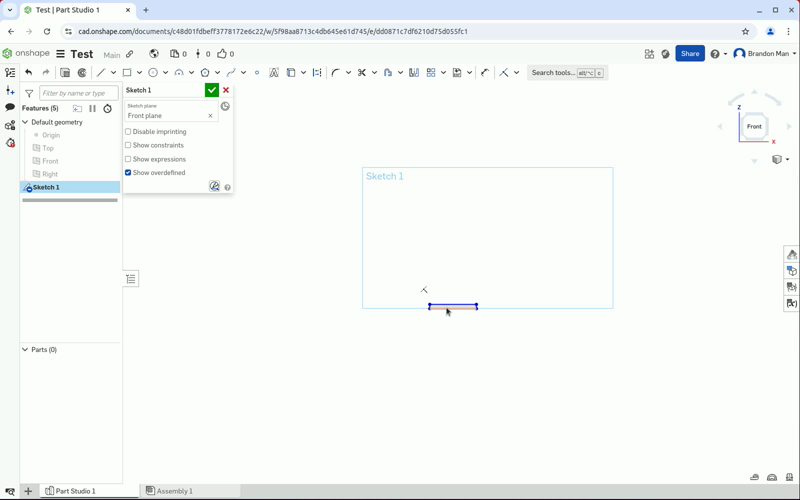
scroll(6)
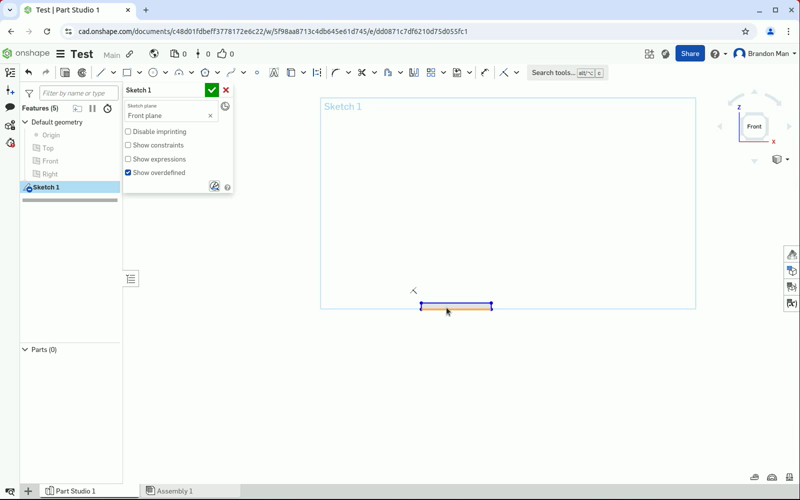
scroll(6)
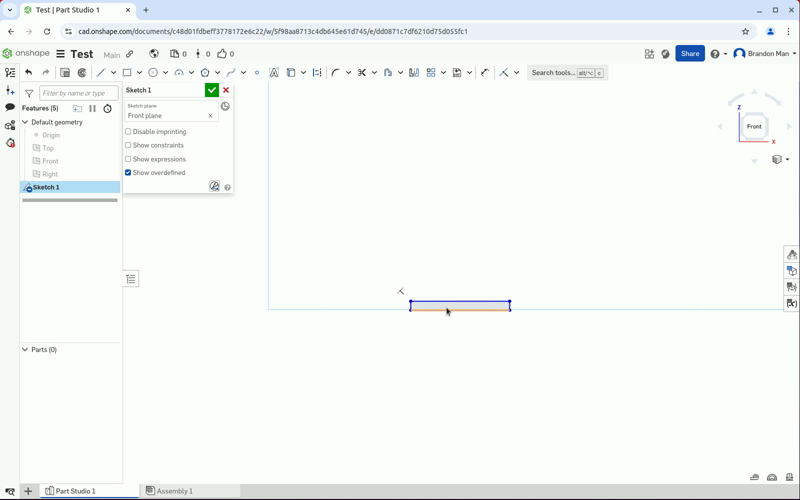
scroll(6)
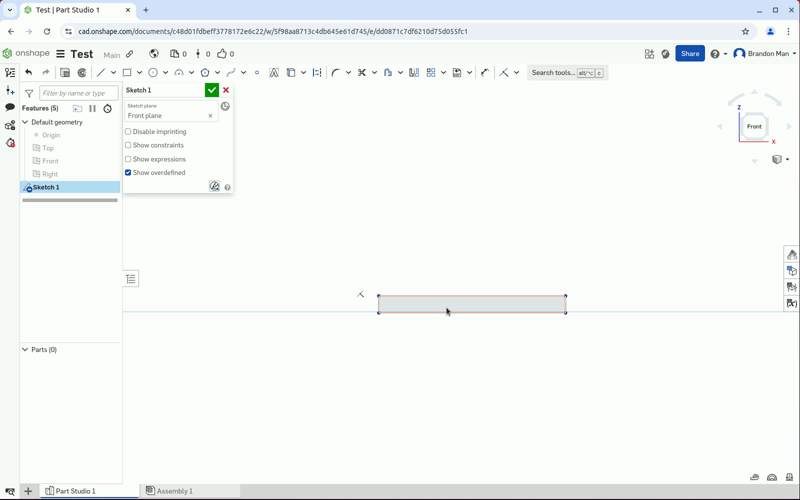
click(446, 307)
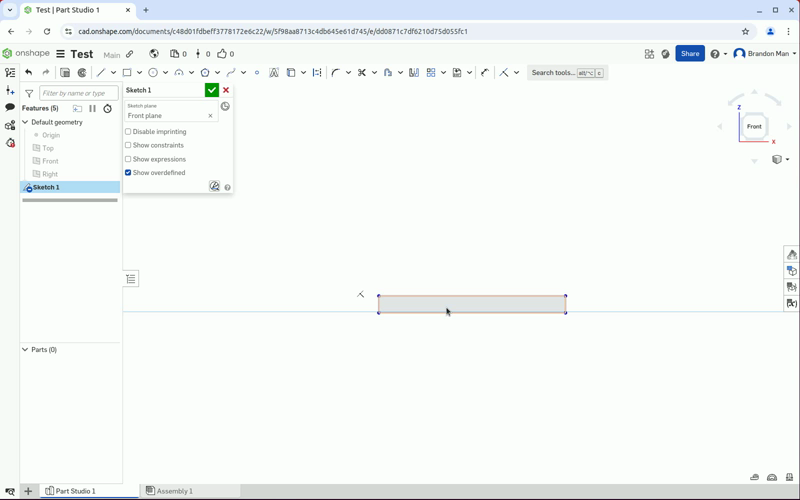
scroll(-6)
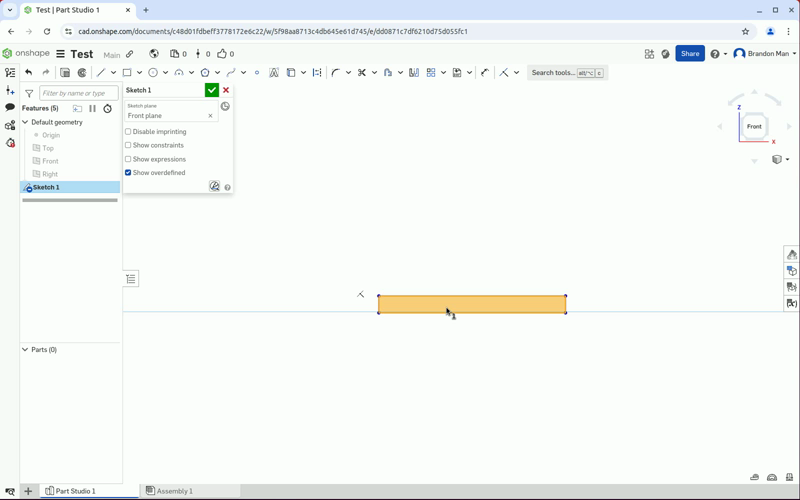
scroll(-6)
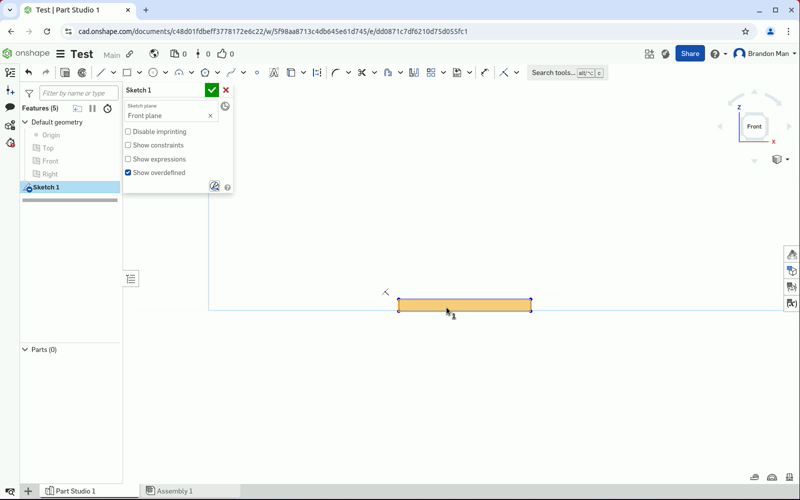
scroll(-6)
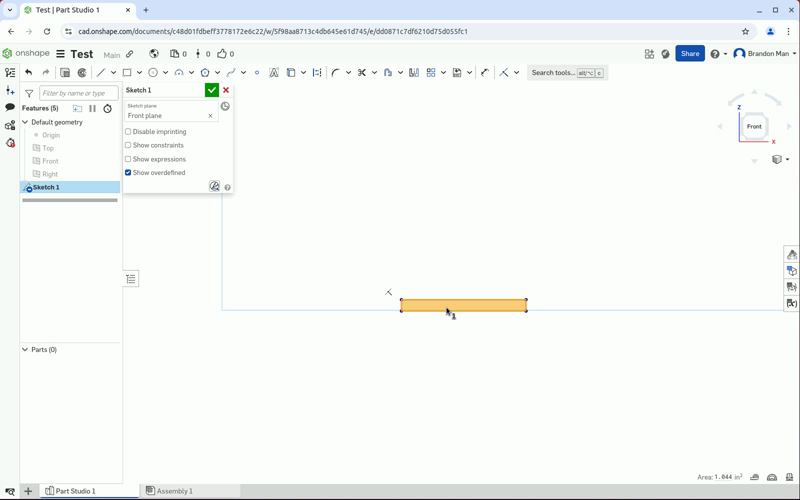
scroll(-6)
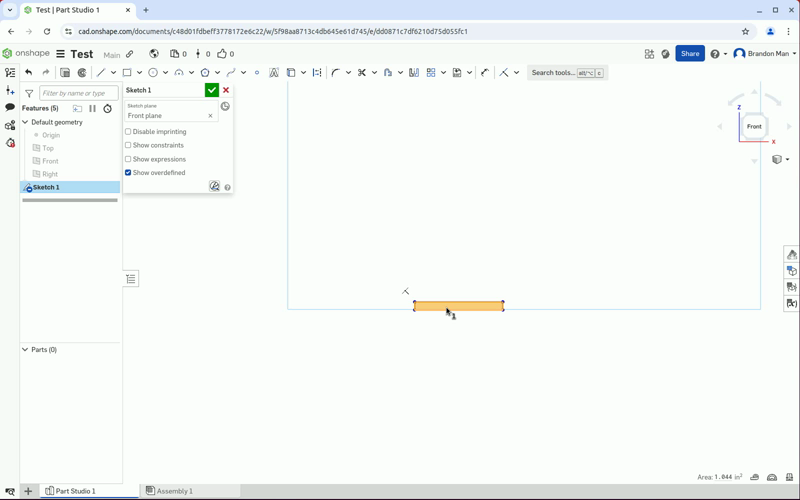
scroll(-6)
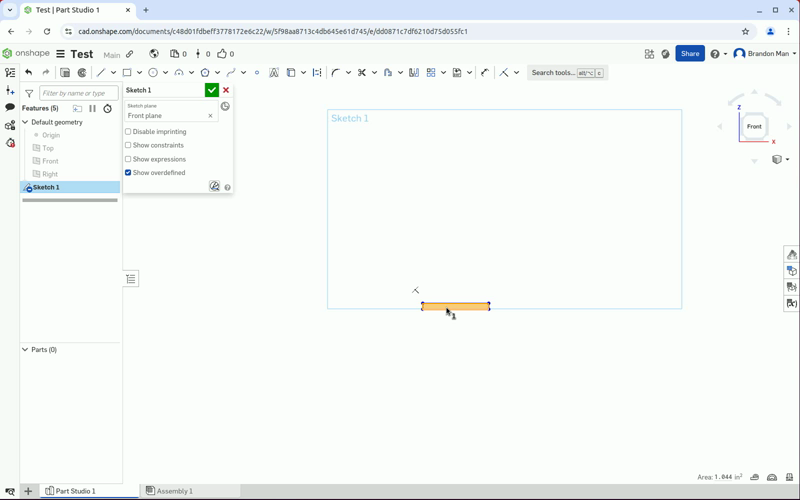
scroll(-6)
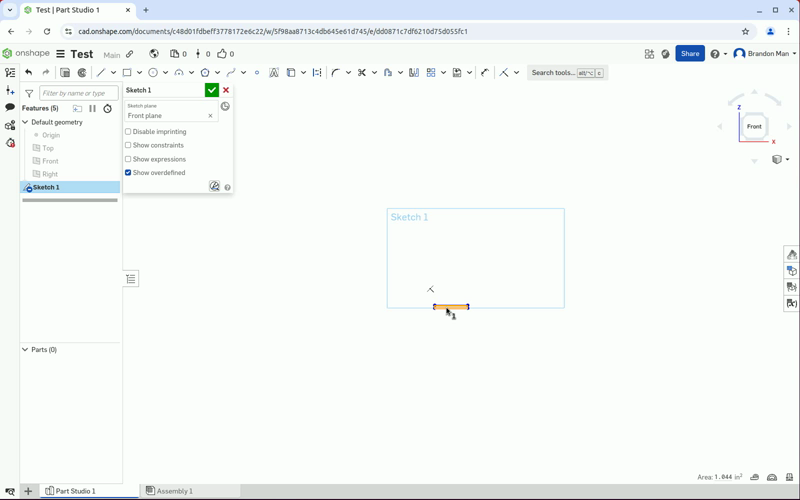
scroll(-6)
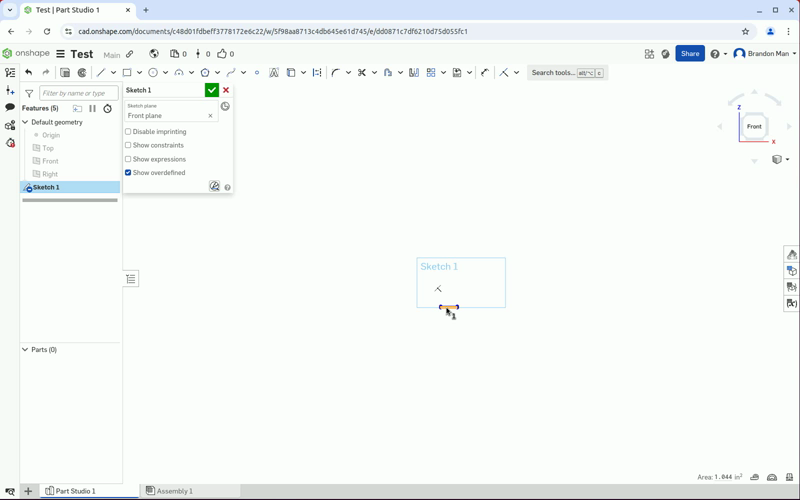
mouse_move(73, 352)
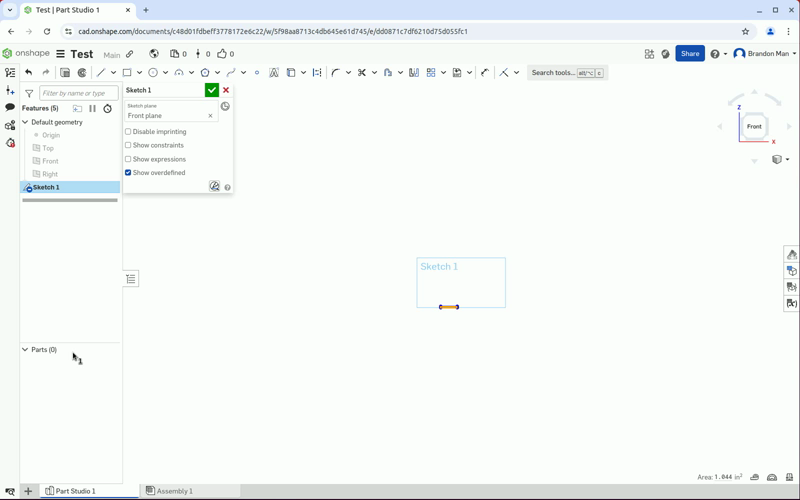
key(shift+y)
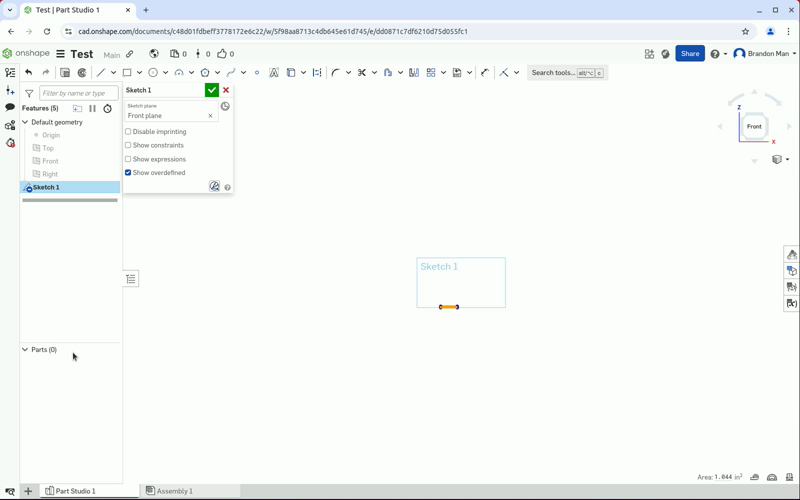
key(shift+e)
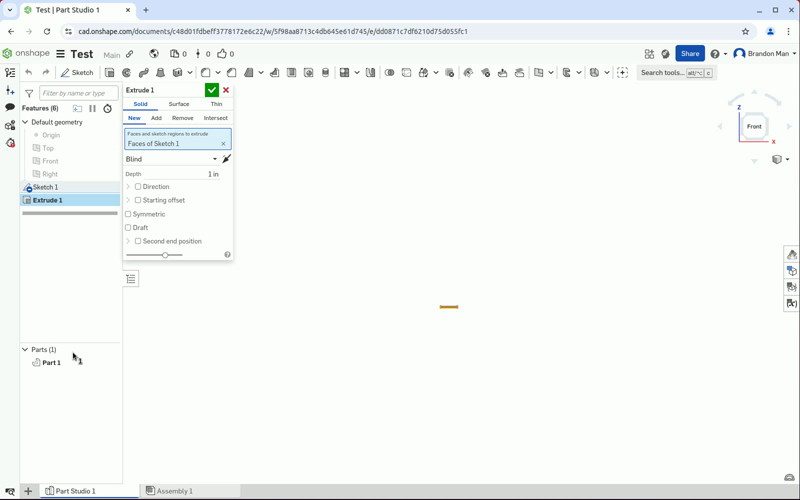
mouse_move(143, 106)
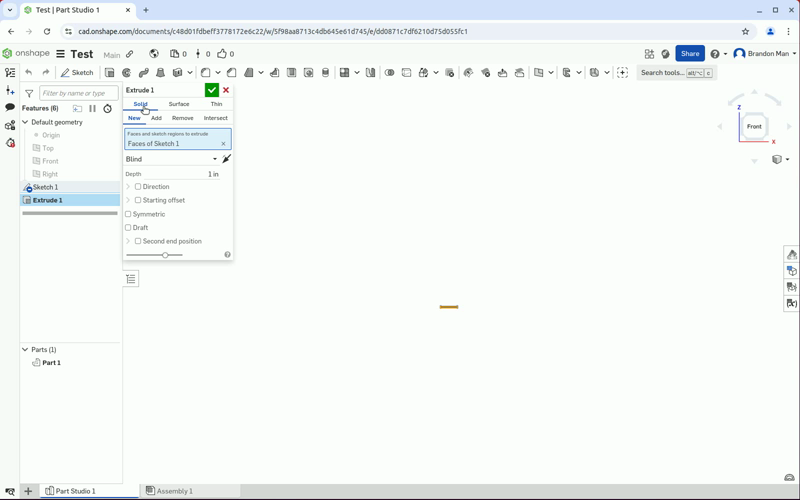
click(143, 106)
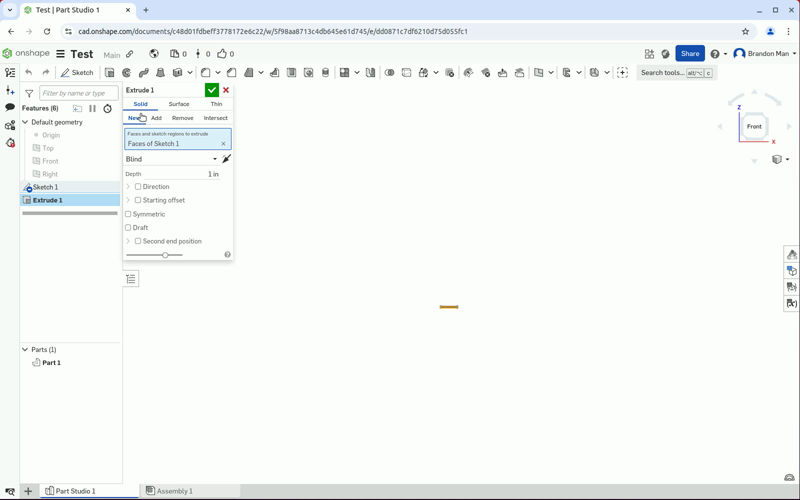
mouse_move(137, 120)
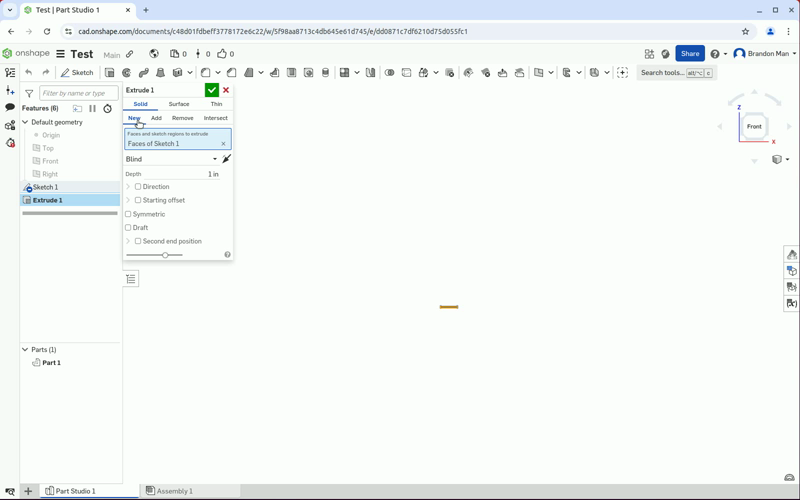
click(137, 120)
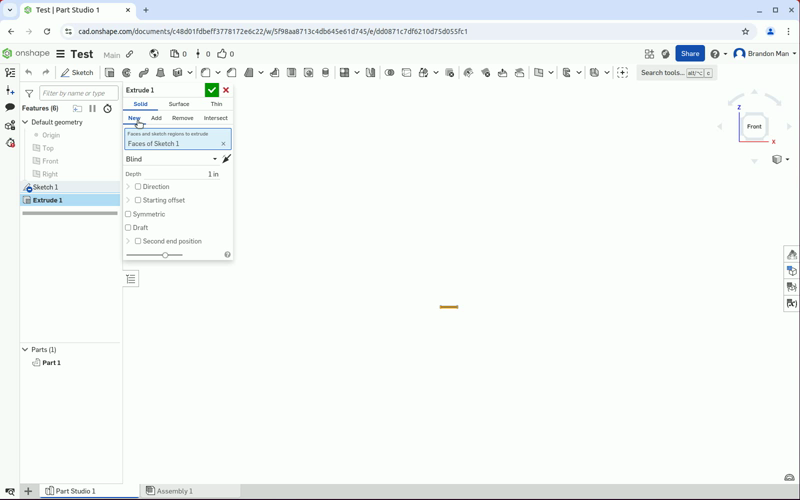
key(tab, 4)
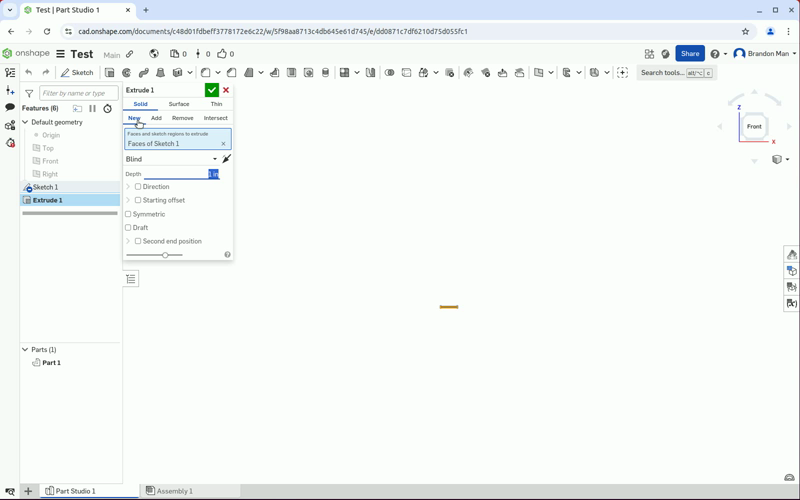
text(-23.108)
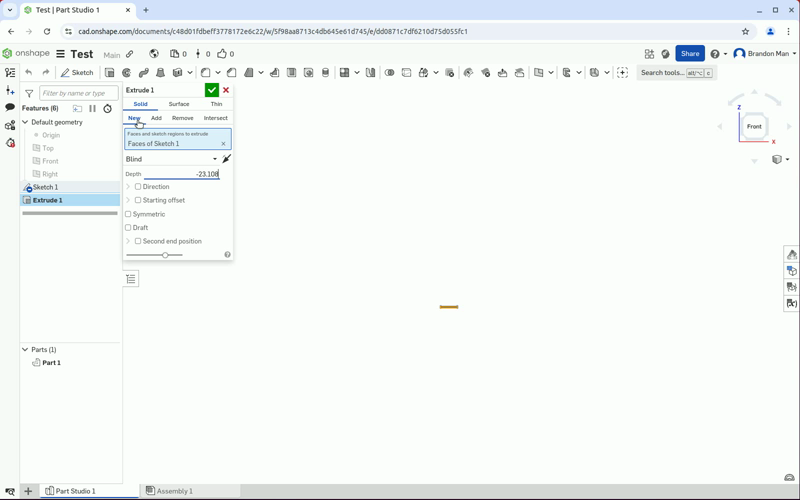
key(enter)
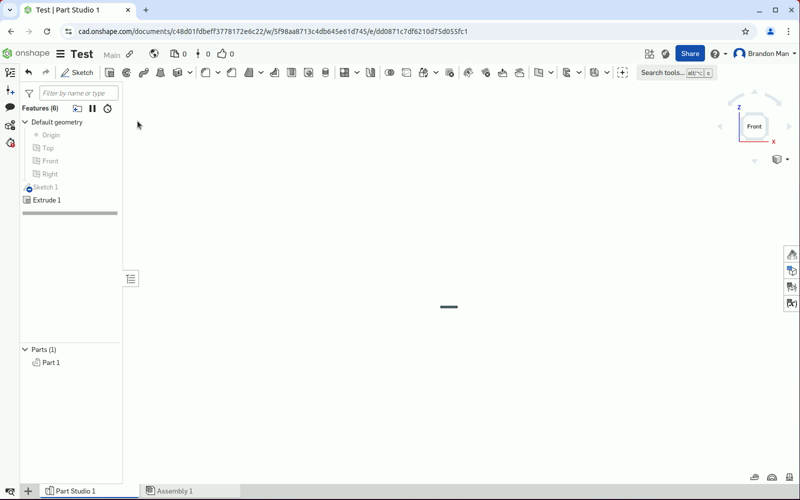
key(shift+h)
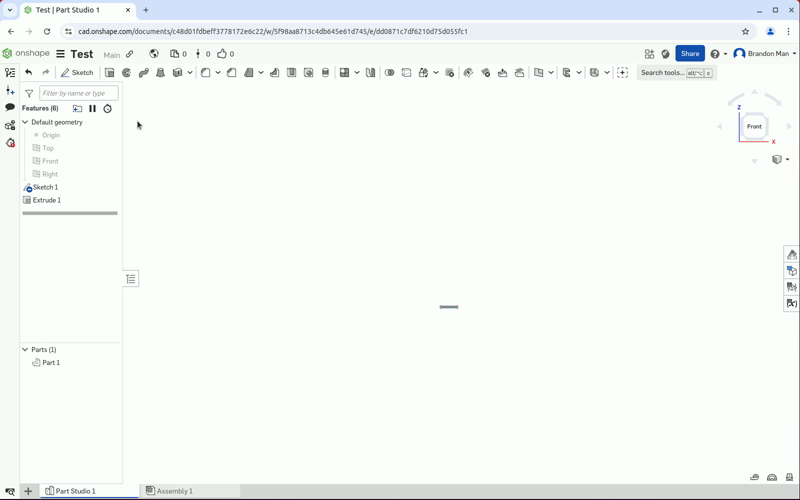
key(shift+h)
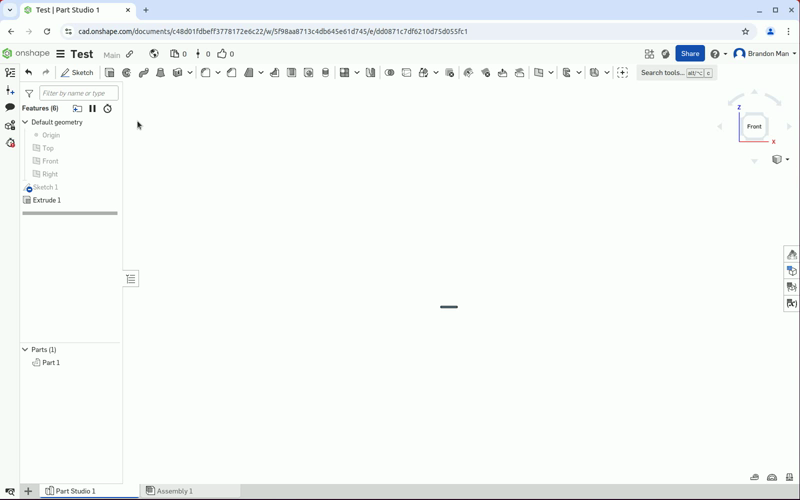
mouse_move(73, 189)
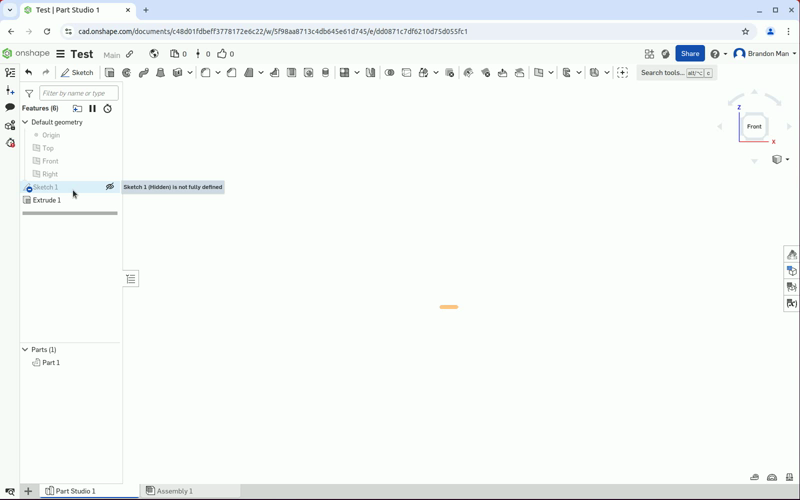
click(73, 189)
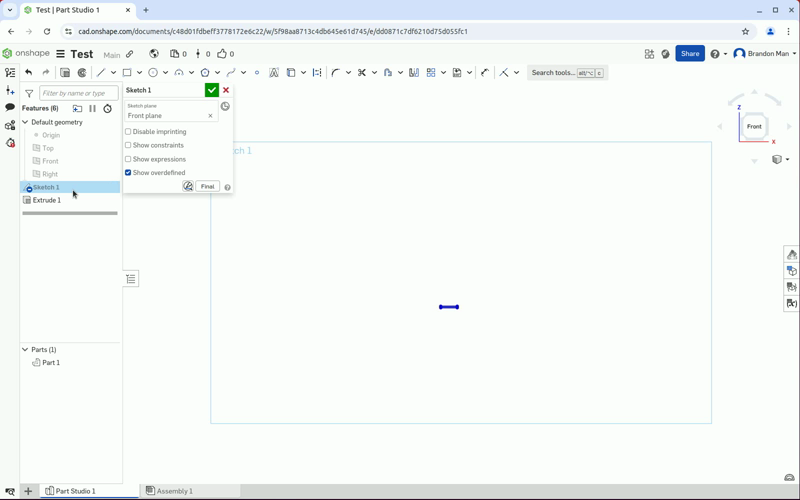
mouse_move(229, 92)
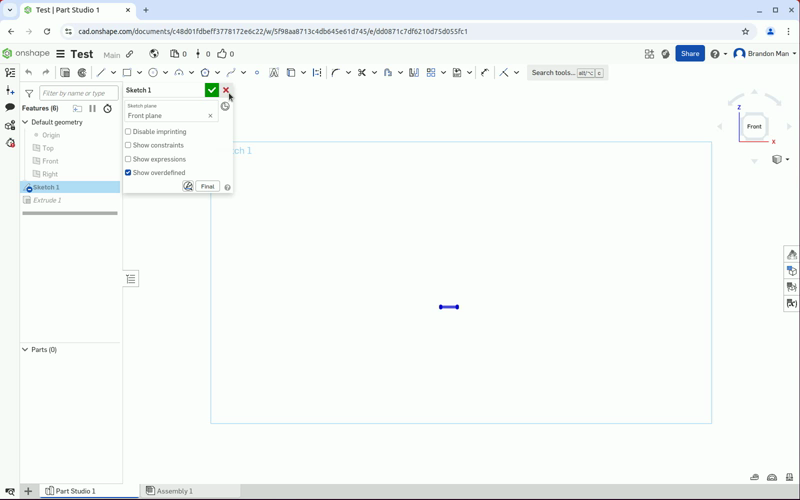
click(229, 92)
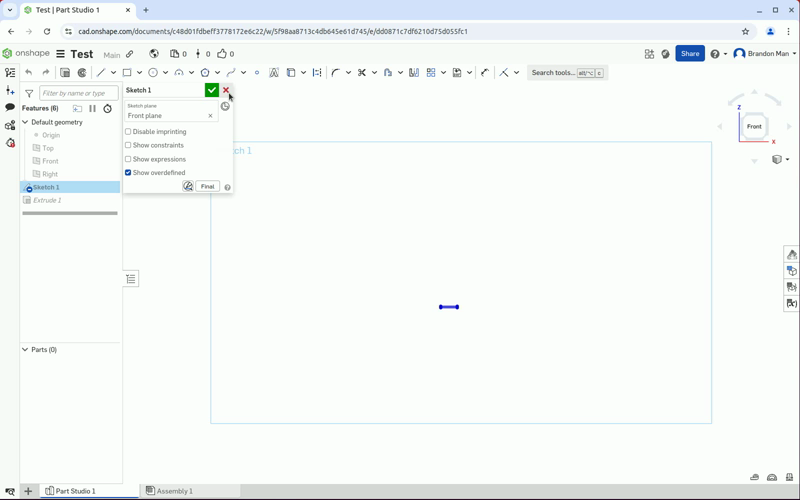
key(shift+s)
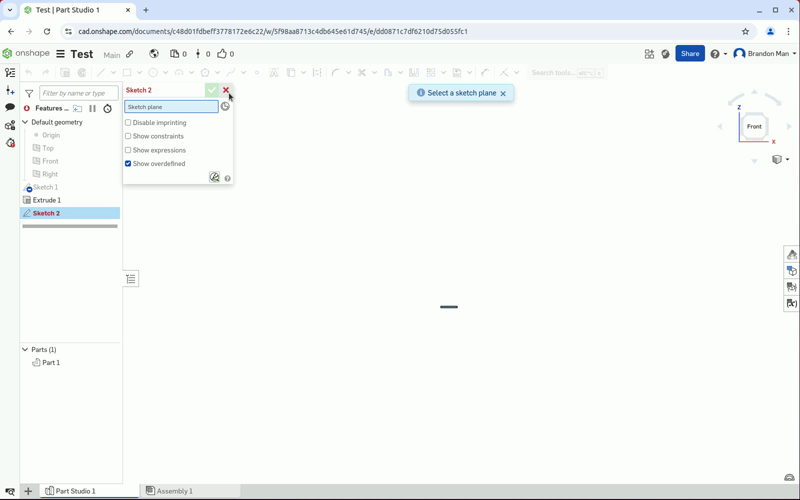
mouse_move(73, 163)
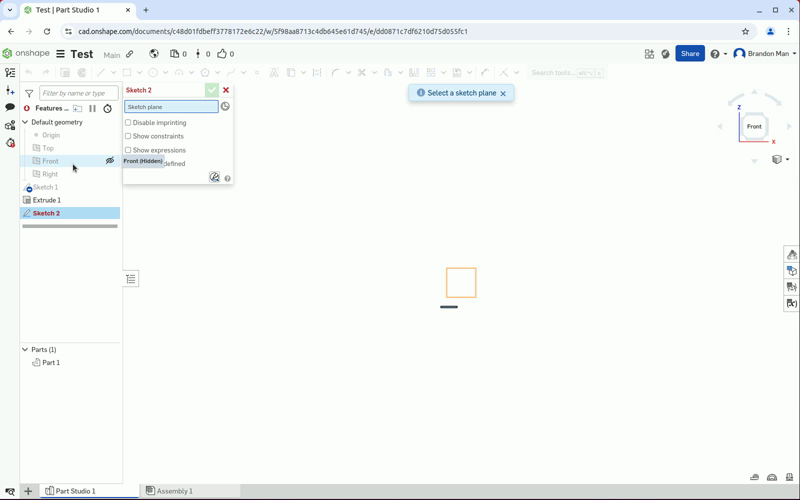
click(73, 163)
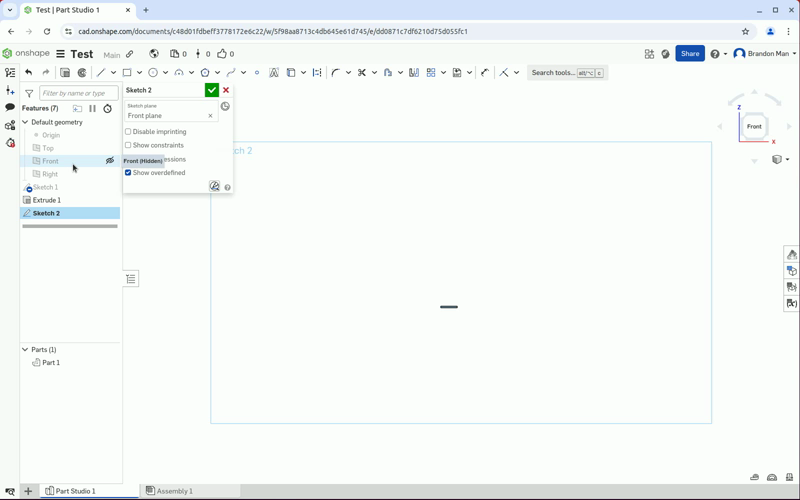
mouse_move(73, 352)
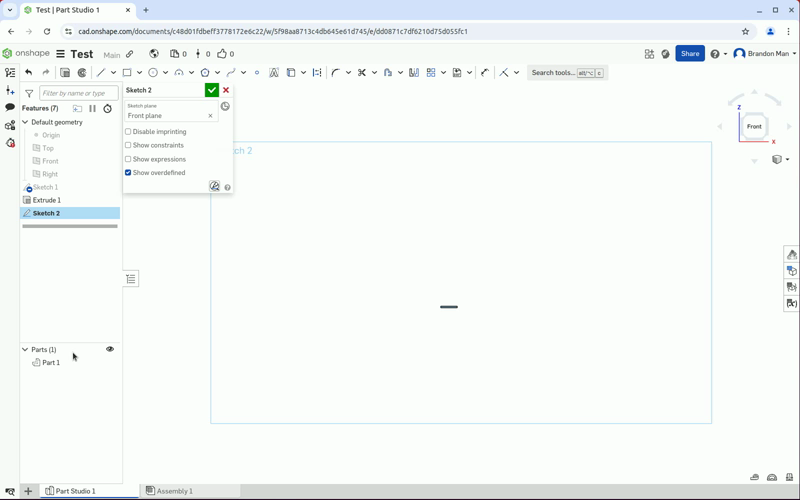
key(y)
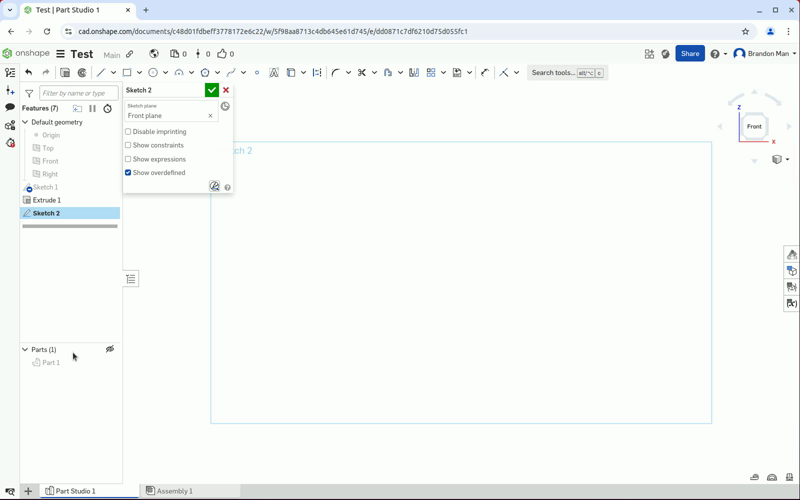
key(l)
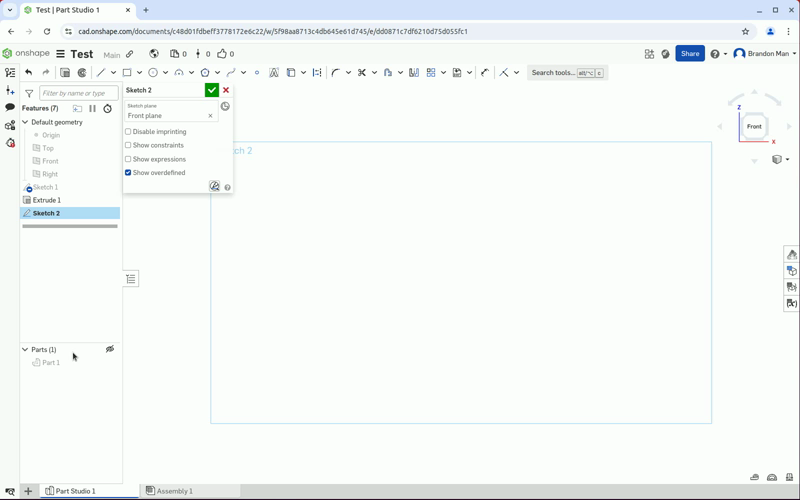
key_down(shift)
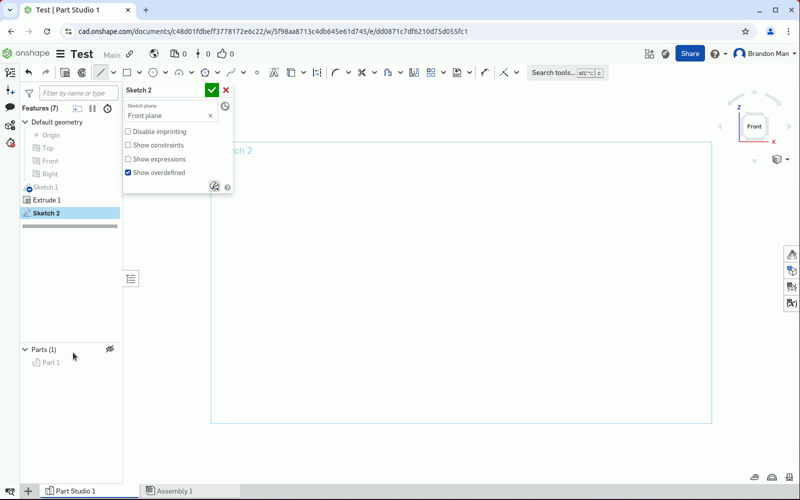
mouse_move(420, 309)
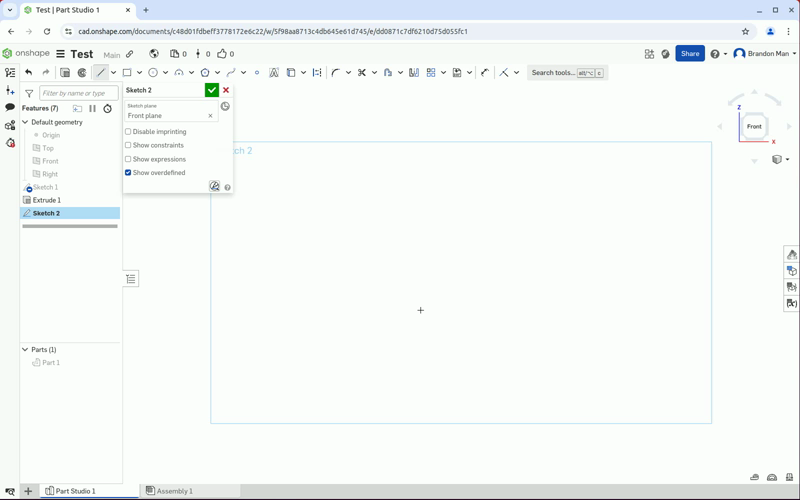
click(420, 309)
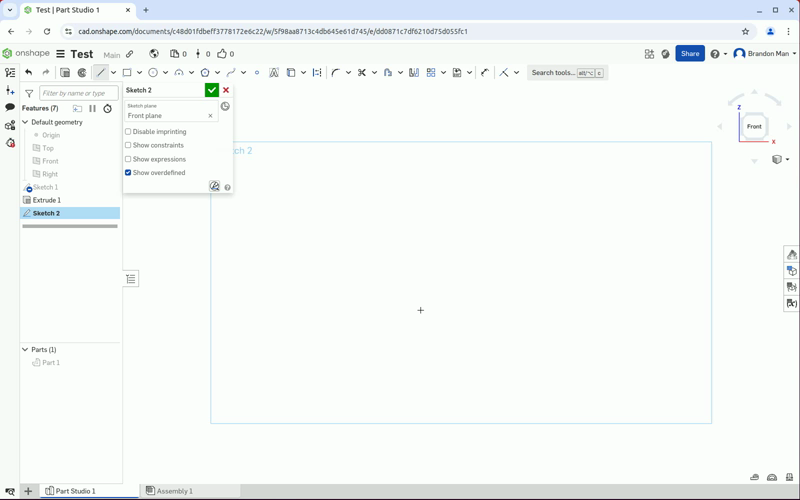
key_up(shift)
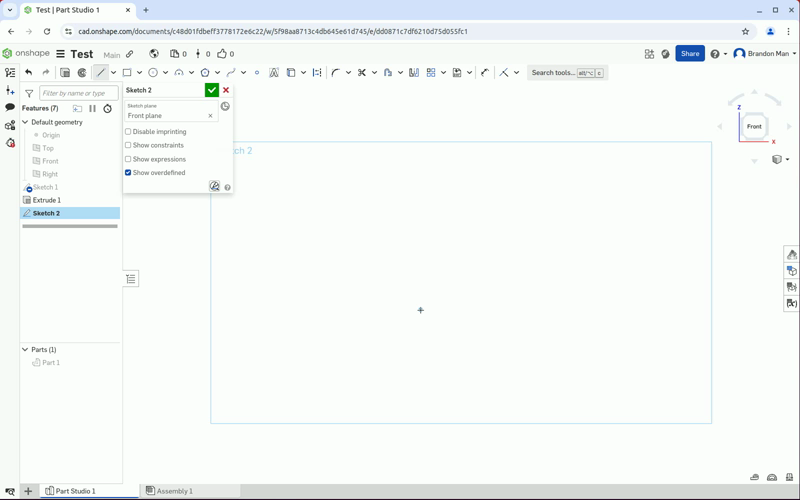
key_down(shift)
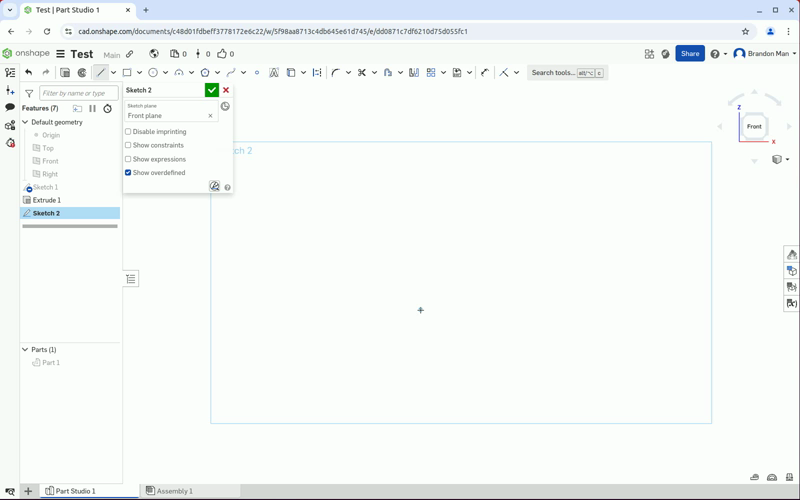
mouse_move(450, 309)
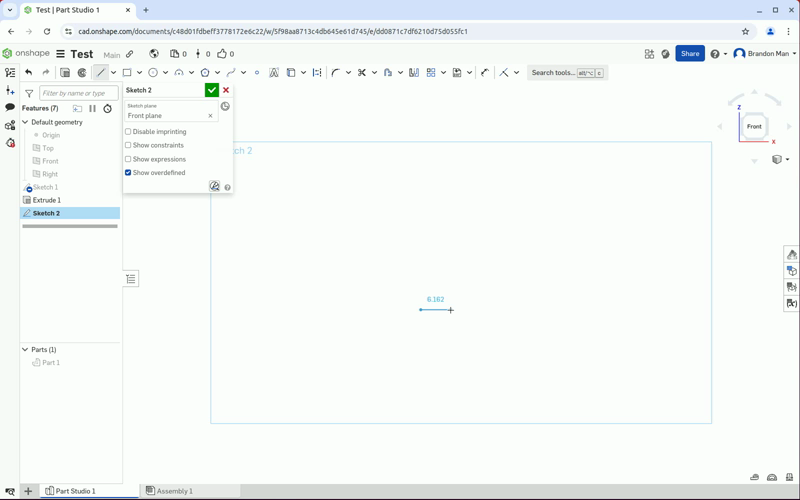
mouse_move(425, 309)
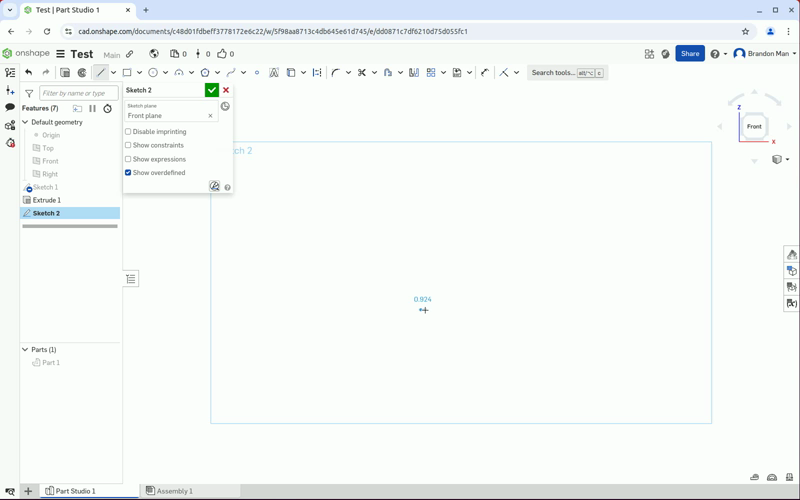
scroll(6)
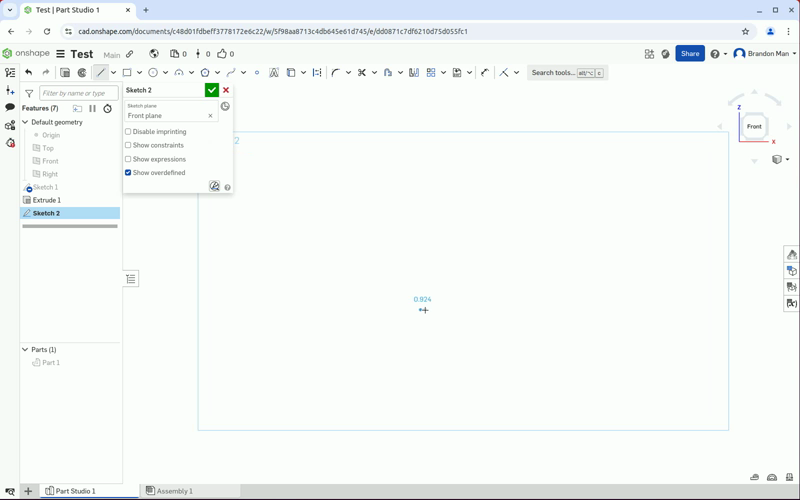
scroll(6)
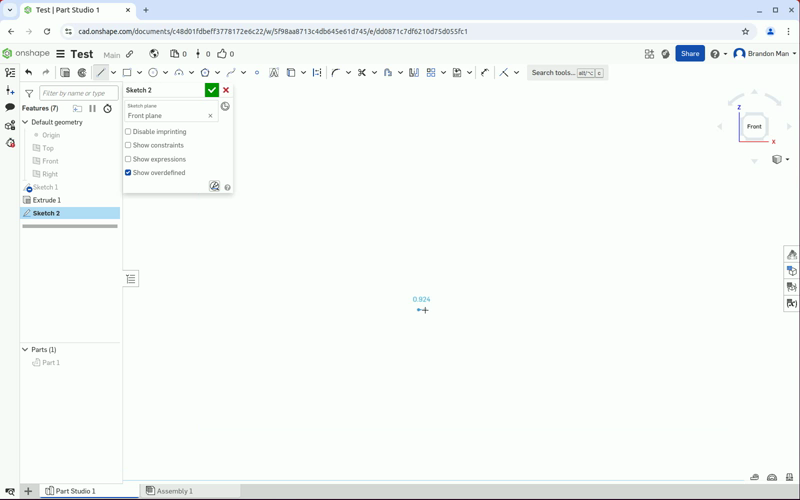
scroll(6)
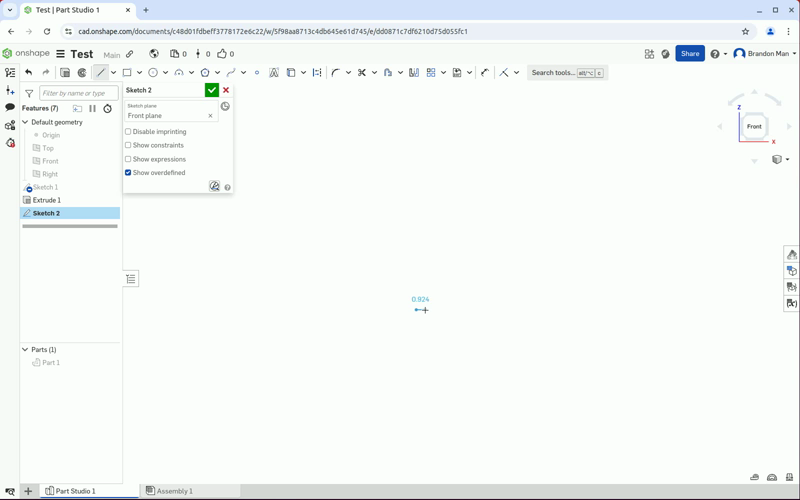
scroll(6)
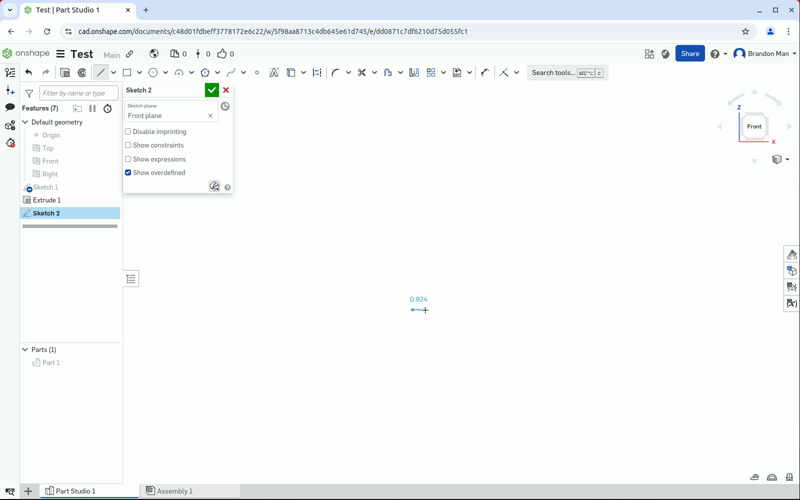
scroll(6)
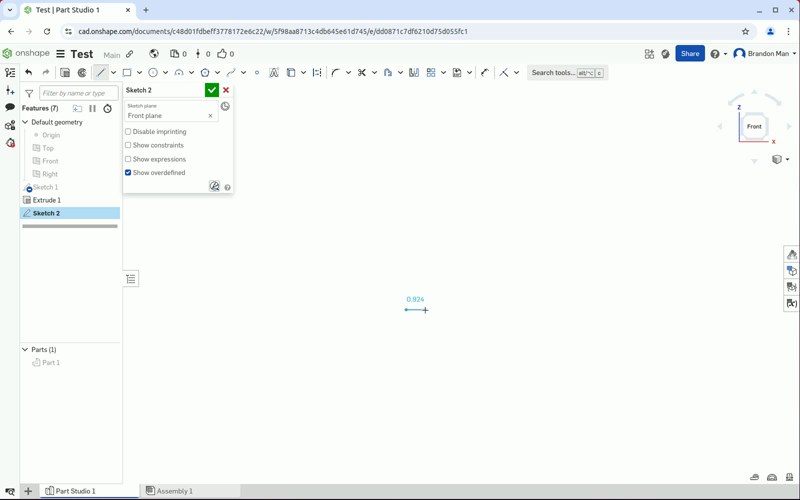
scroll(6)
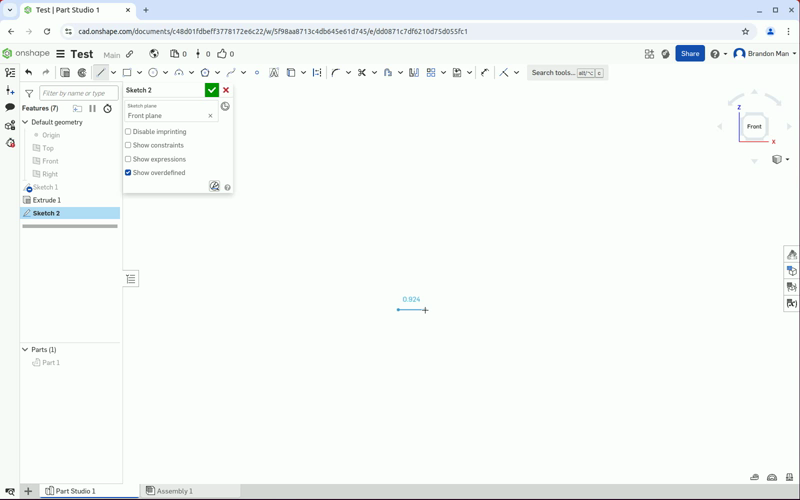
scroll(6)
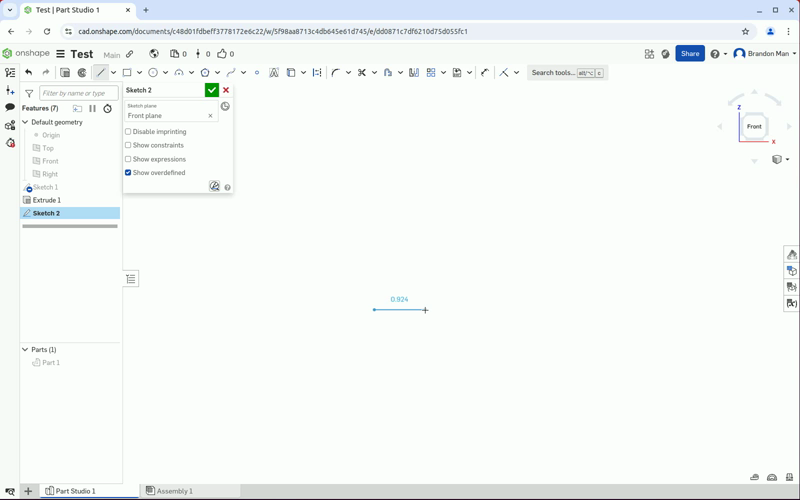
click(425, 309)
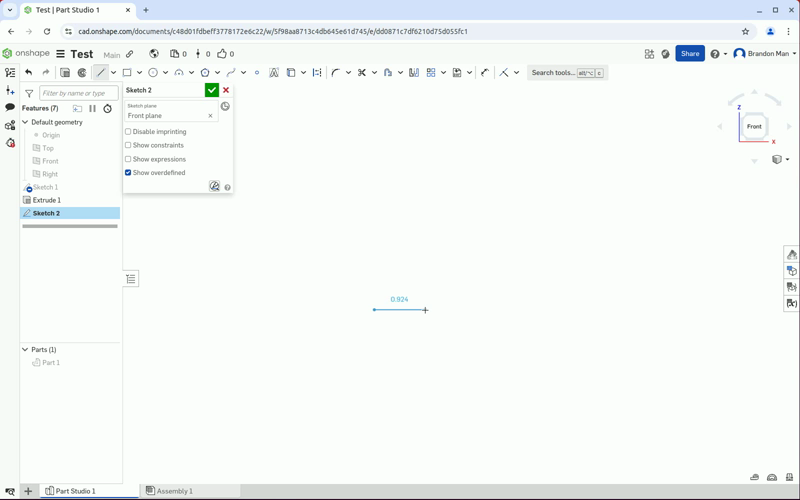
scroll(-6)
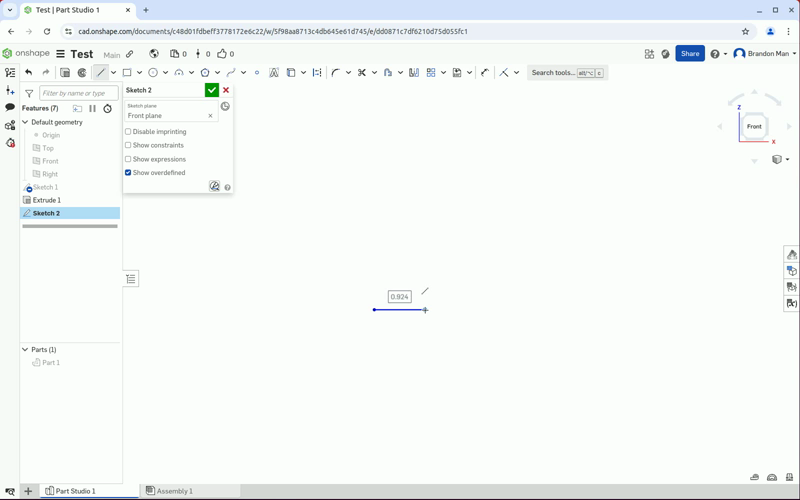
scroll(-6)
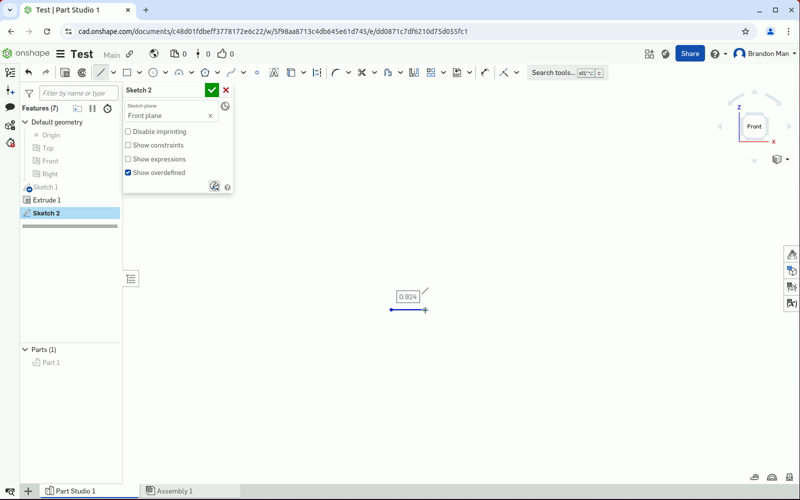
scroll(-6)
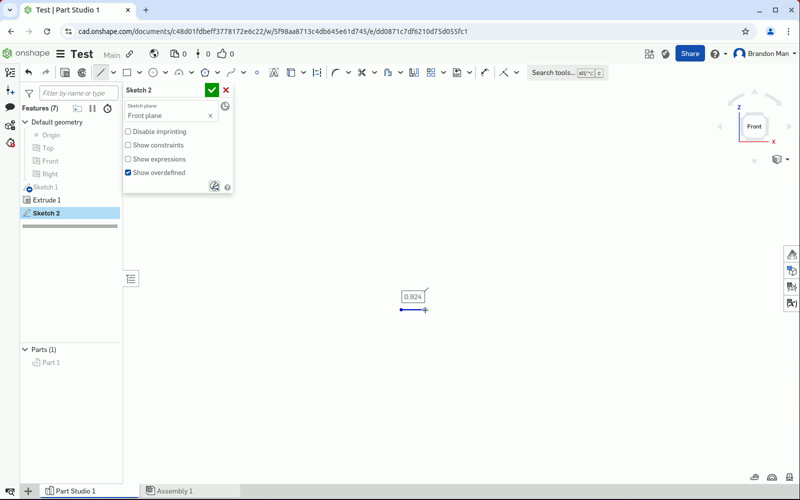
scroll(-6)
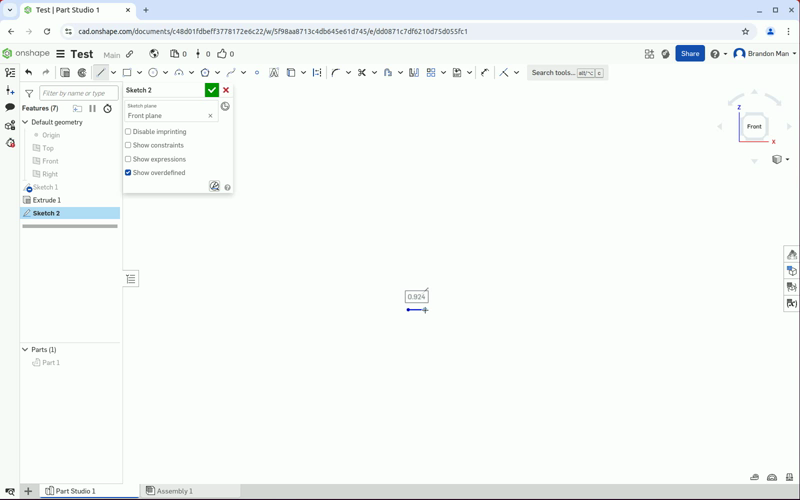
scroll(-6)
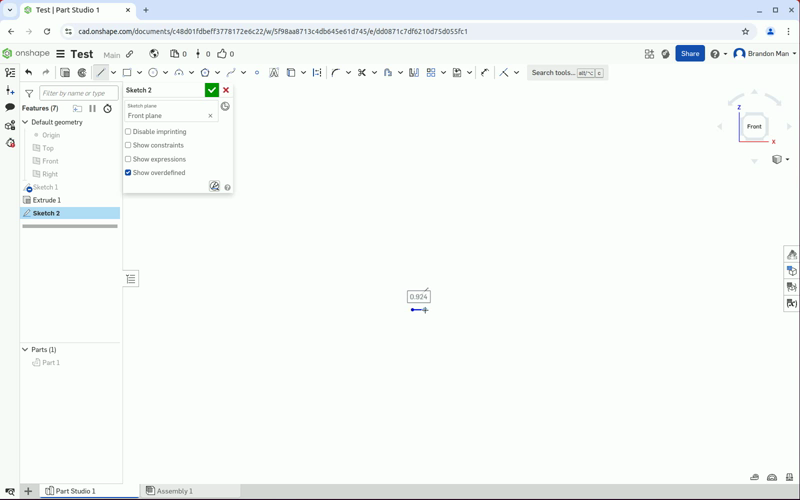
scroll(-6)
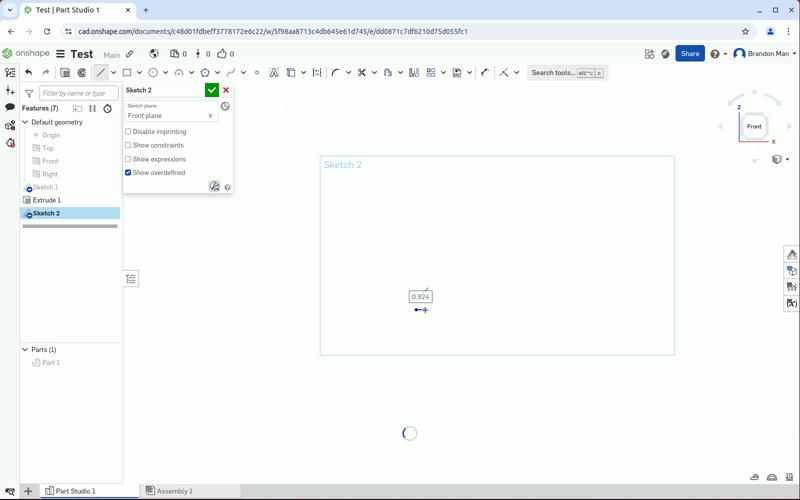
scroll(-6)
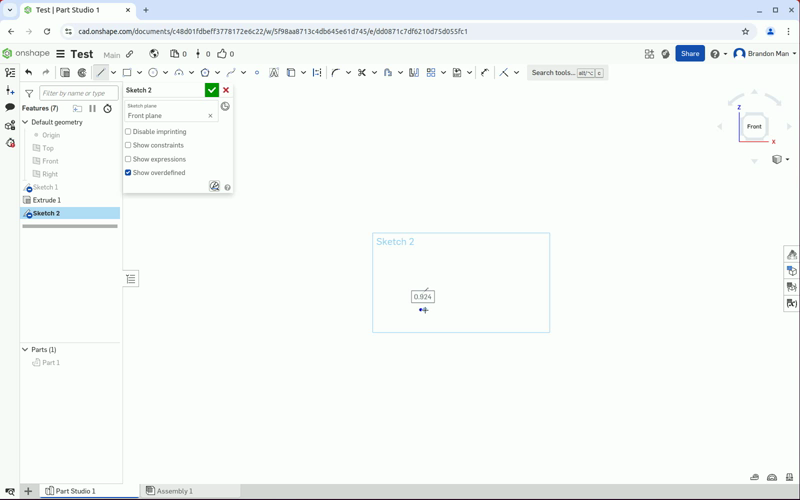
key_up(shift)
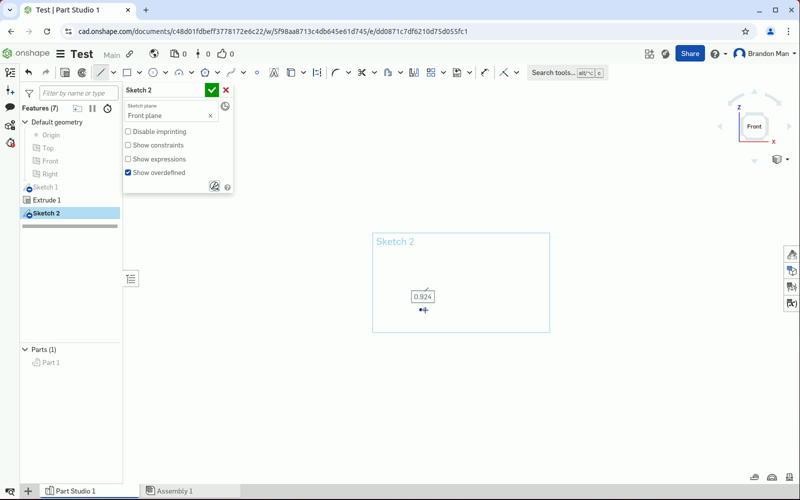
key_down(shift)
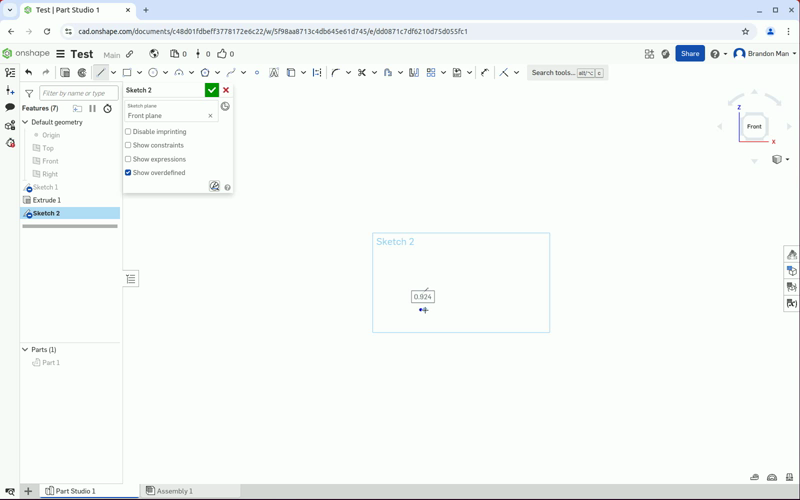
mouse_move(455, 309)
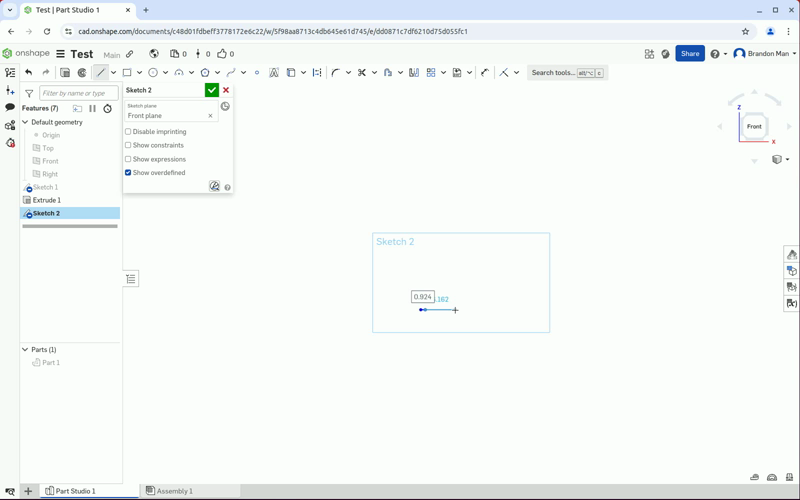
mouse_move(425, 309)
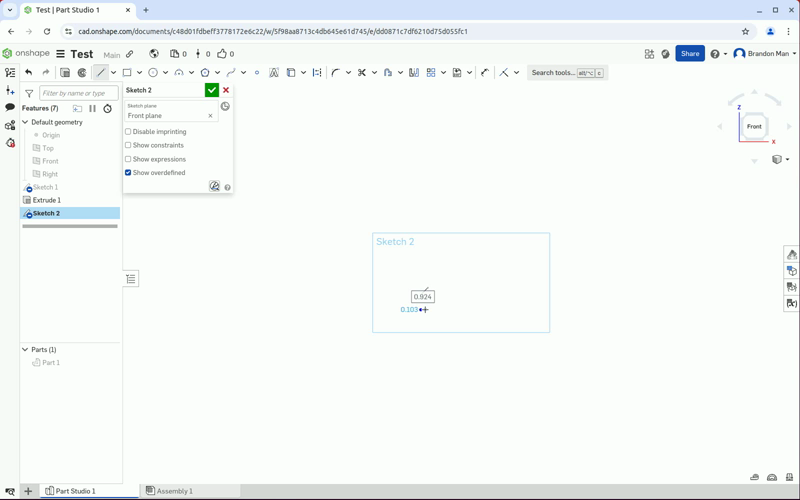
scroll(6)
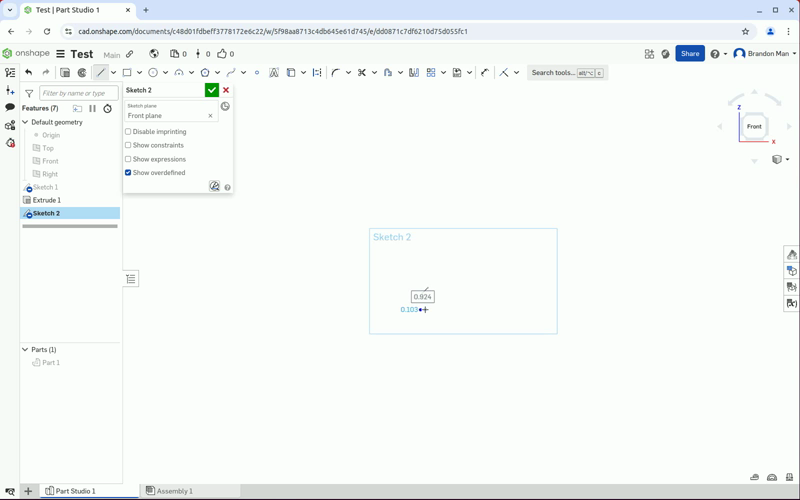
scroll(6)
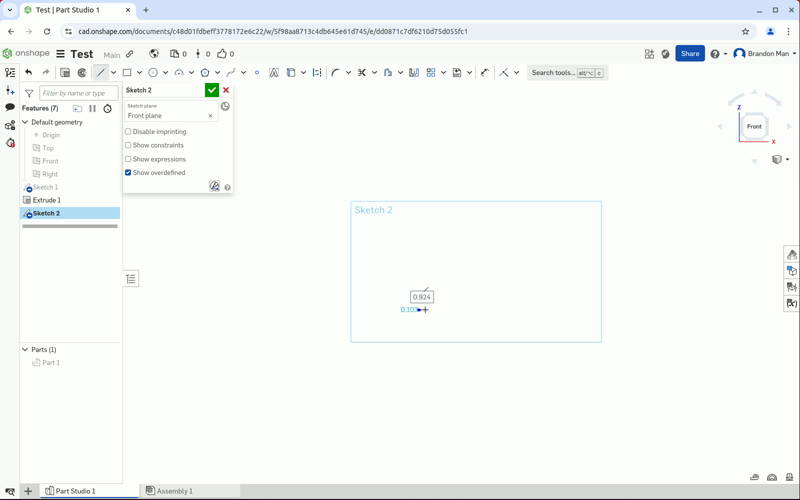
scroll(6)
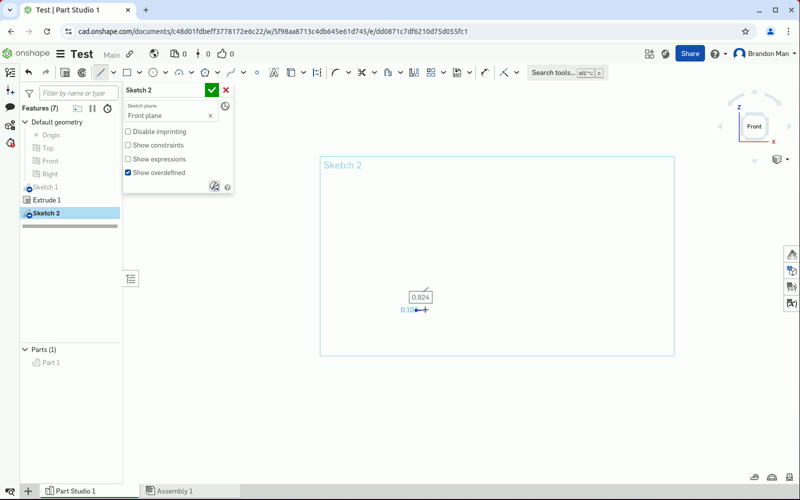
scroll(6)
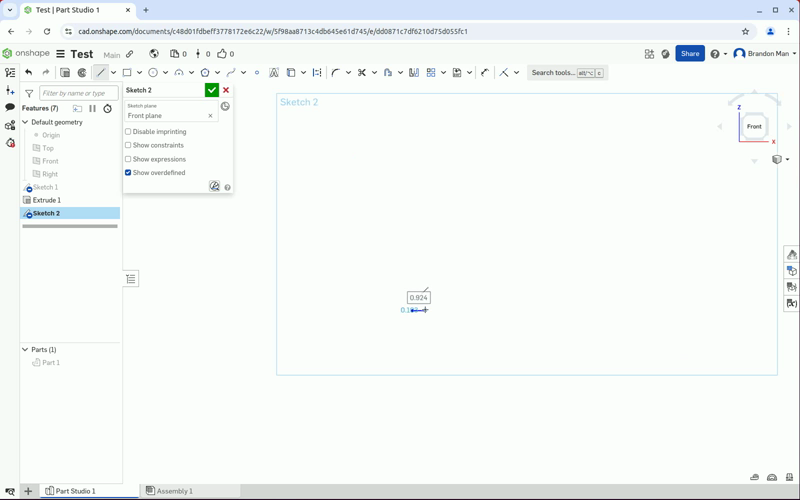
scroll(6)
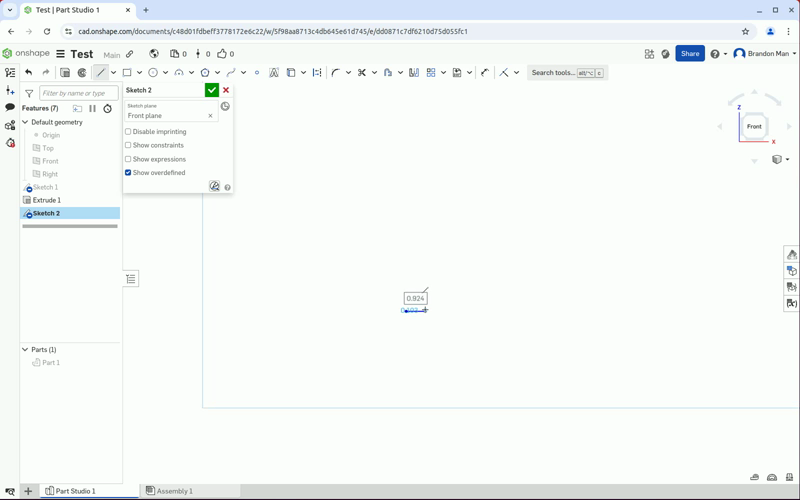
scroll(6)
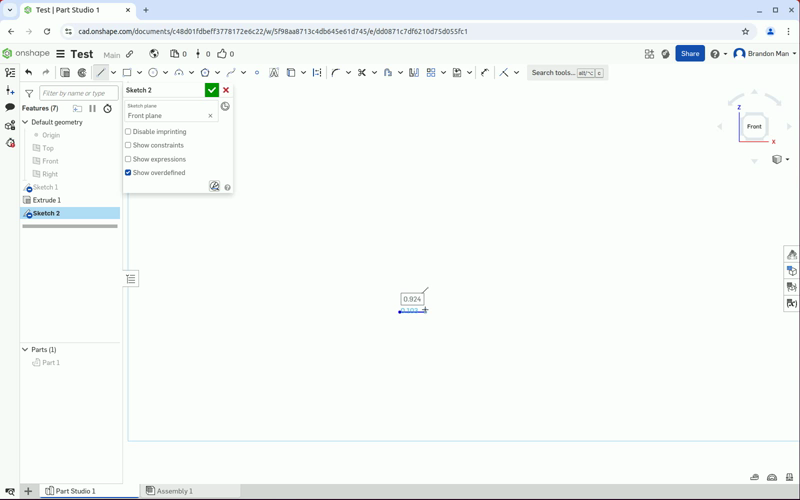
scroll(6)
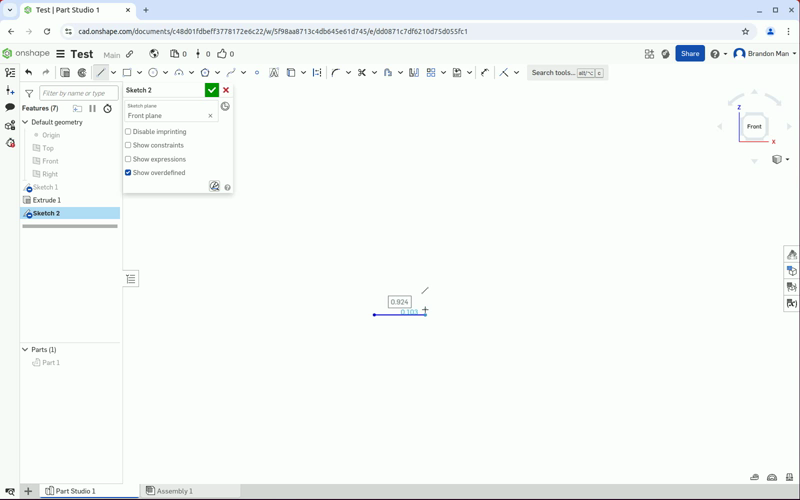
click(425, 309)
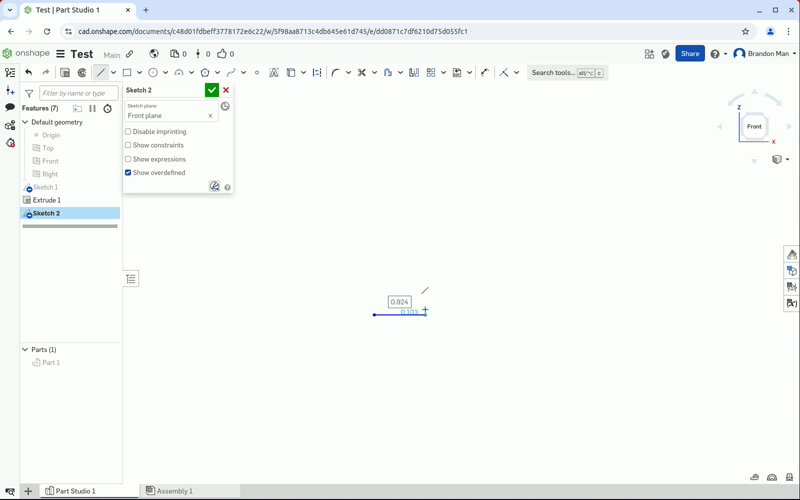
scroll(-6)
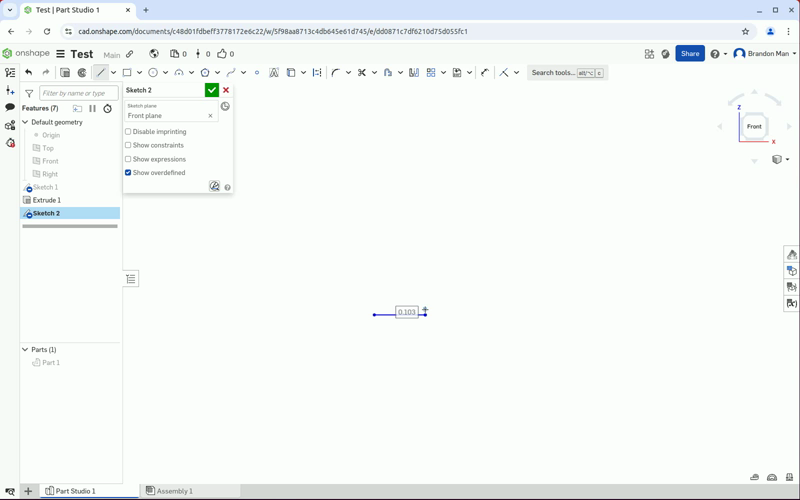
scroll(-6)
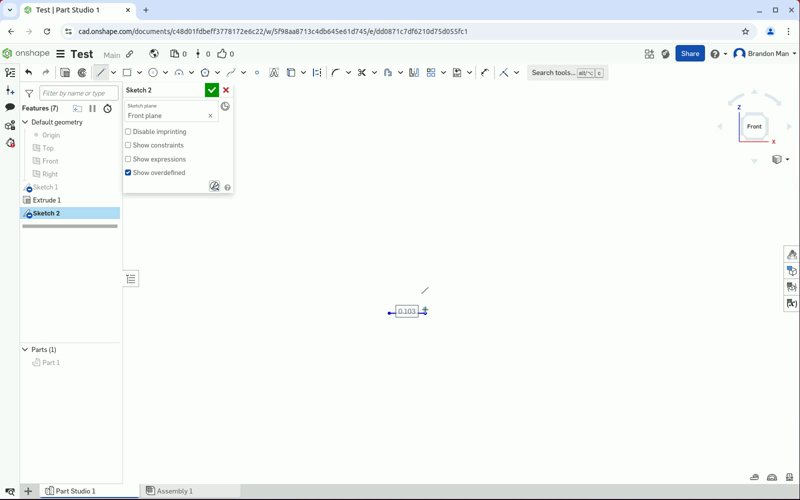
scroll(-6)
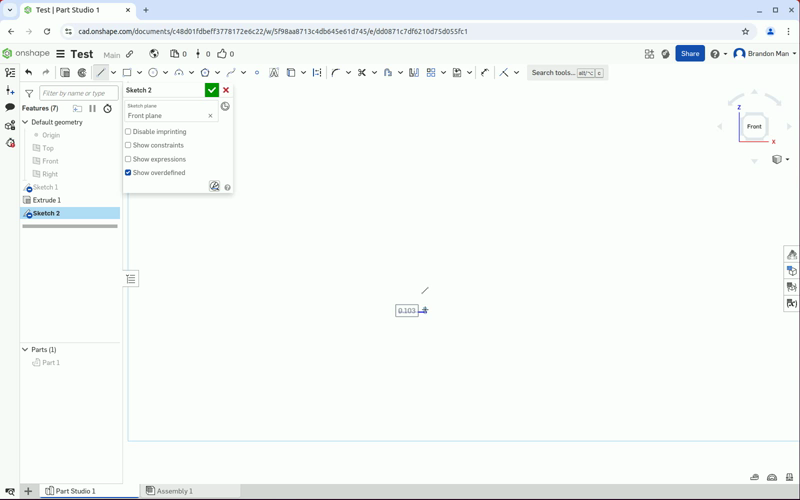
scroll(-6)
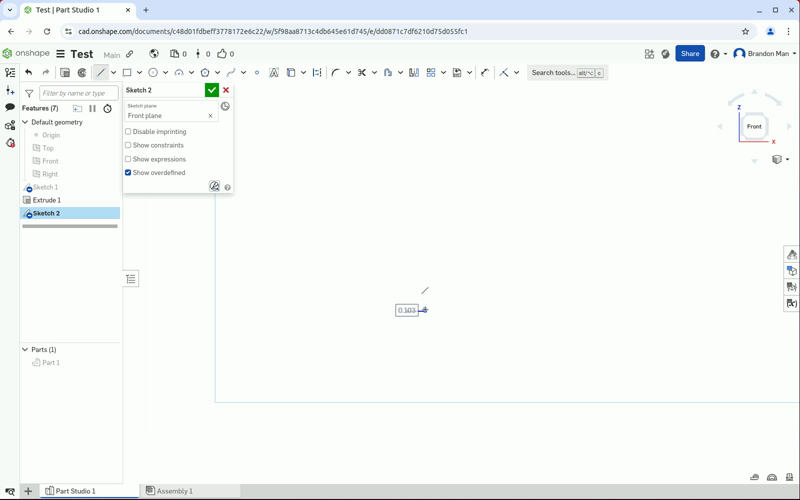
scroll(-6)
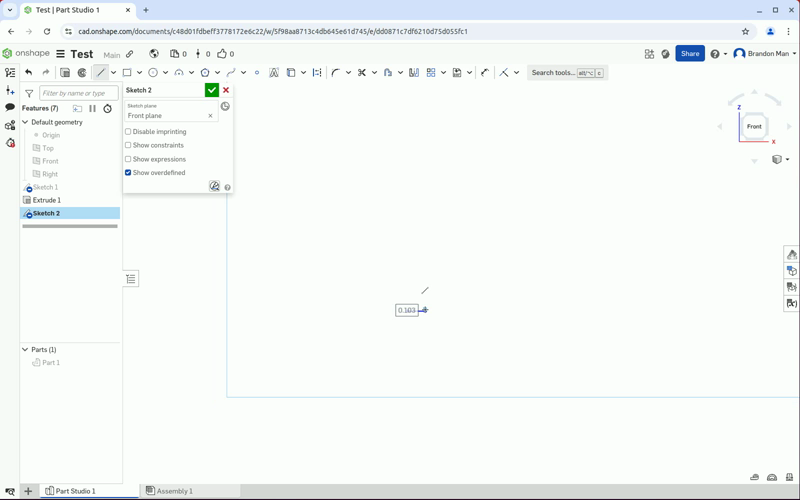
scroll(-6)
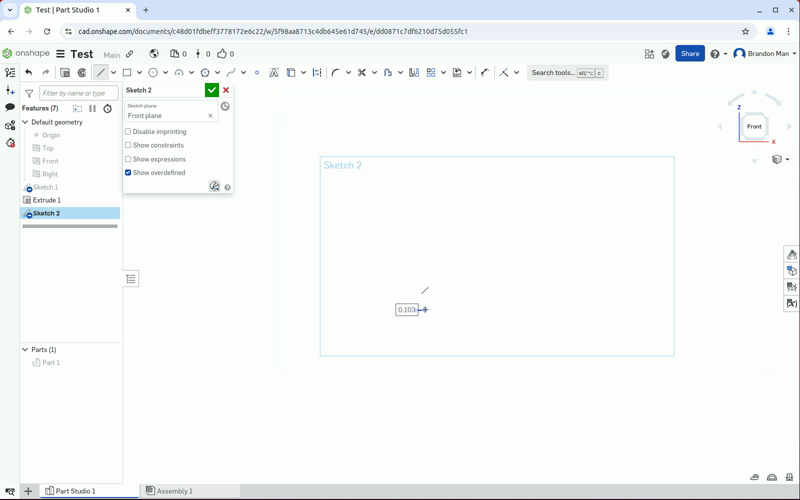
scroll(-6)
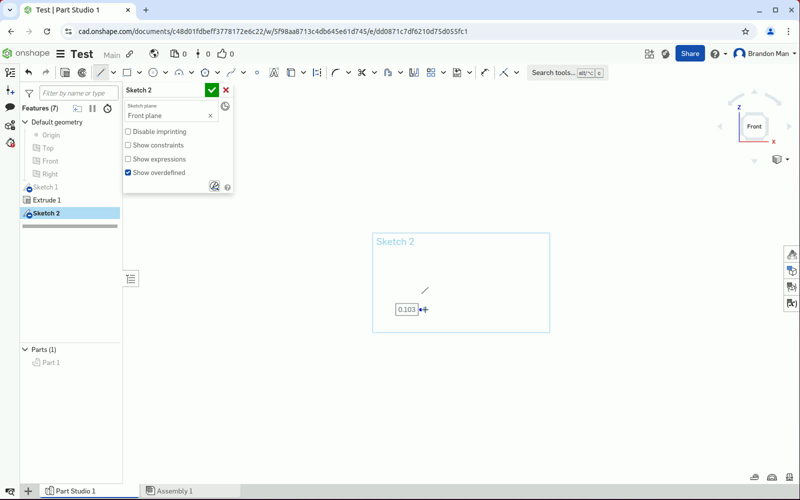
key_up(shift)
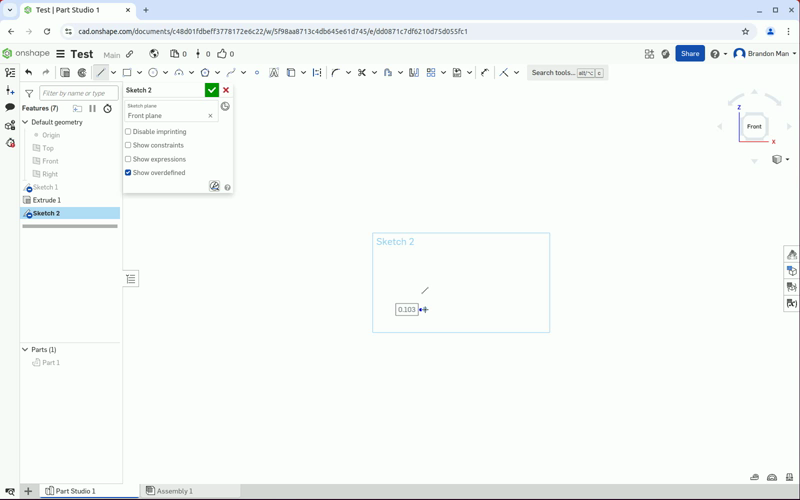
key_down(shift)
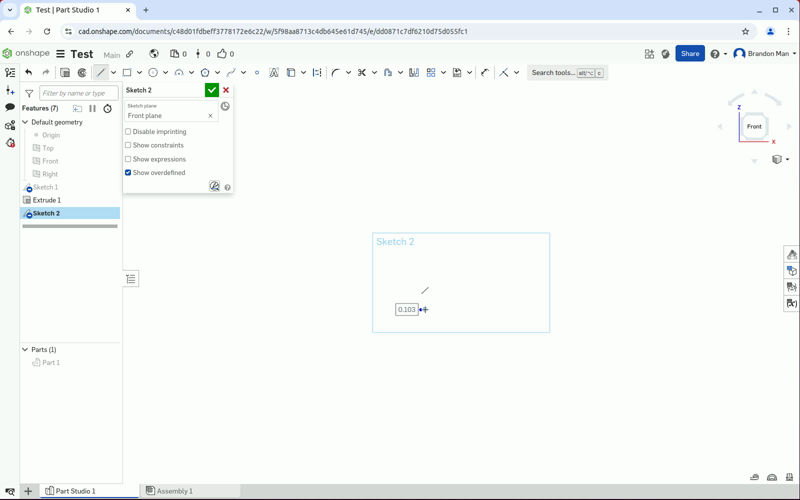
mouse_move(455, 309)
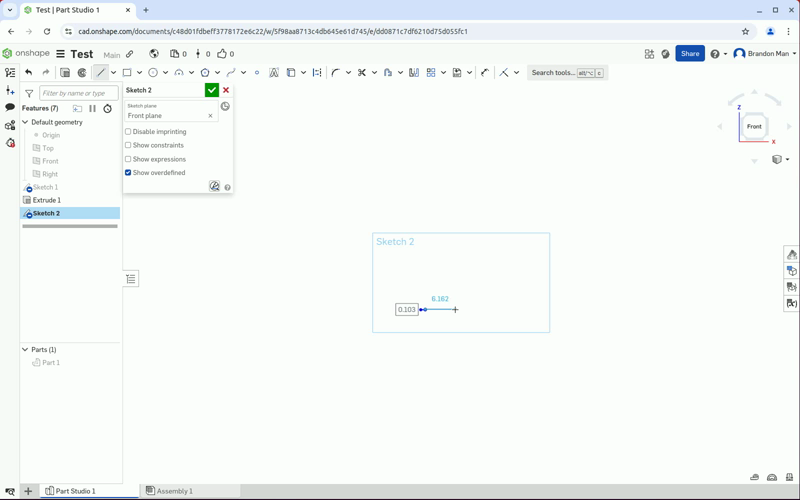
mouse_move(421, 309)
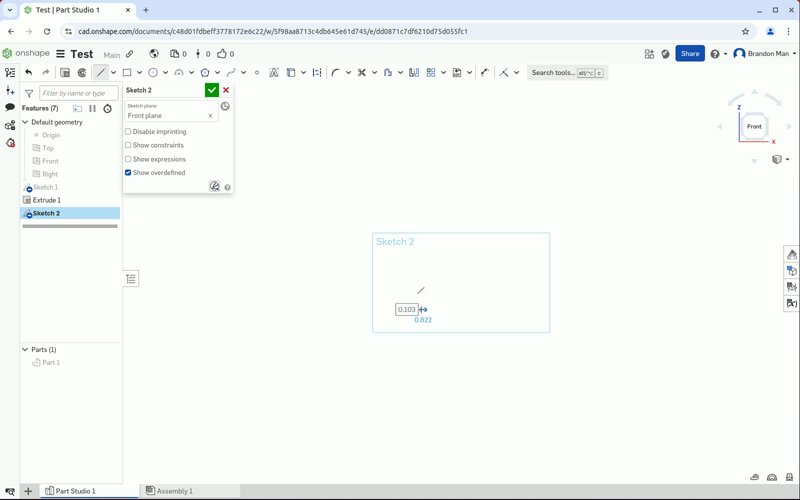
scroll(6)
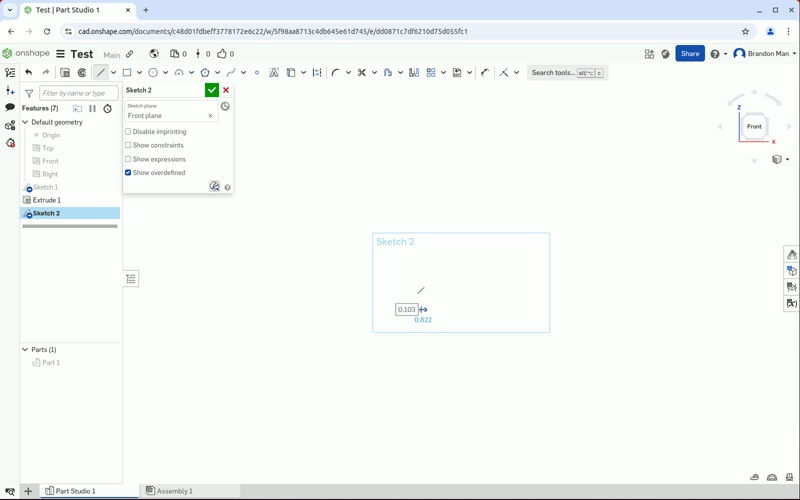
scroll(6)
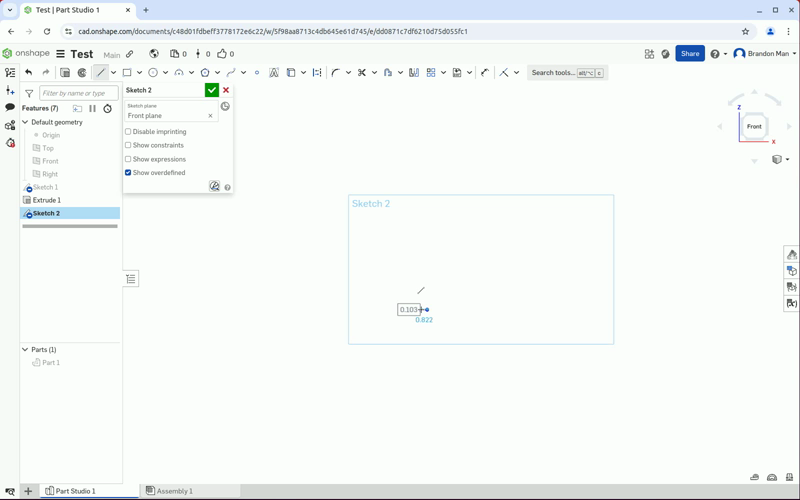
scroll(6)
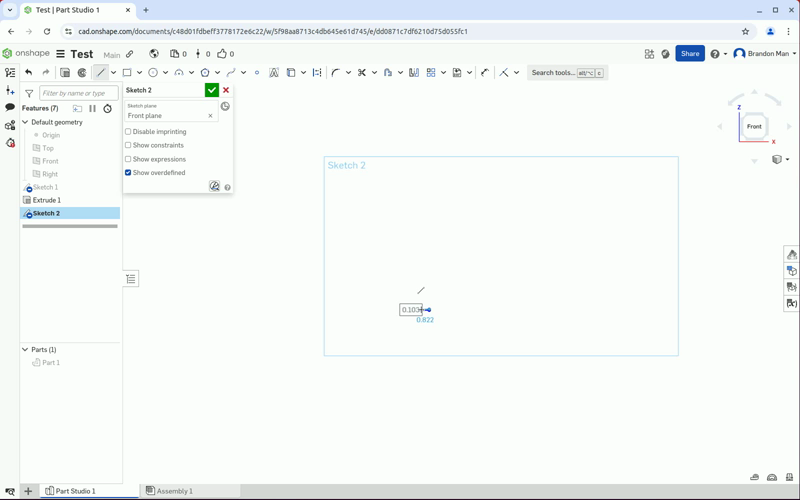
scroll(6)
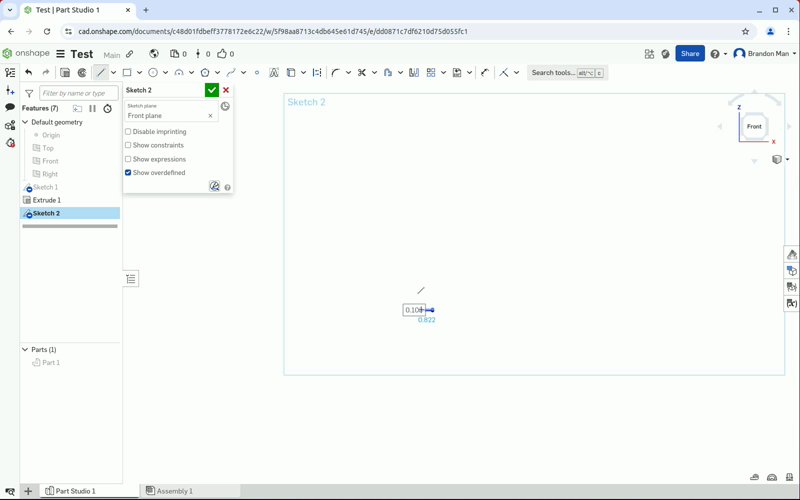
scroll(6)
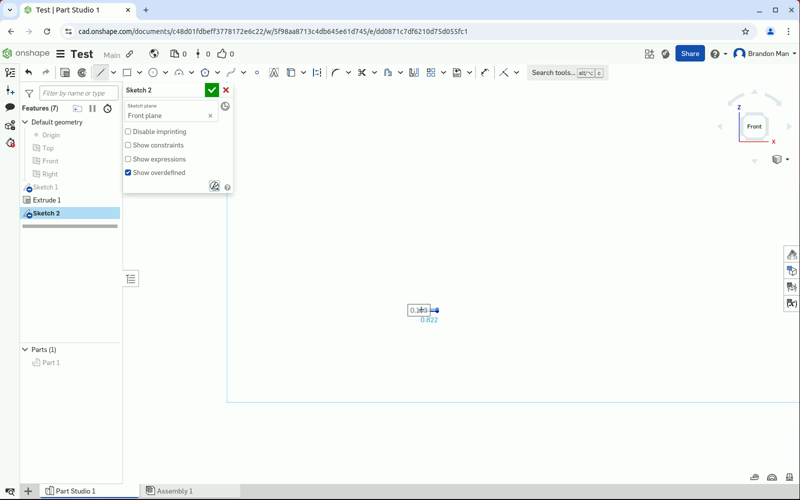
scroll(6)
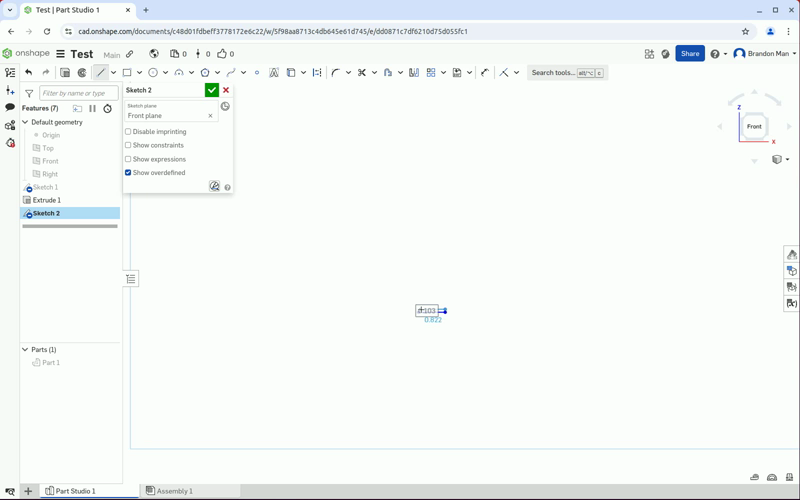
scroll(6)
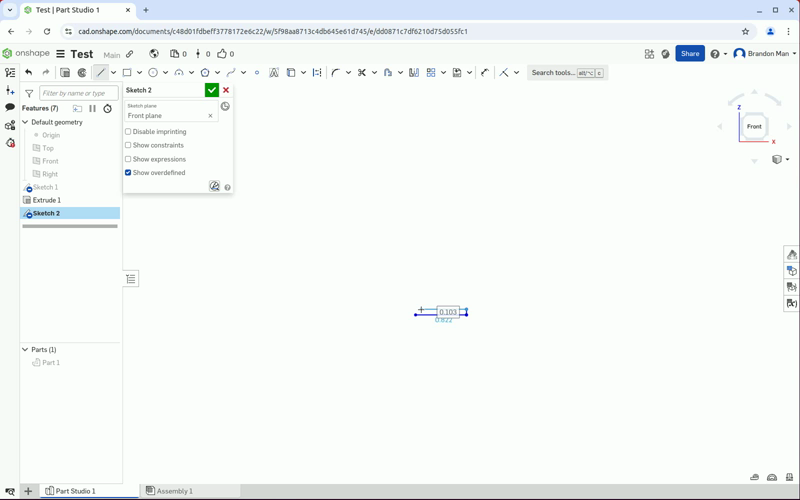
click(421, 309)
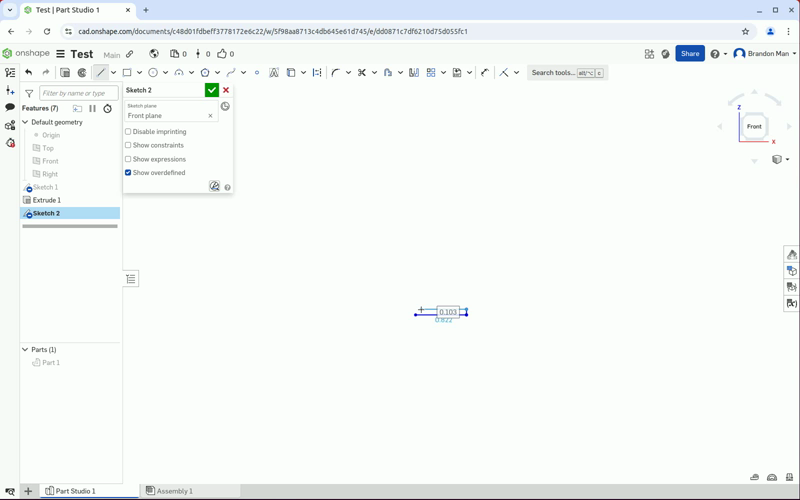
scroll(-6)
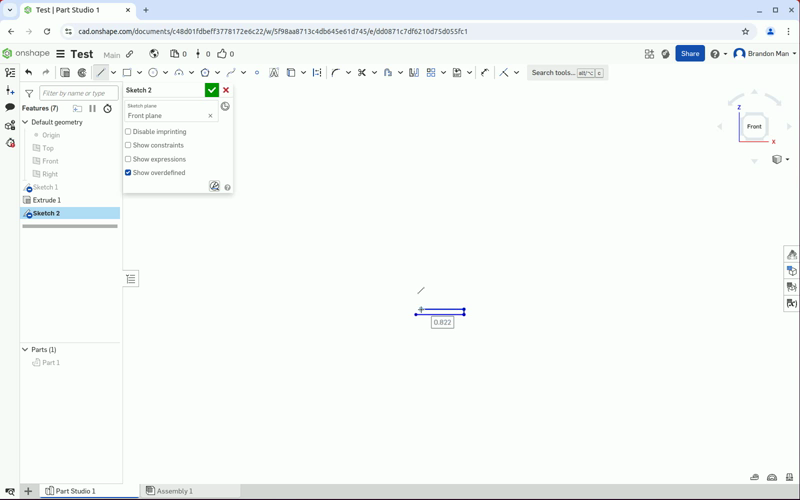
scroll(-6)
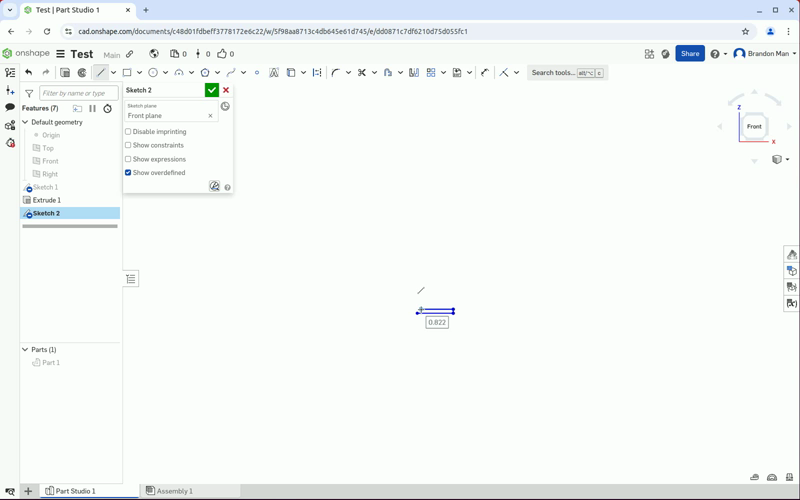
scroll(-6)
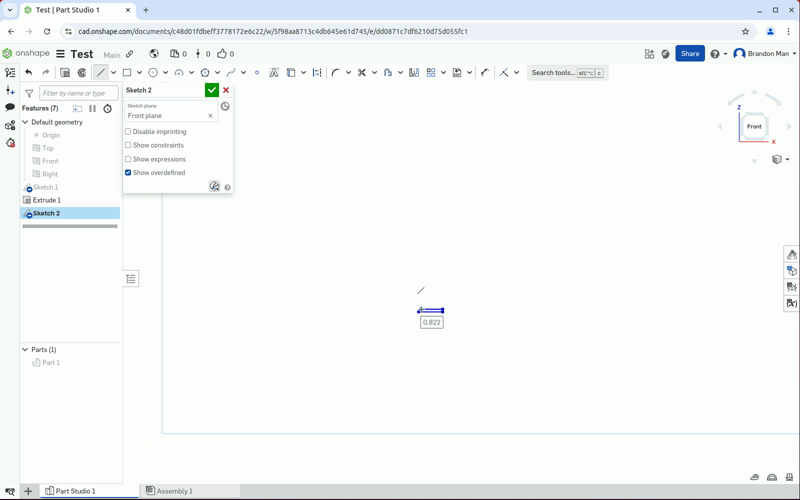
scroll(-6)
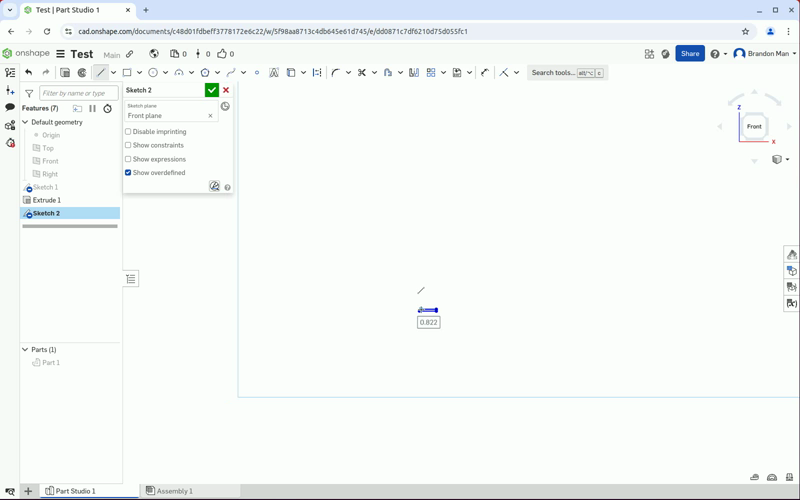
scroll(-6)
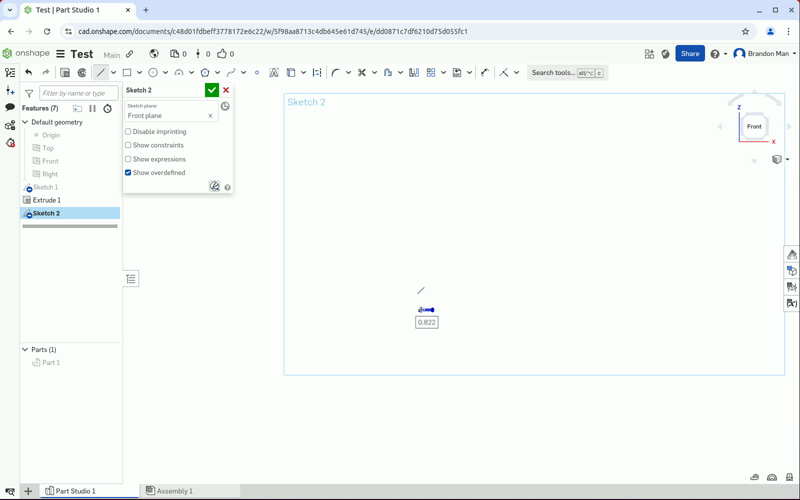
scroll(-6)
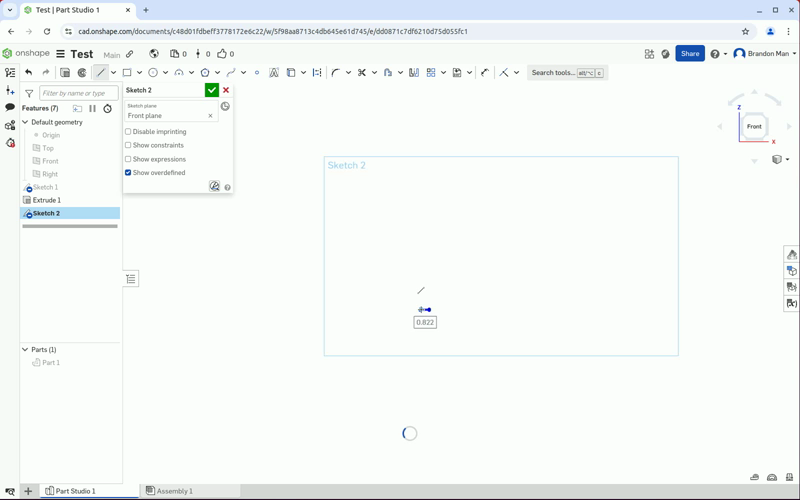
scroll(-6)
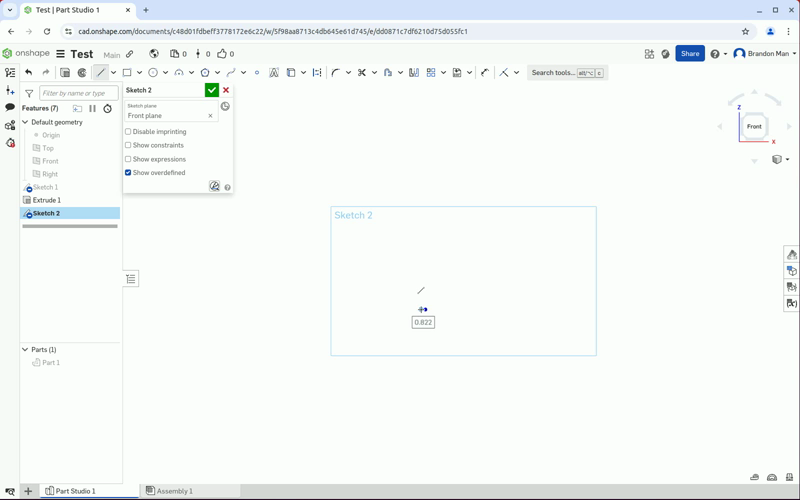
key_up(shift)
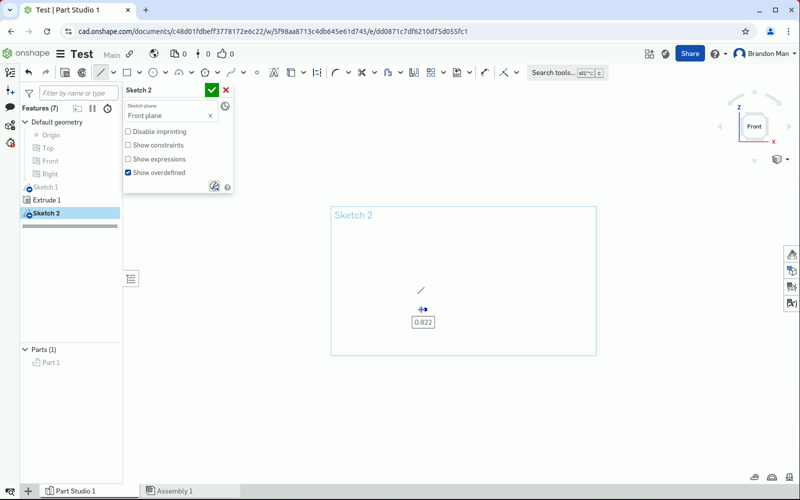
key_down(shift)
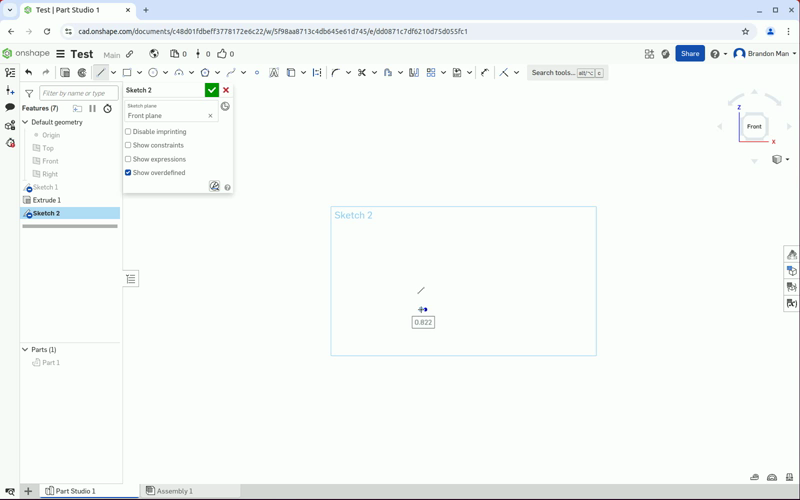
mouse_move(451, 309)
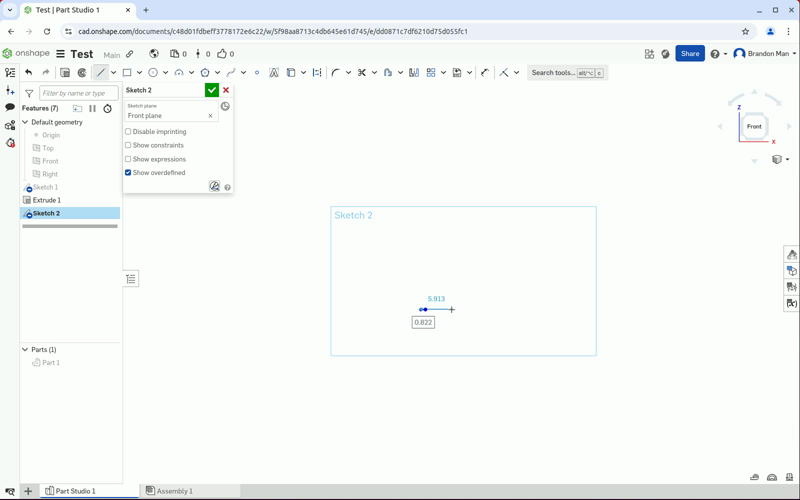
mouse_move(421, 306)
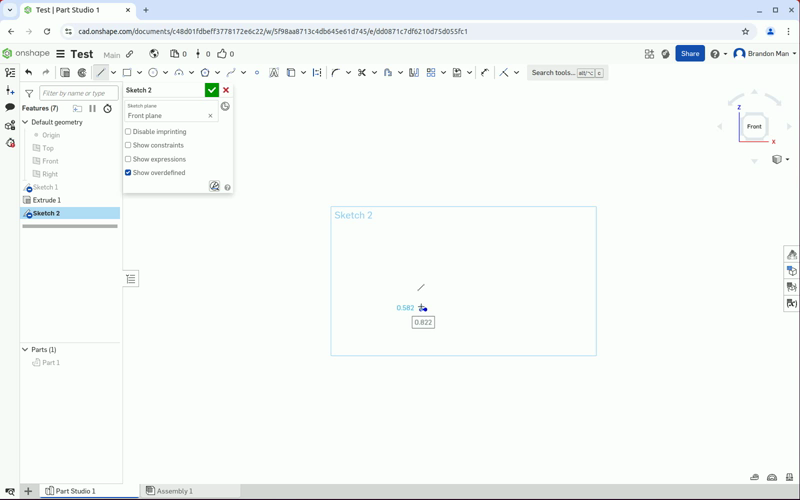
scroll(6)
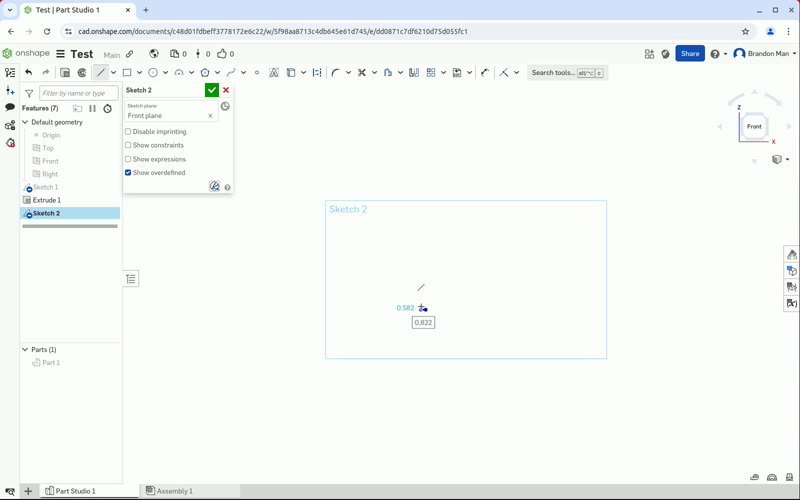
scroll(6)
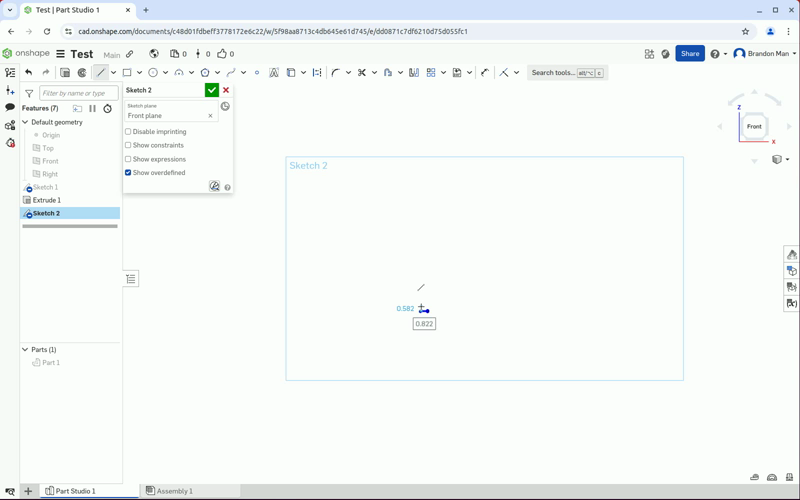
scroll(6)
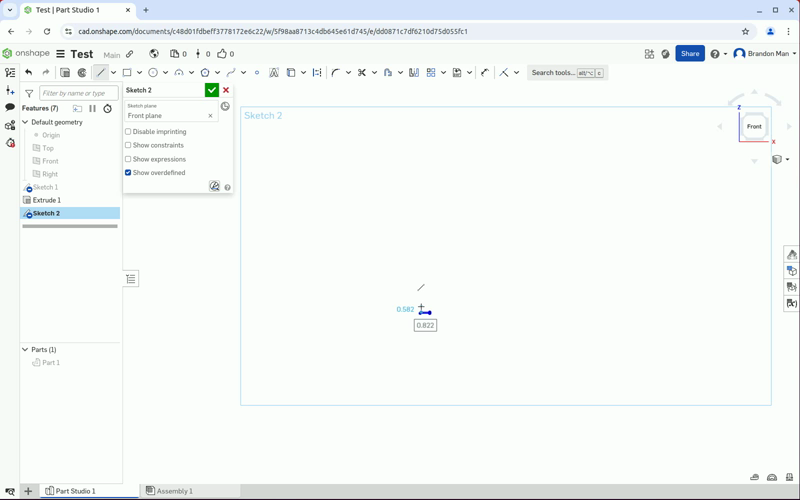
scroll(6)
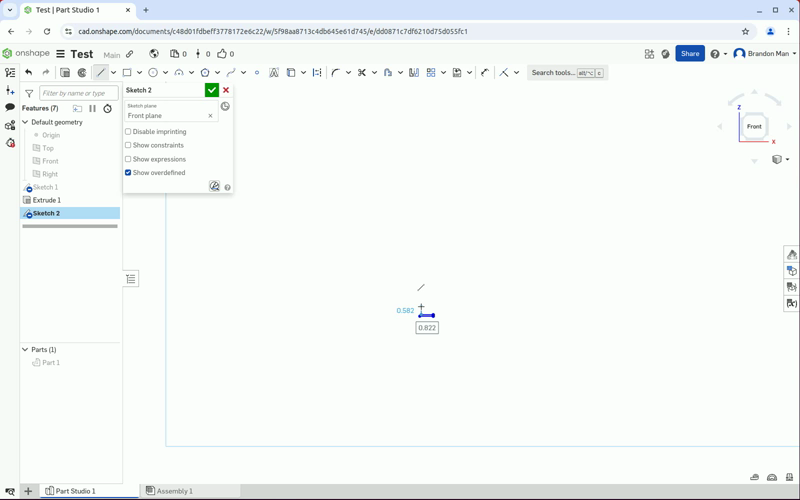
scroll(6)
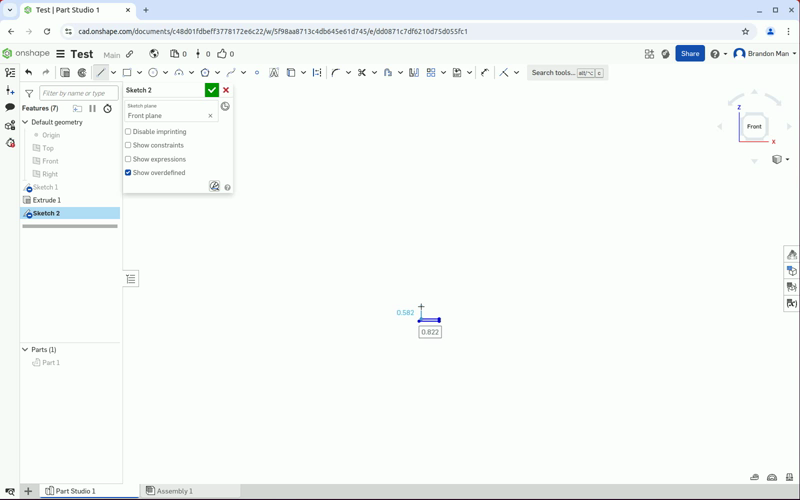
scroll(6)
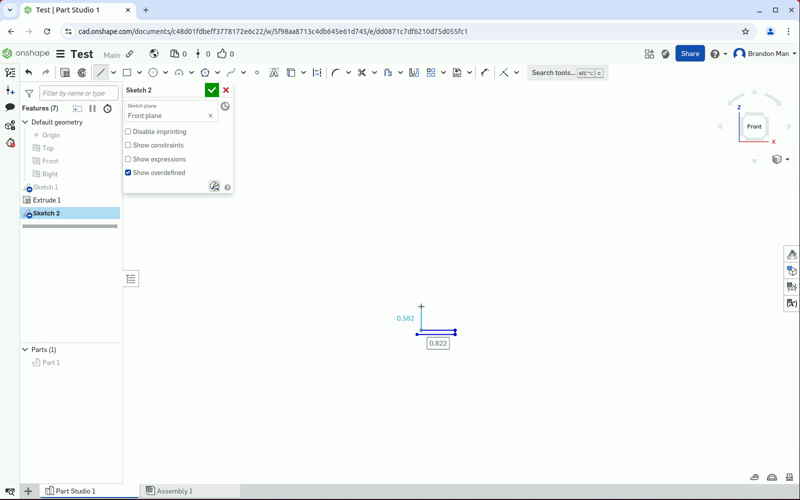
scroll(6)
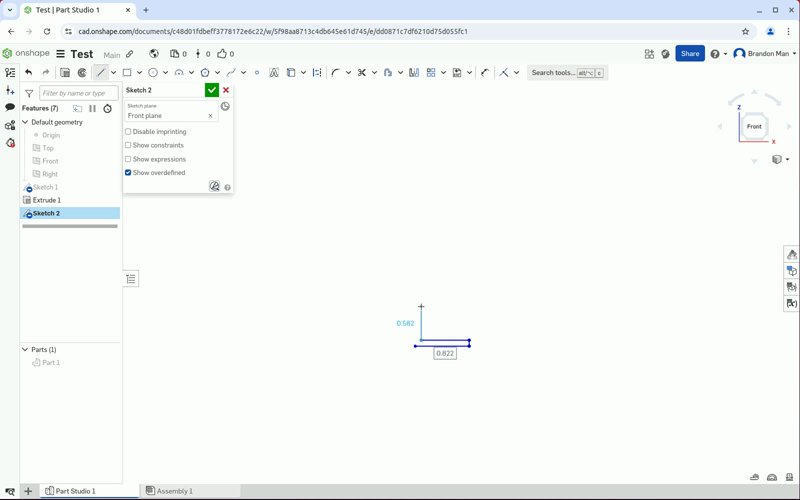
click(421, 306)
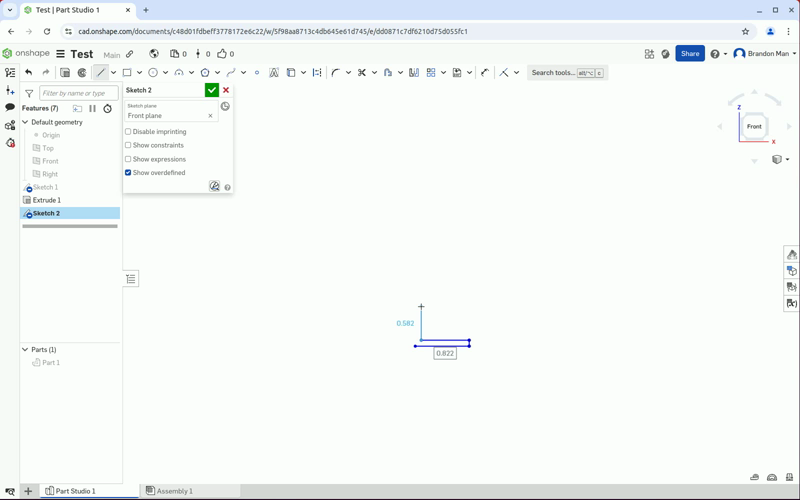
scroll(-6)
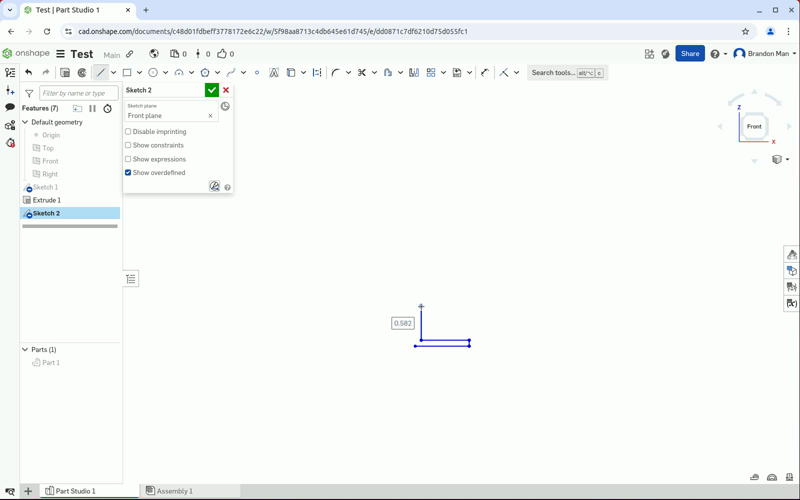
scroll(-6)
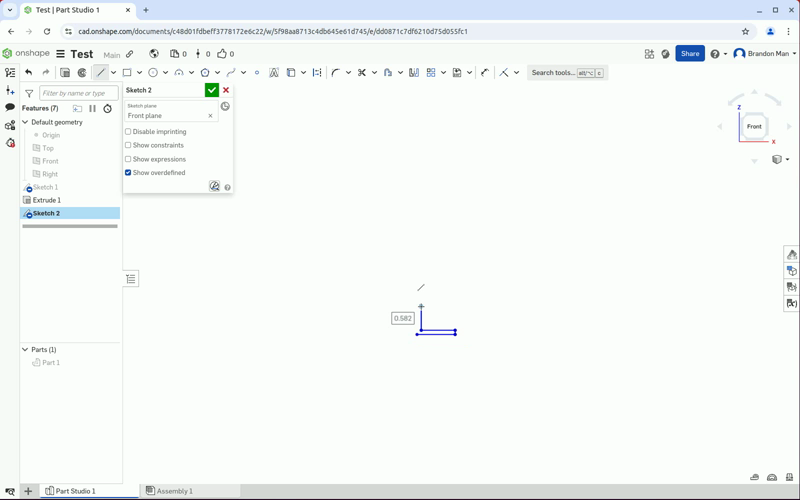
scroll(-6)
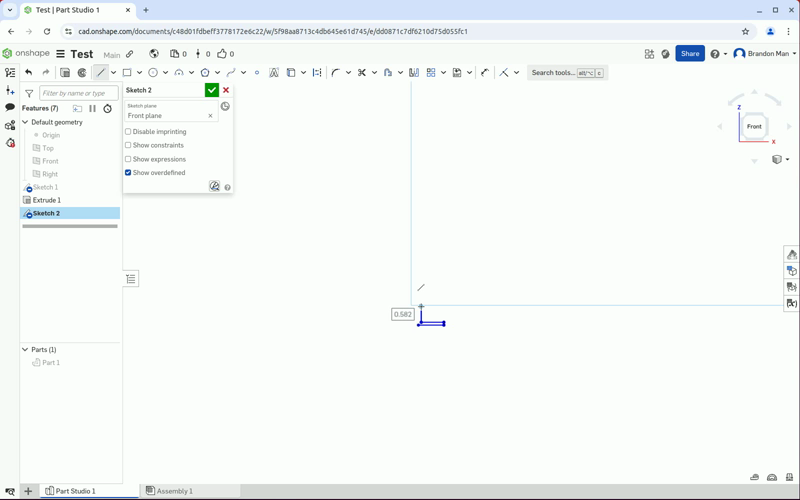
scroll(-6)
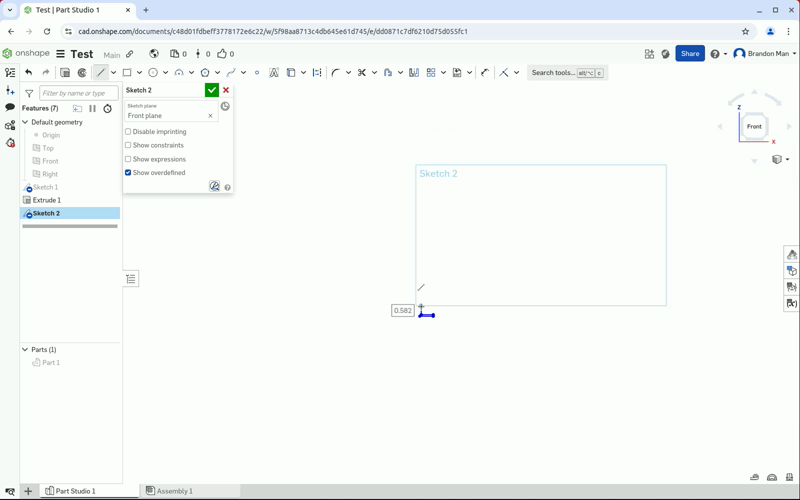
scroll(-6)
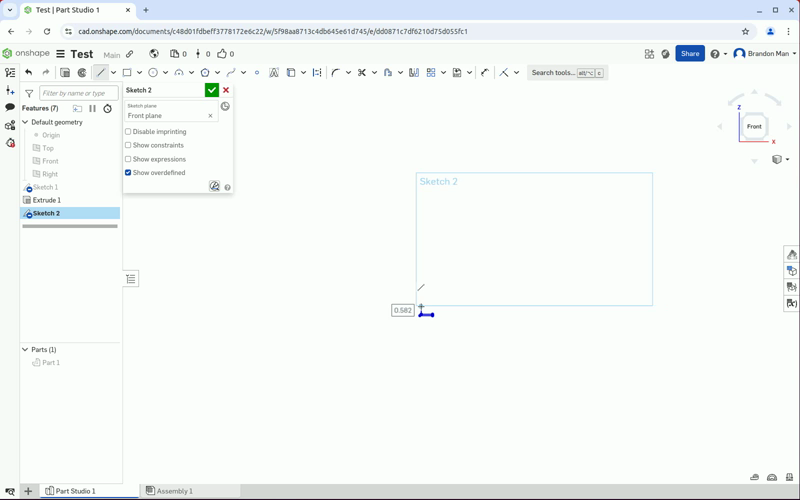
scroll(-6)
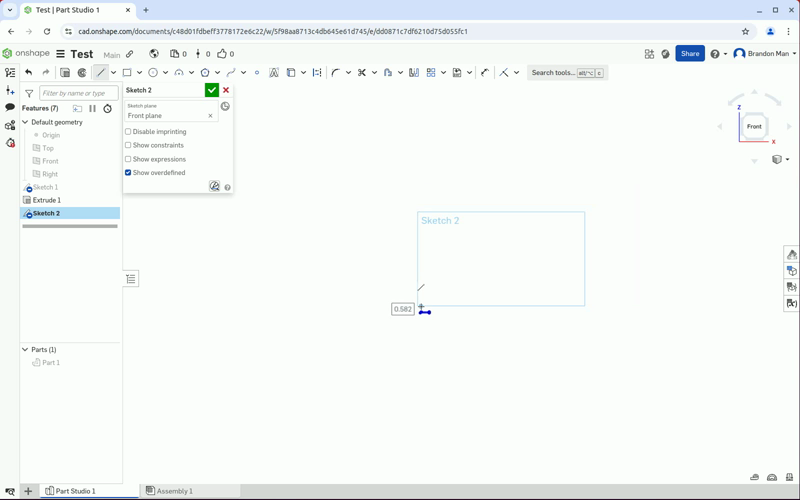
scroll(-6)
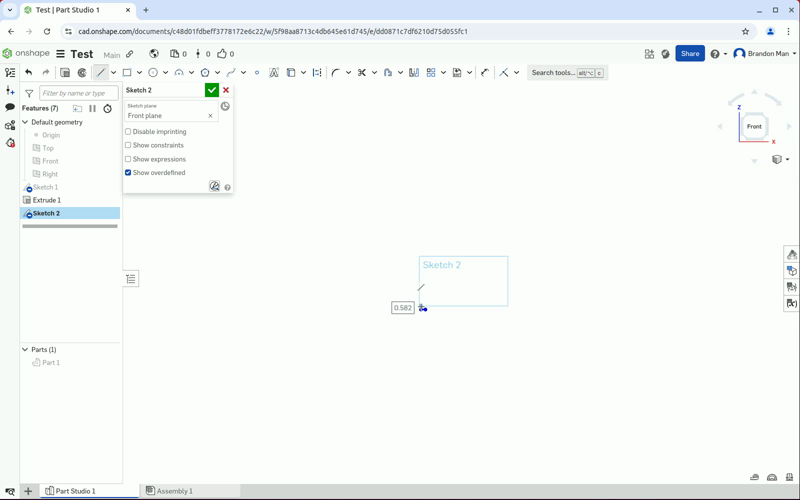
key_up(shift)
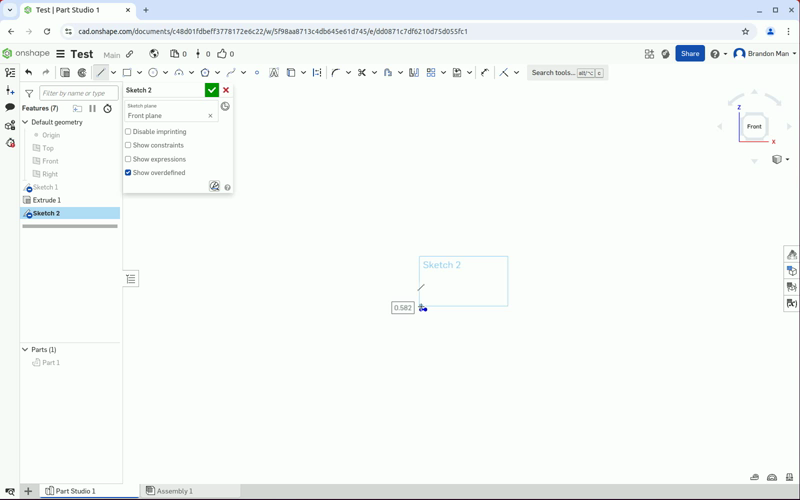
key_down(shift)
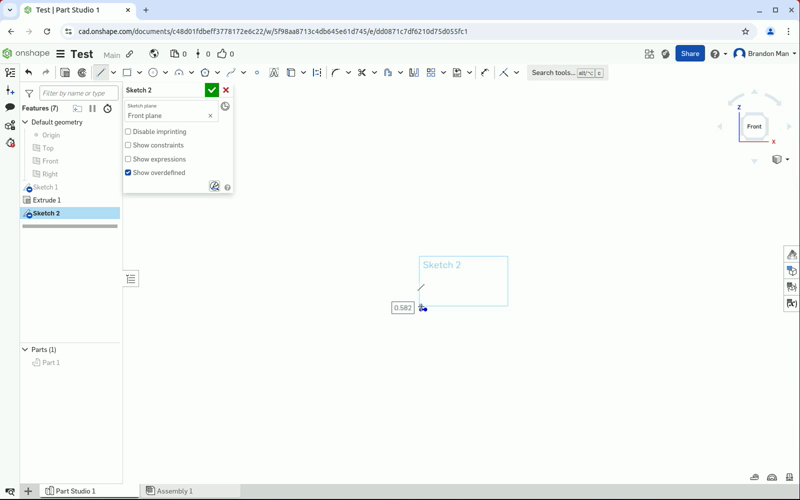
mouse_move(451, 306)
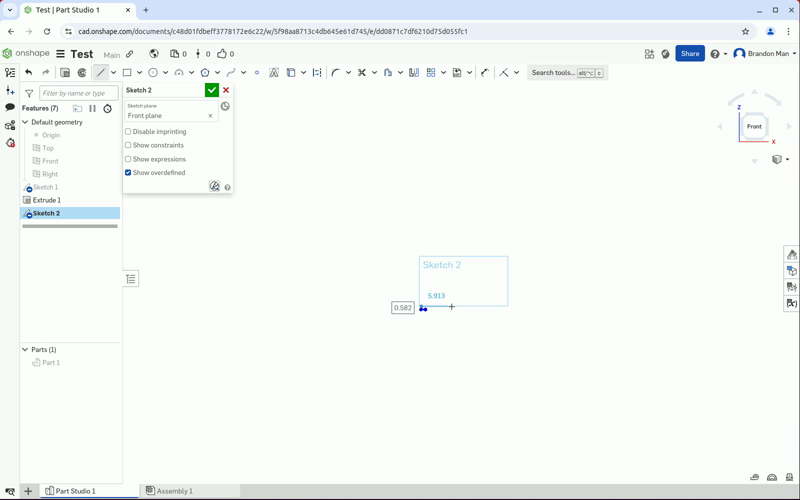
mouse_move(425, 306)
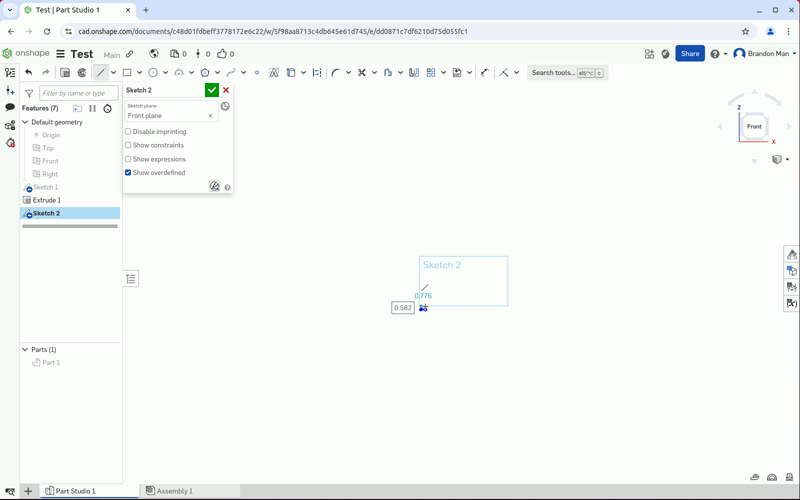
scroll(6)
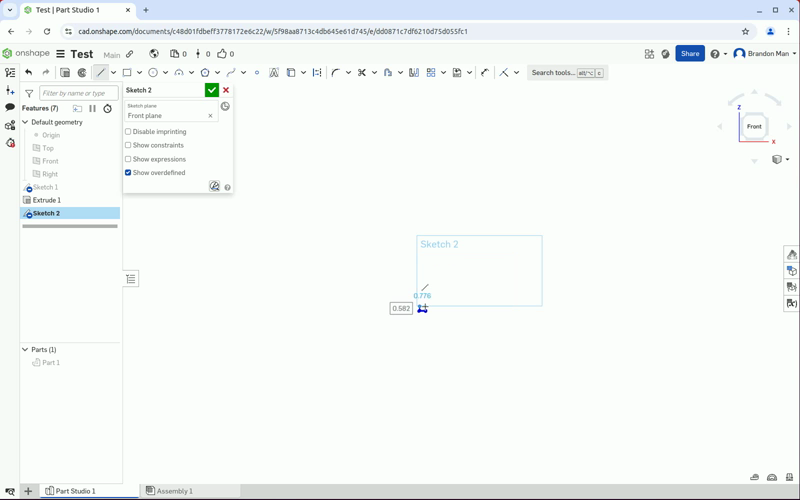
scroll(6)
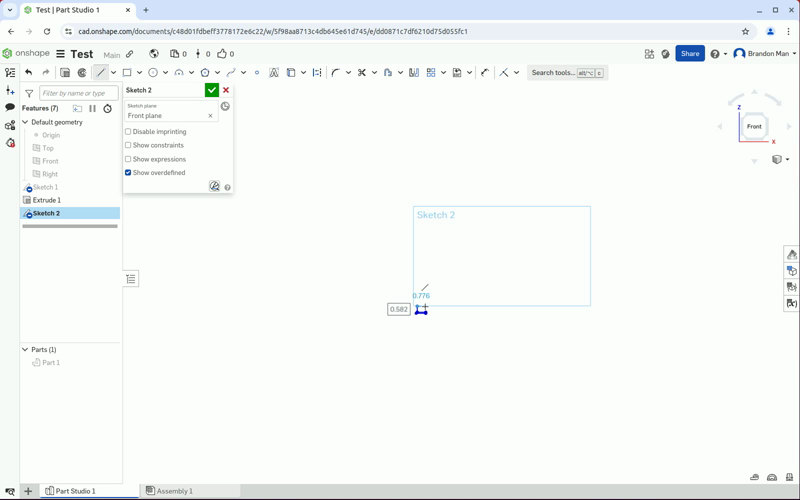
scroll(6)
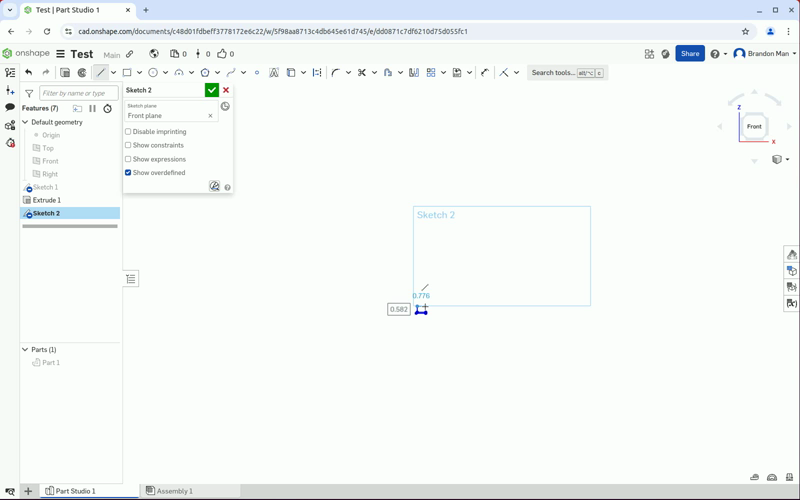
scroll(6)
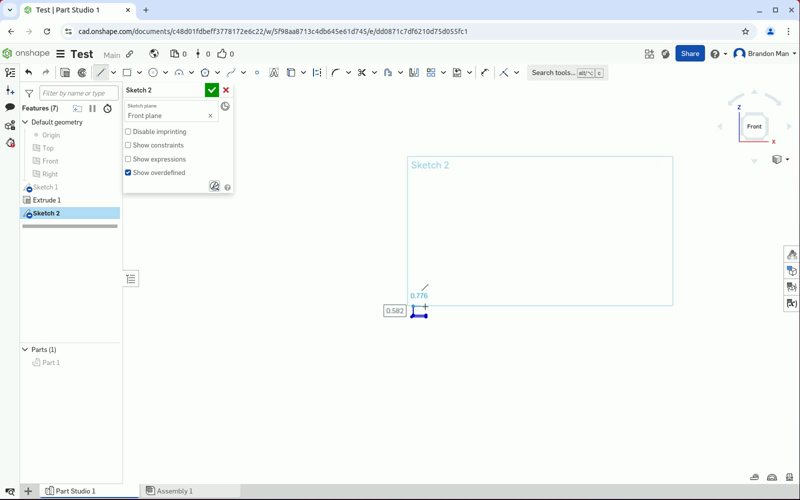
scroll(6)
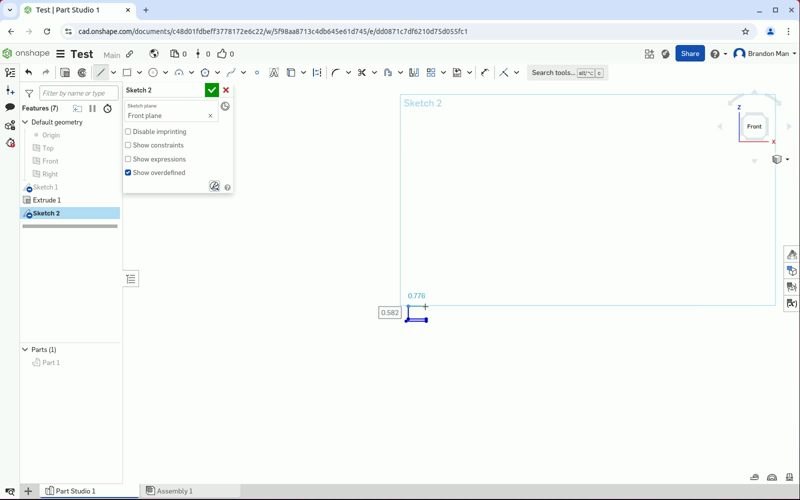
scroll(6)
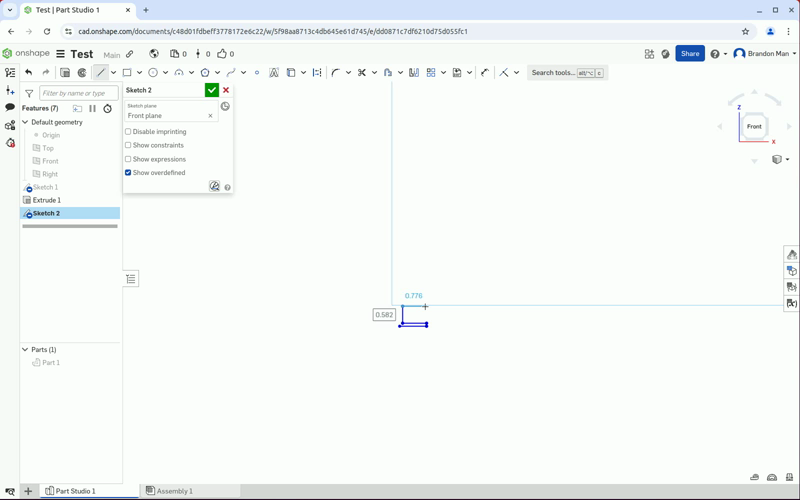
scroll(6)
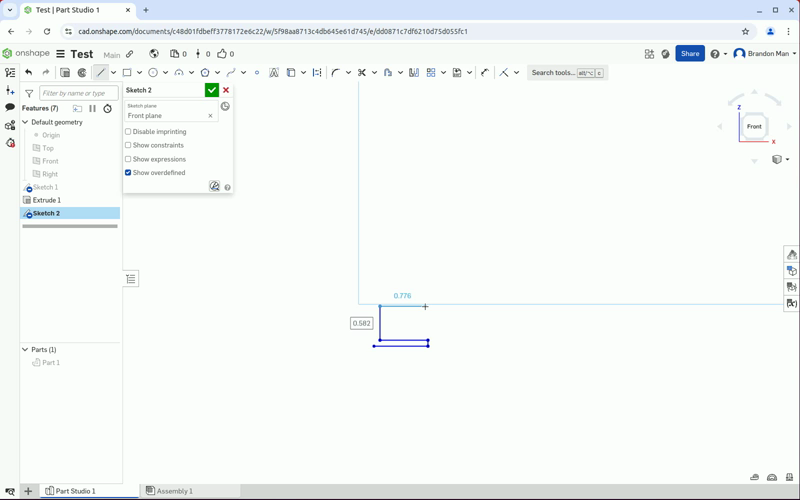
click(425, 306)
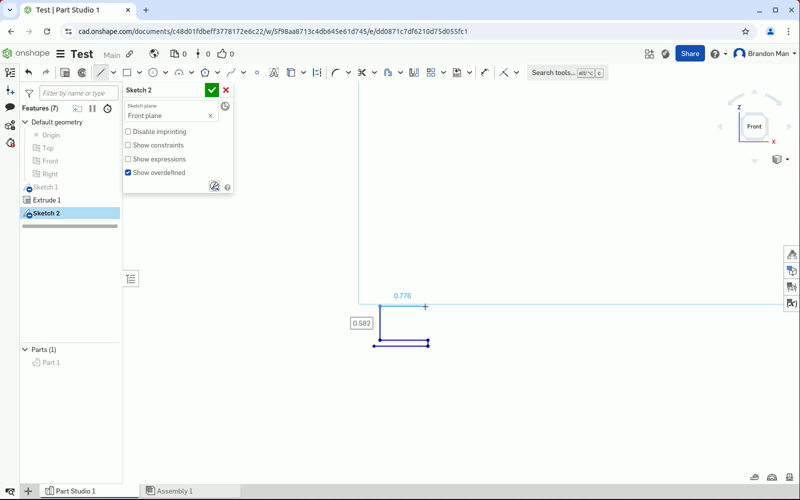
scroll(-6)
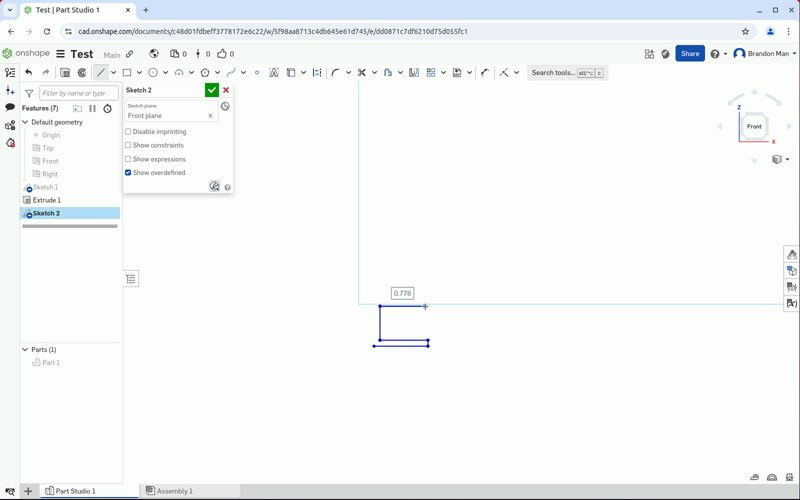
scroll(-6)
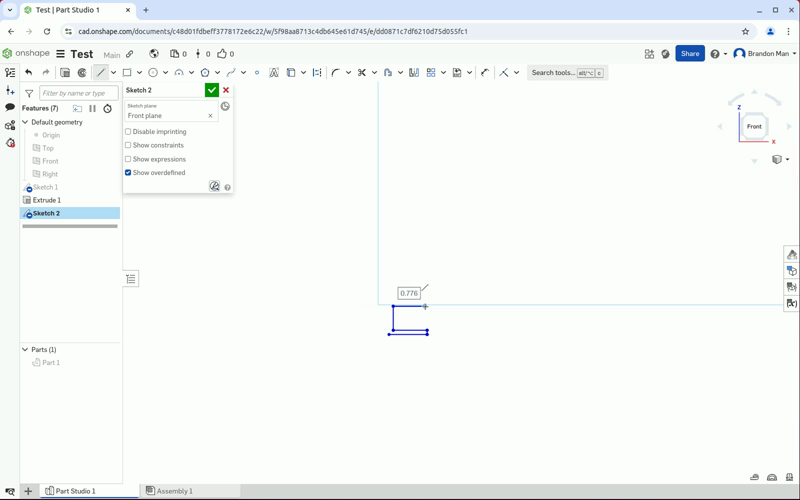
scroll(-6)
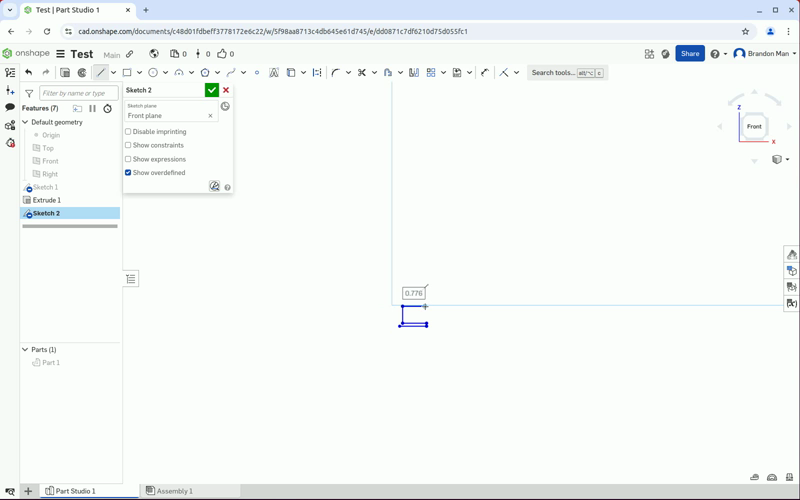
scroll(-6)
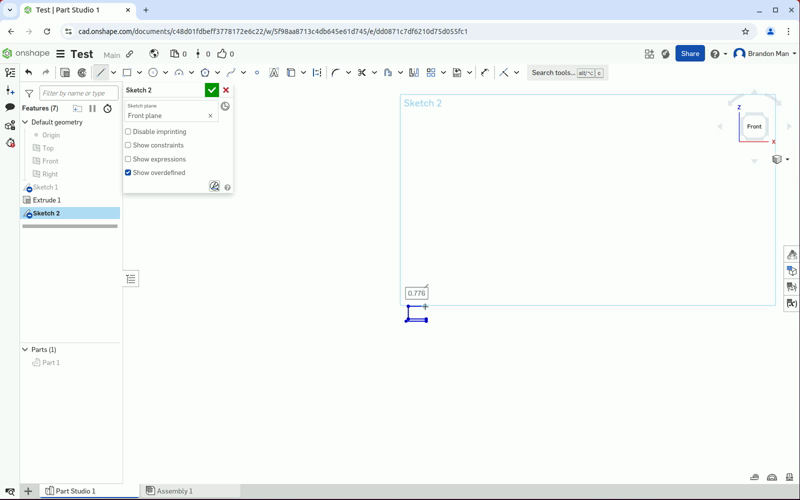
scroll(-6)
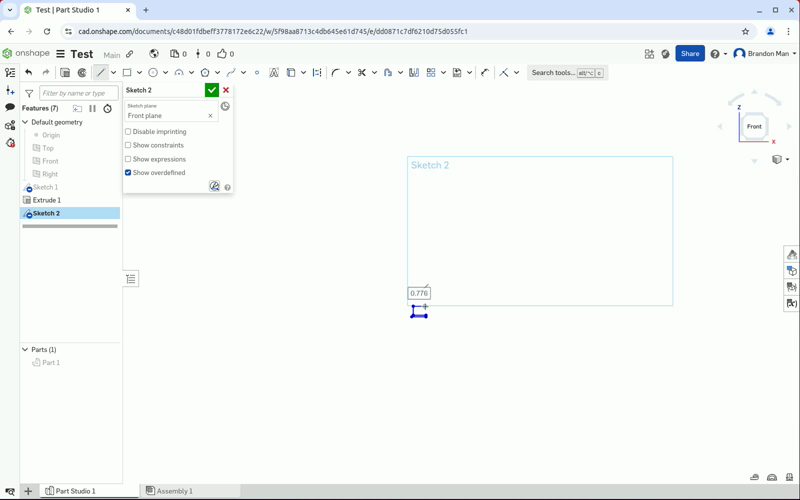
scroll(-6)
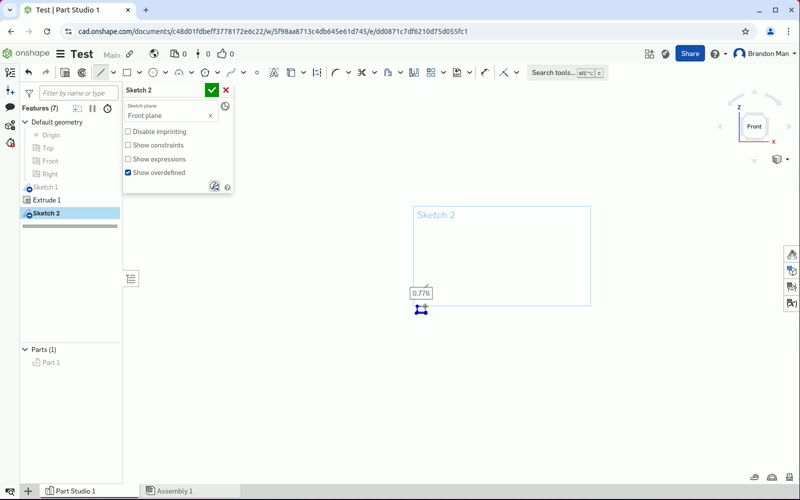
scroll(-6)
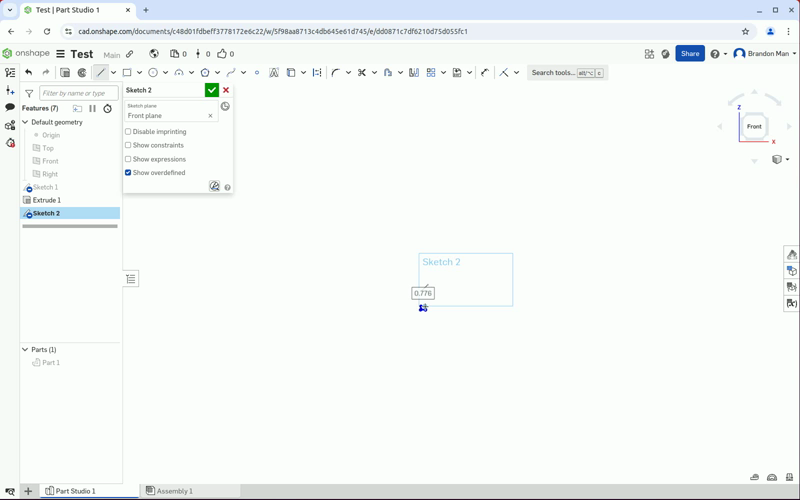
key_up(shift)
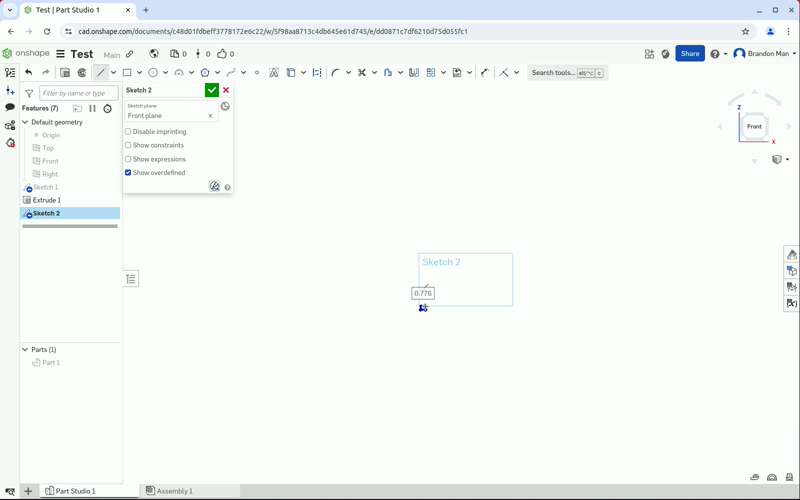
key_down(shift)
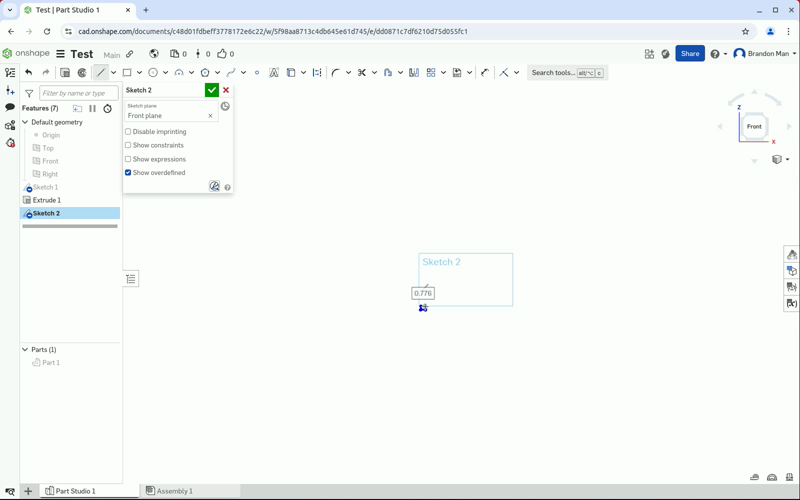
mouse_move(455, 306)
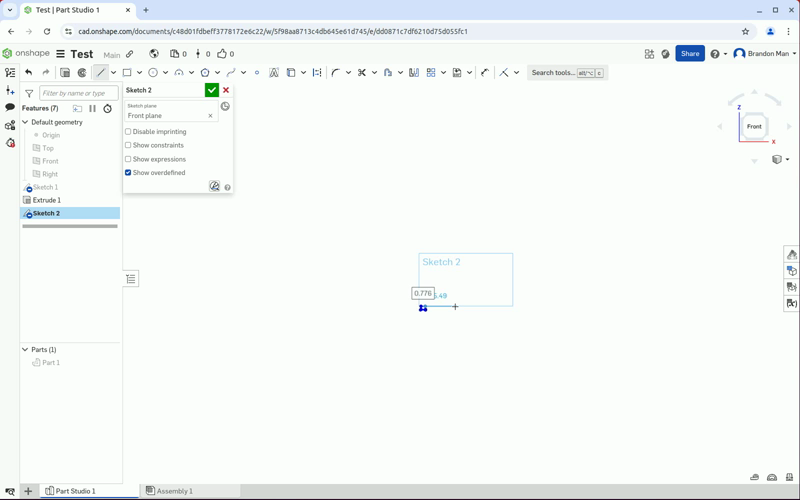
mouse_move(425, 305)
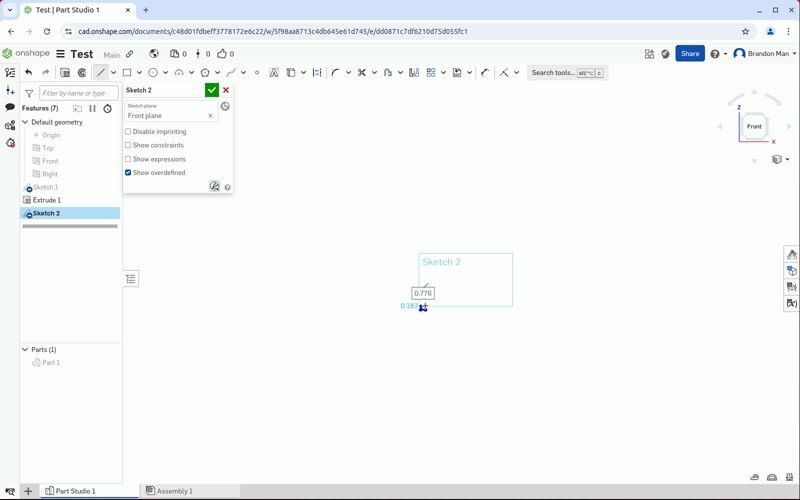
scroll(6)
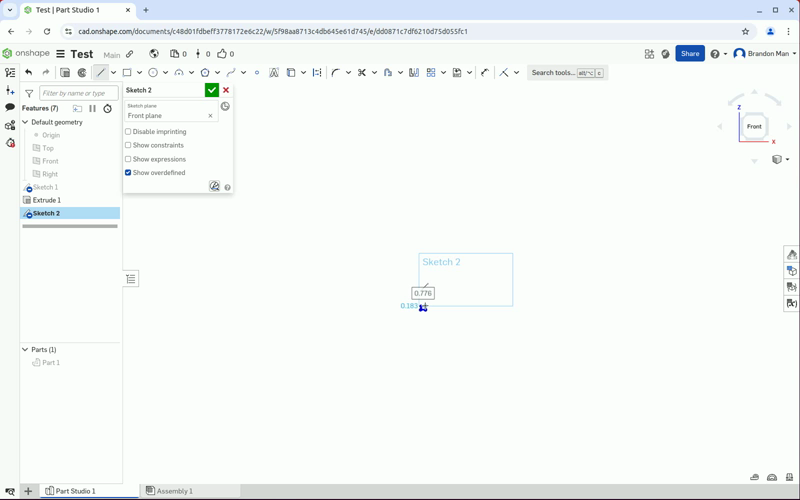
scroll(6)
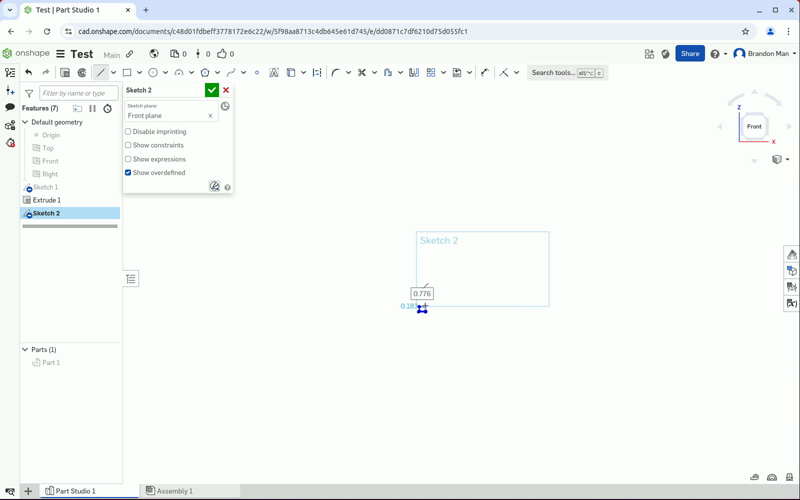
scroll(6)
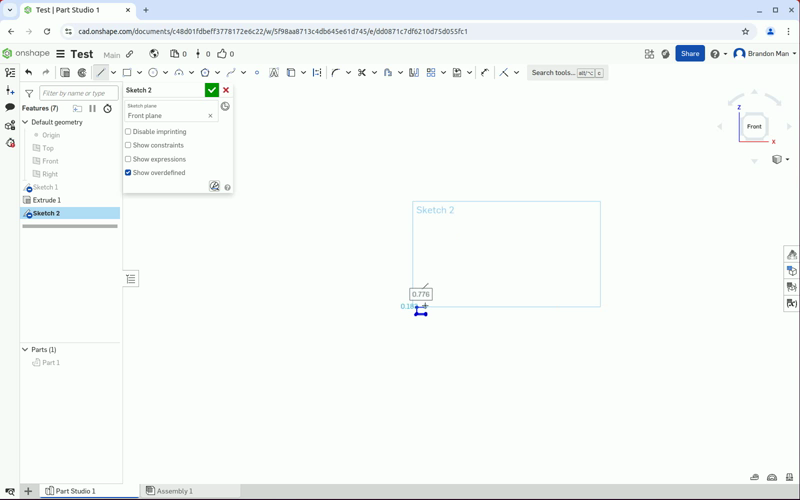
scroll(6)
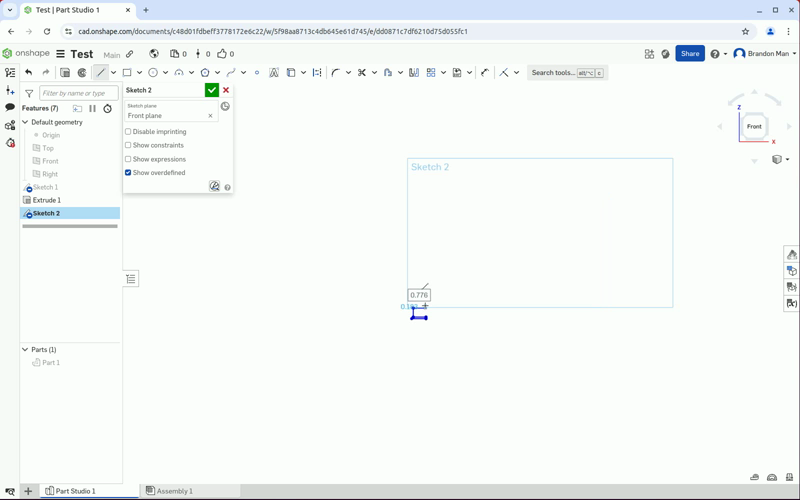
scroll(6)
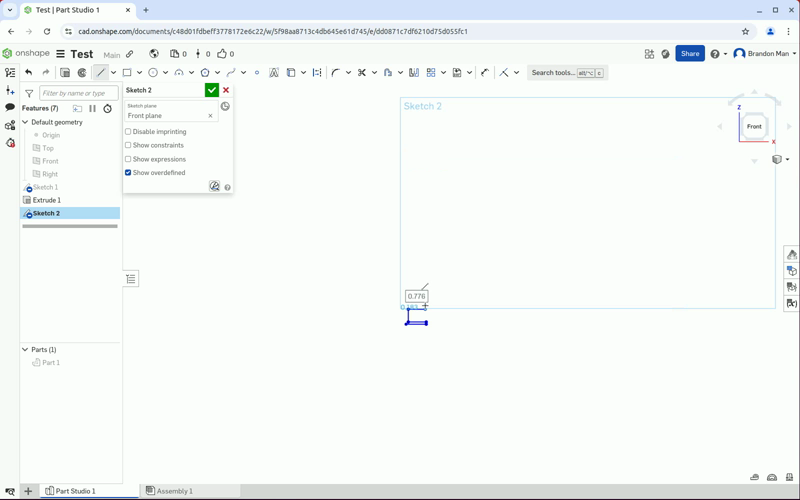
scroll(6)
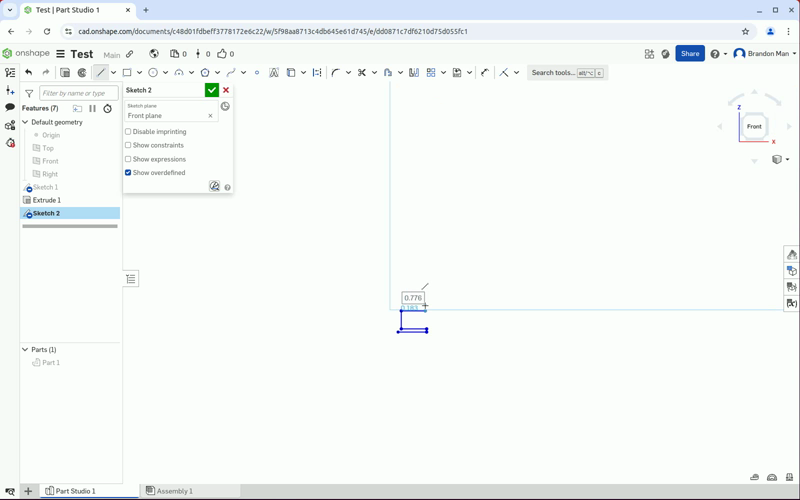
scroll(6)
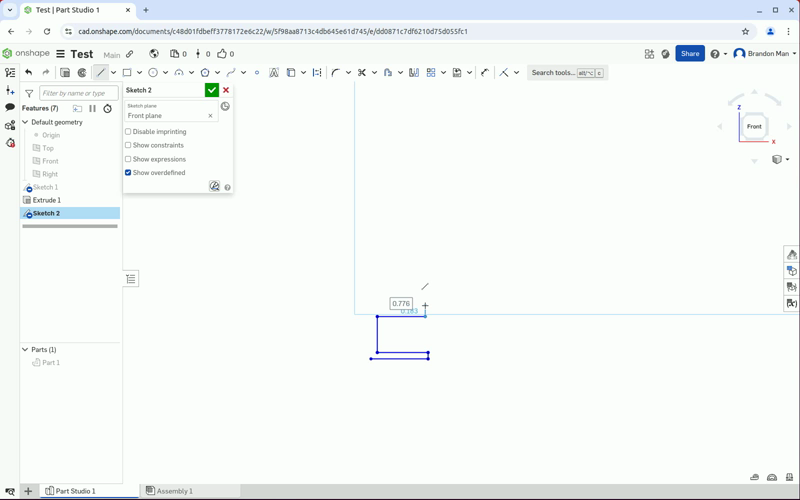
click(425, 305)
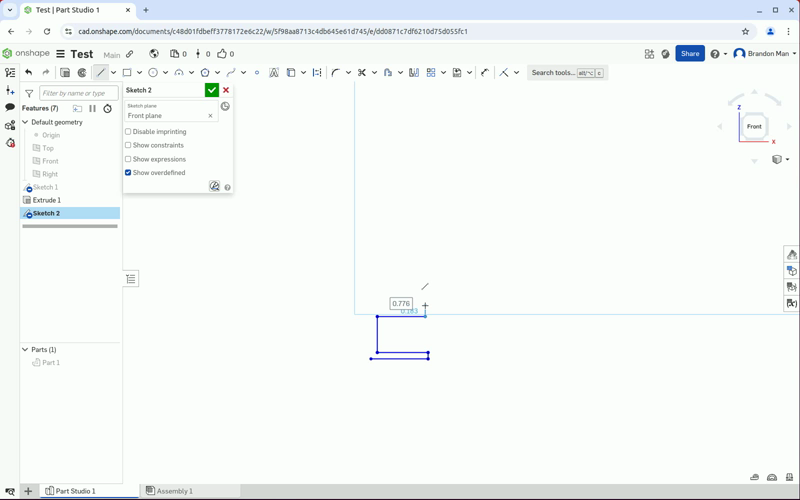
scroll(-6)
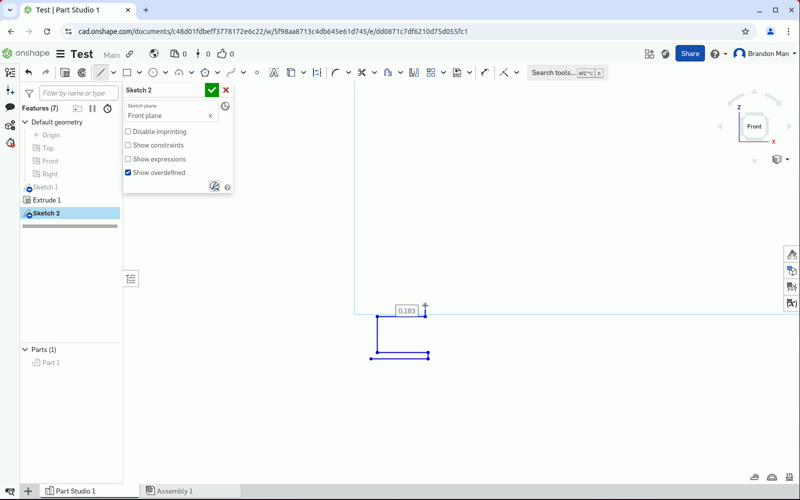
scroll(-6)
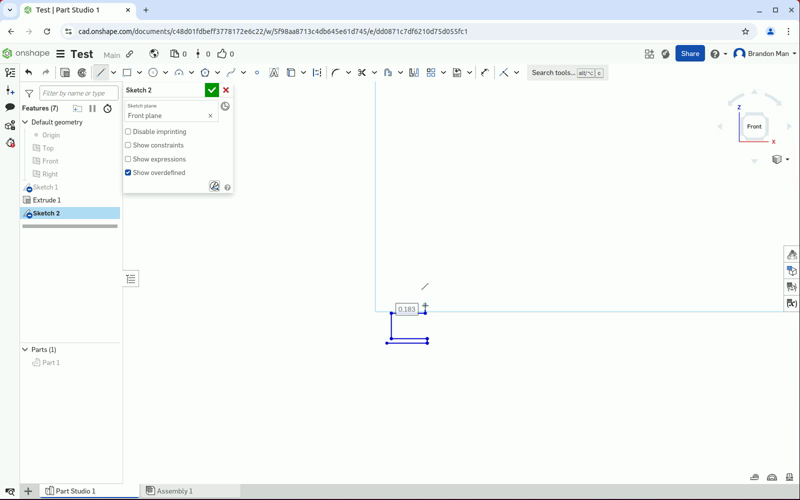
scroll(-6)
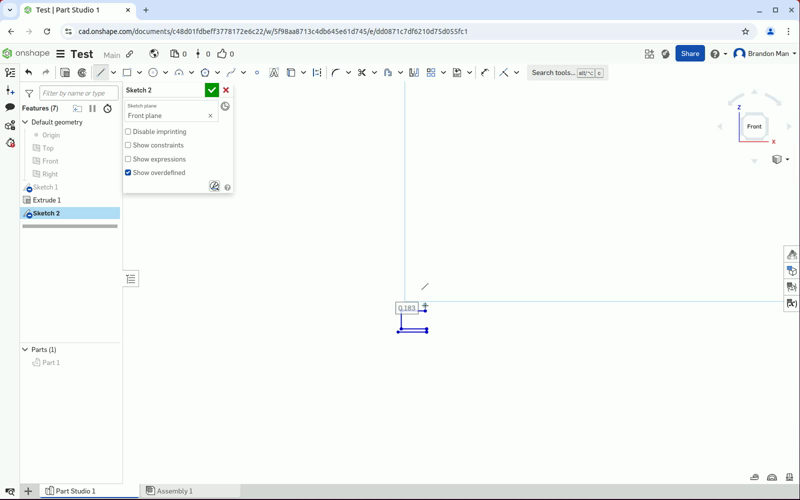
scroll(-6)
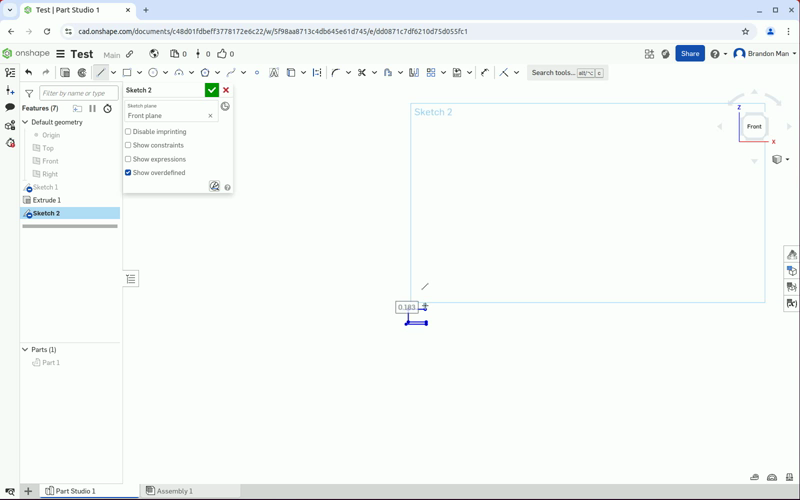
scroll(-6)
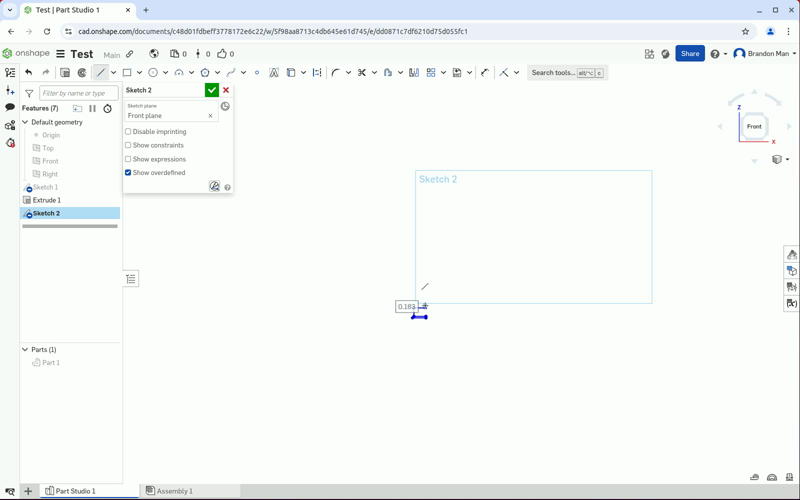
scroll(-6)
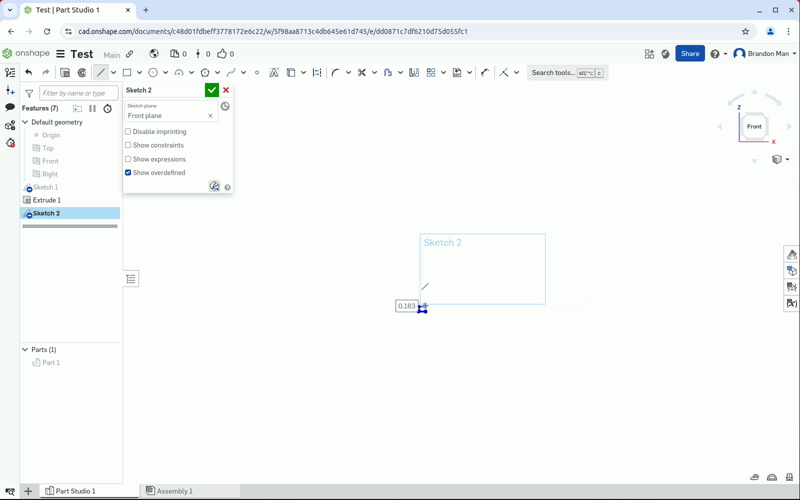
scroll(-6)
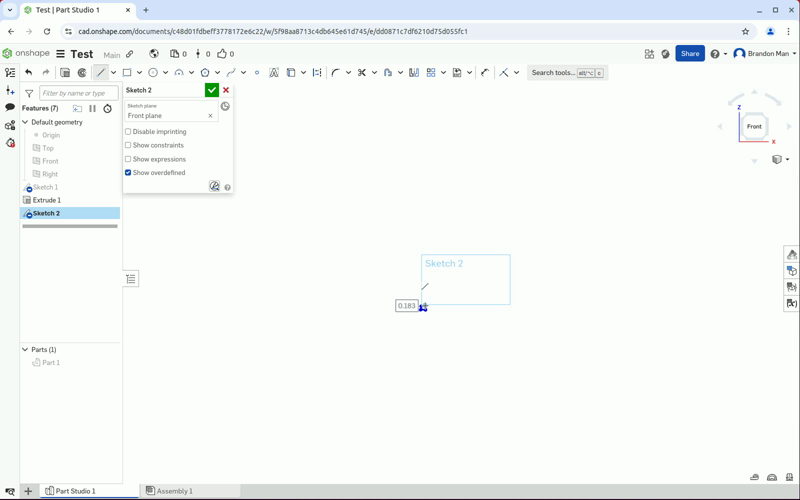
key_up(shift)
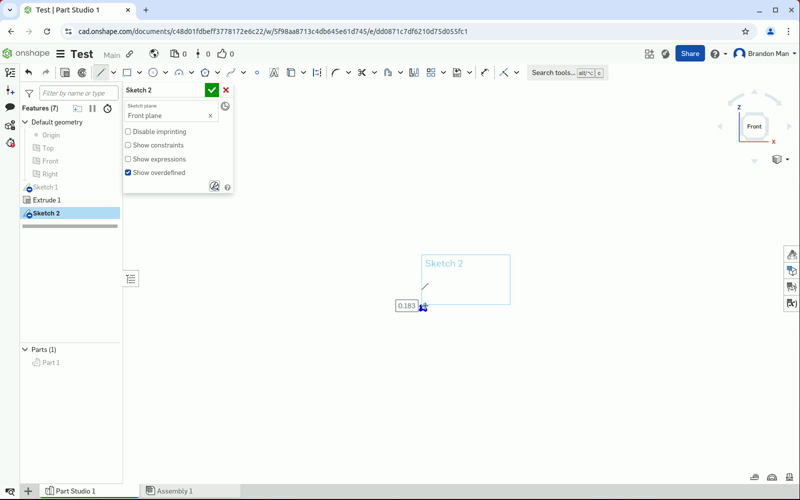
key_down(shift)
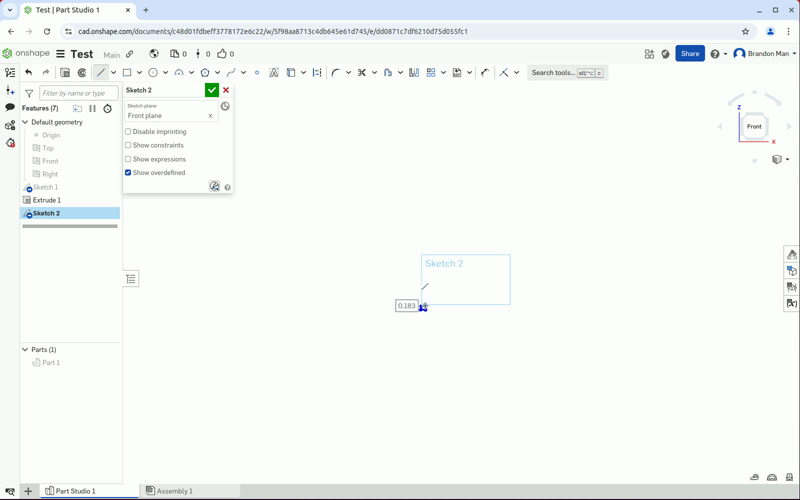
mouse_move(455, 305)
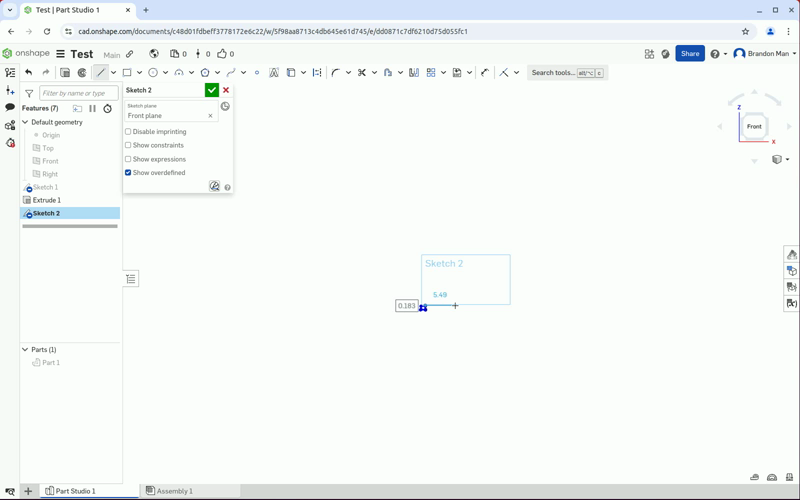
mouse_move(420, 305)
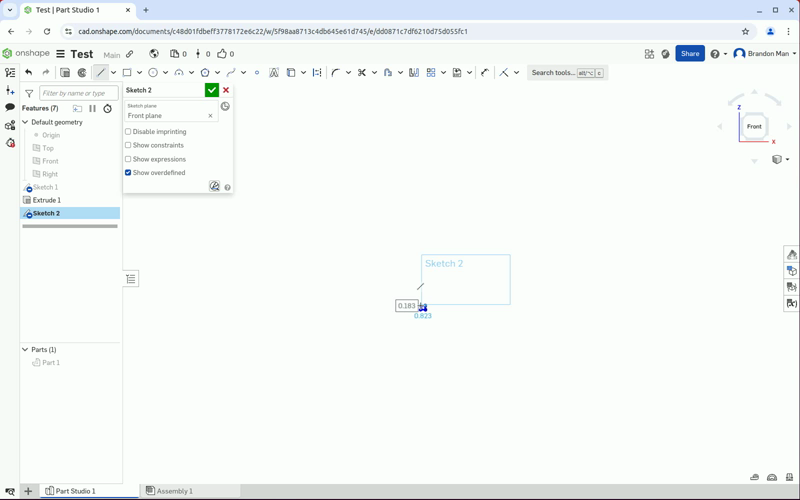
scroll(6)
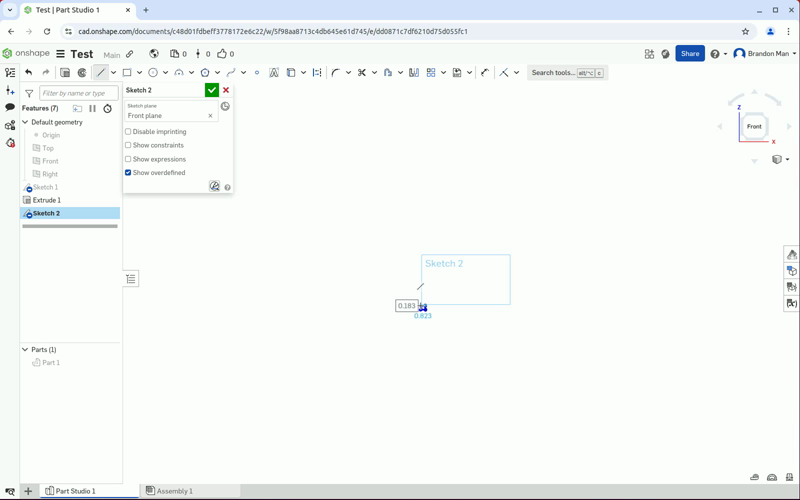
scroll(6)
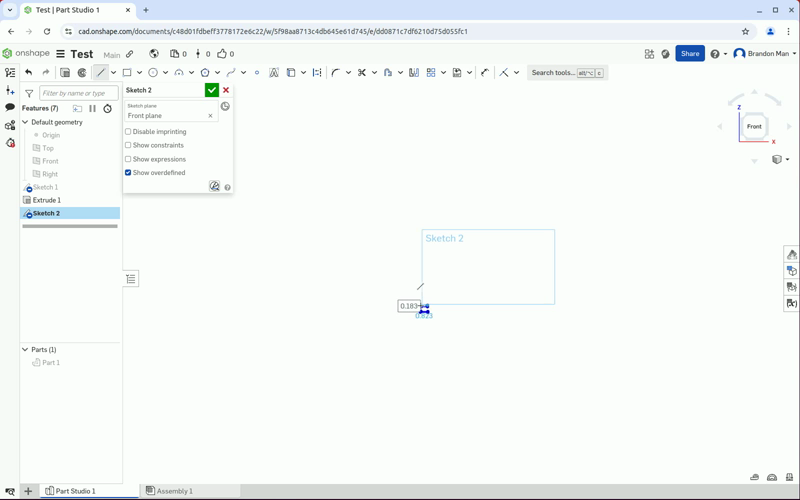
scroll(6)
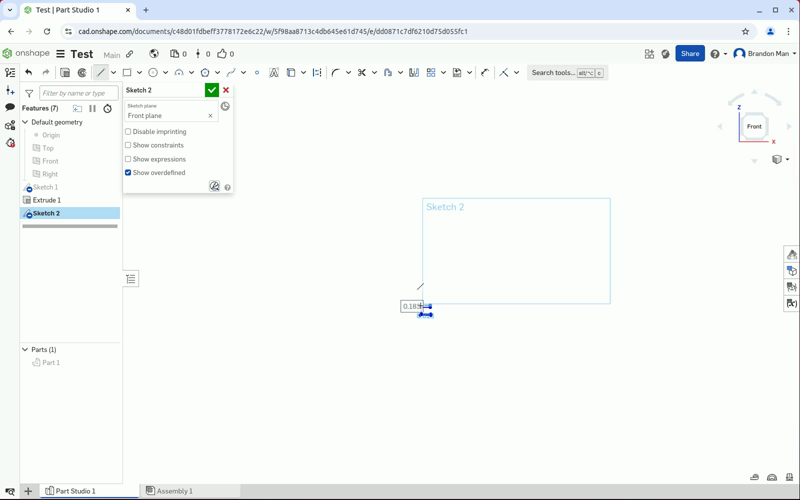
scroll(6)
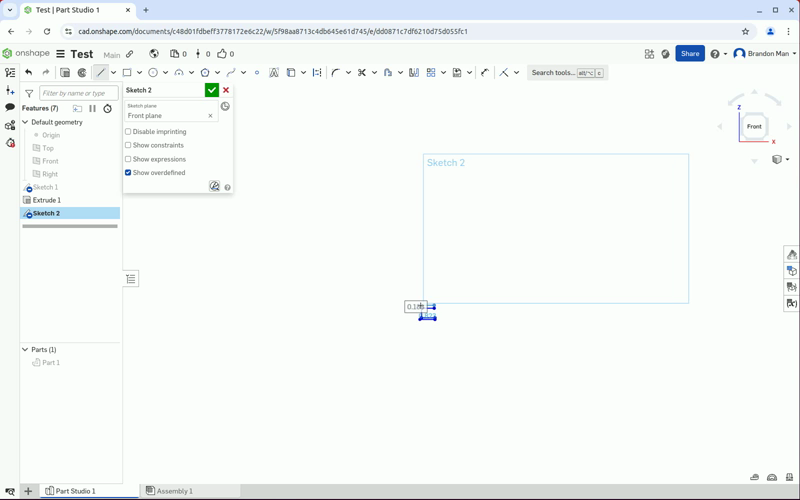
scroll(6)
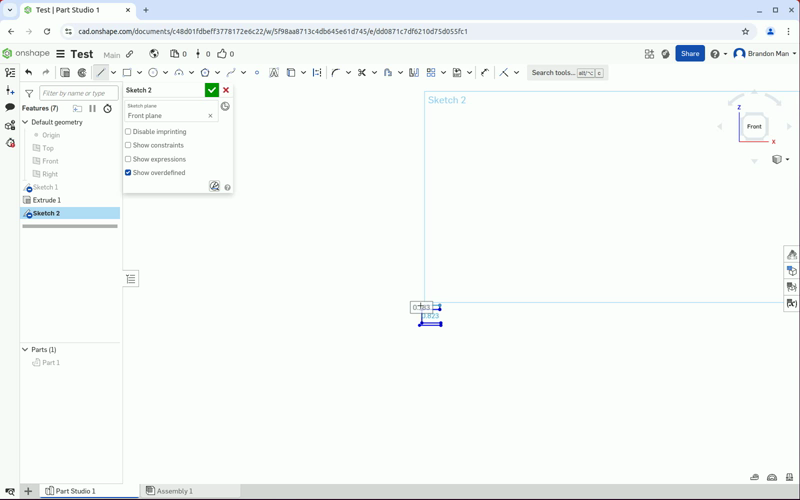
scroll(6)
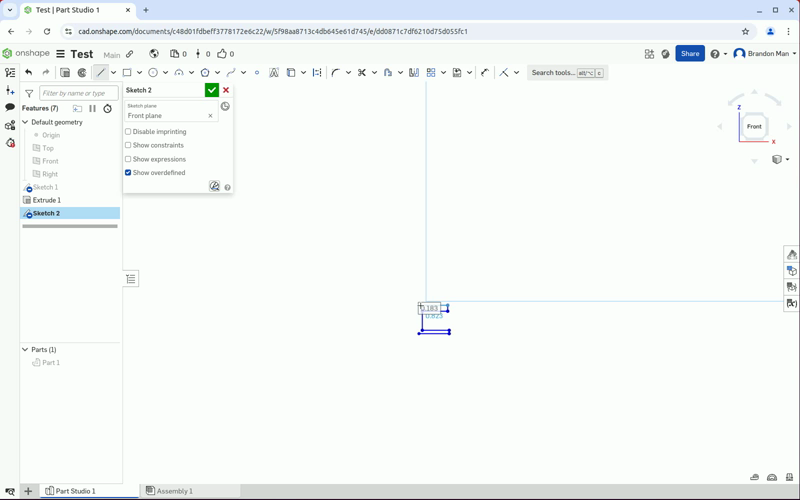
scroll(6)
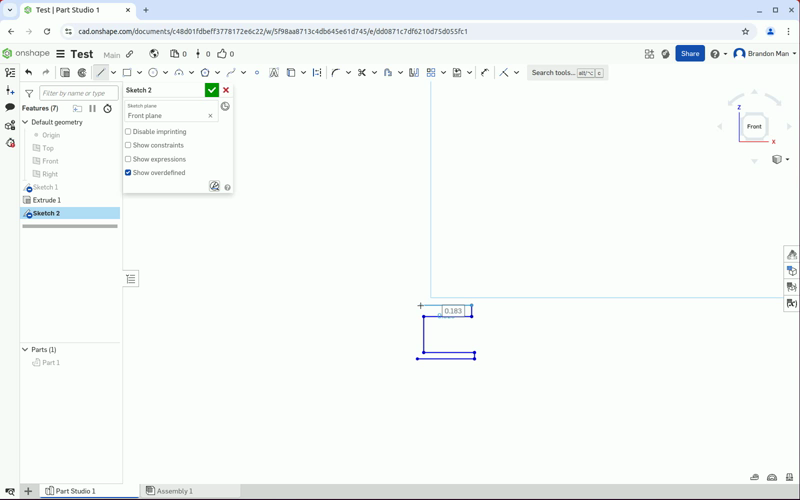
click(420, 305)
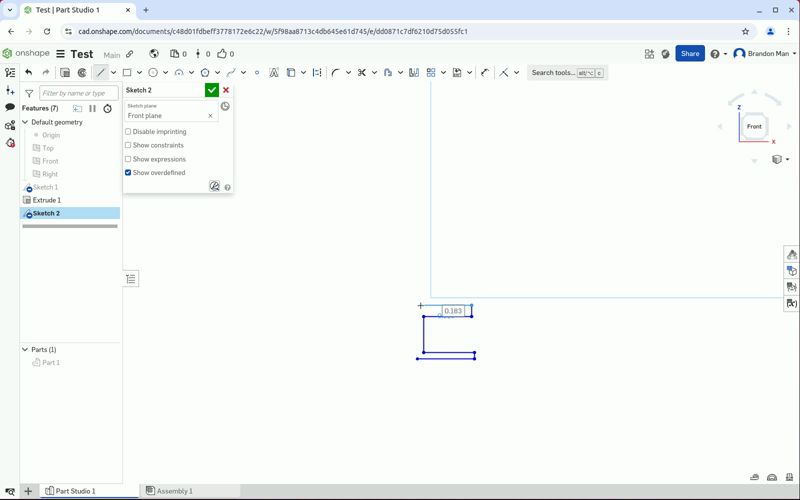
scroll(-6)
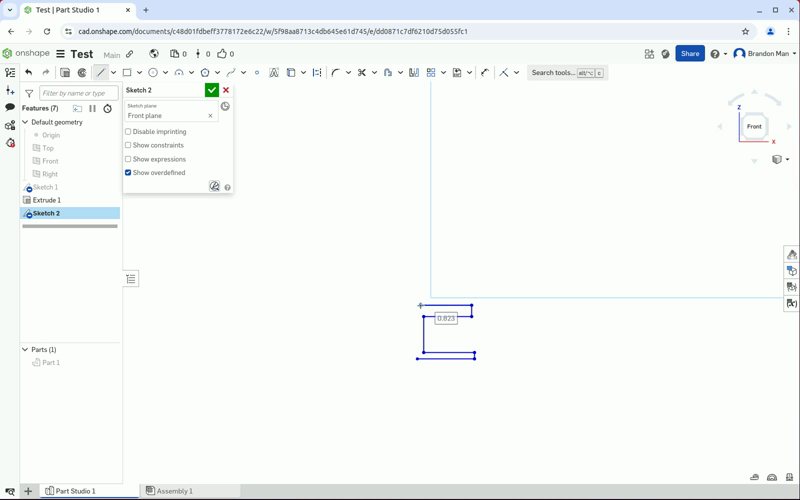
scroll(-6)
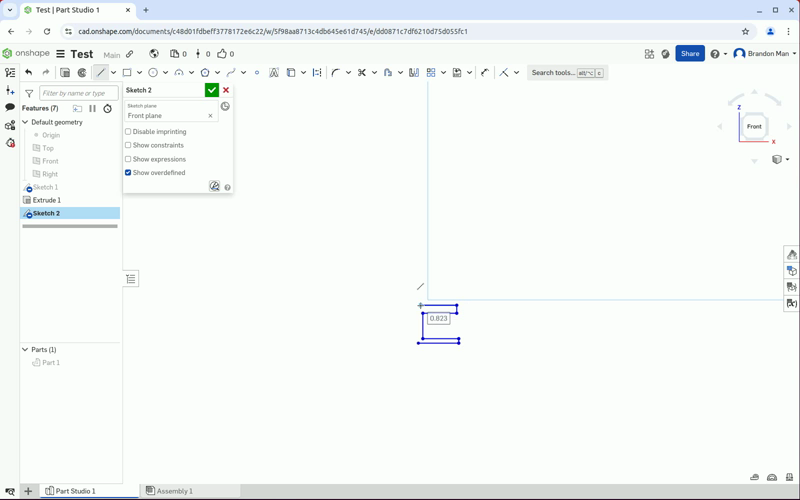
scroll(-6)
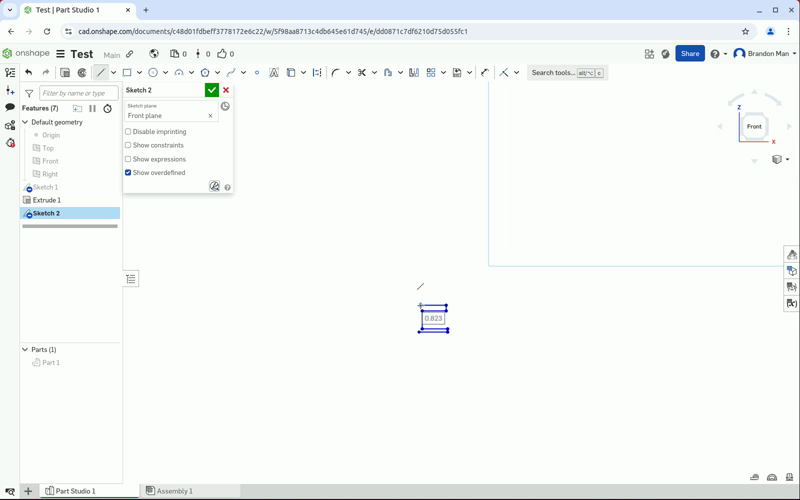
scroll(-6)
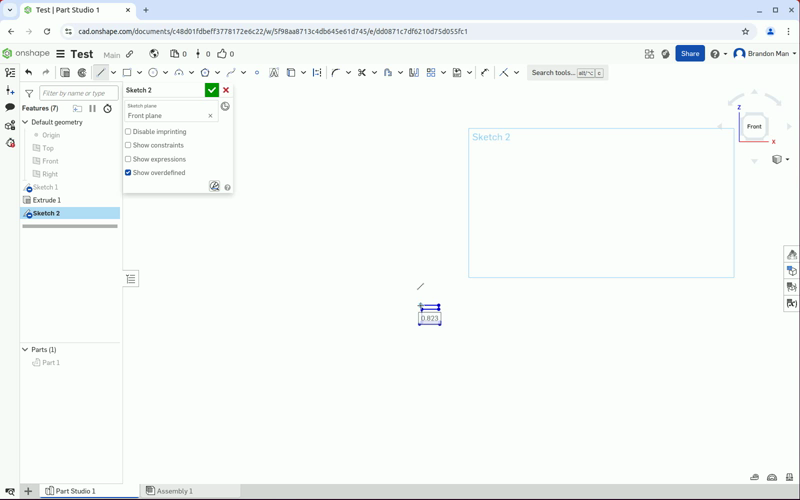
scroll(-6)
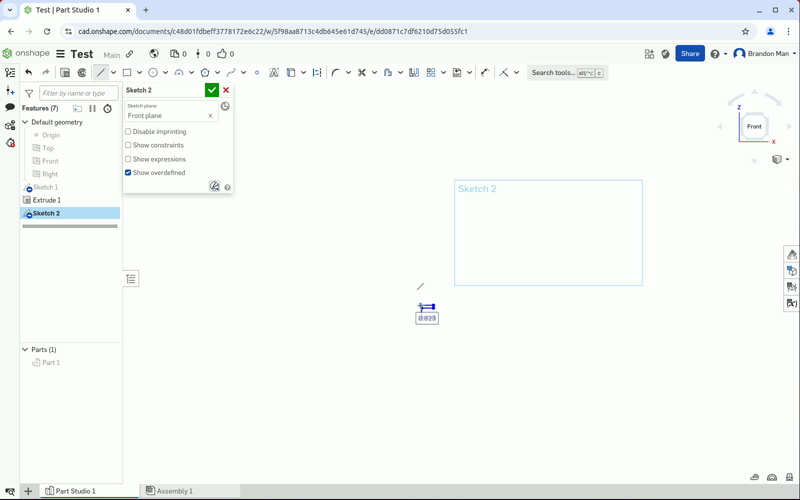
scroll(-6)
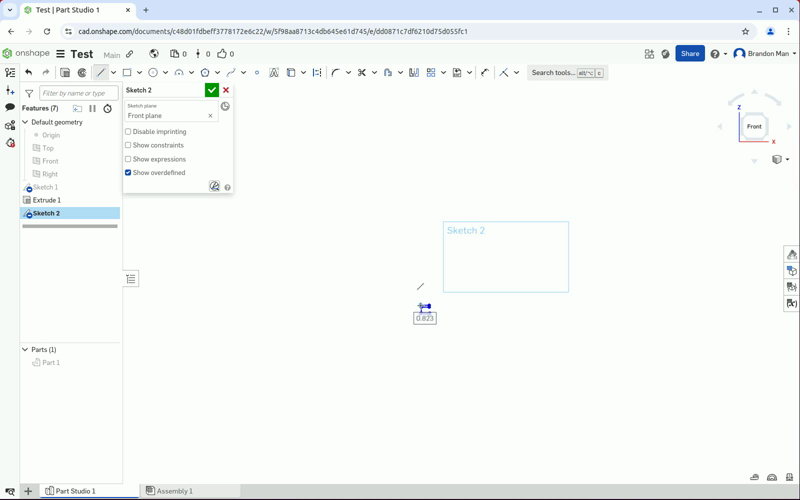
scroll(-6)
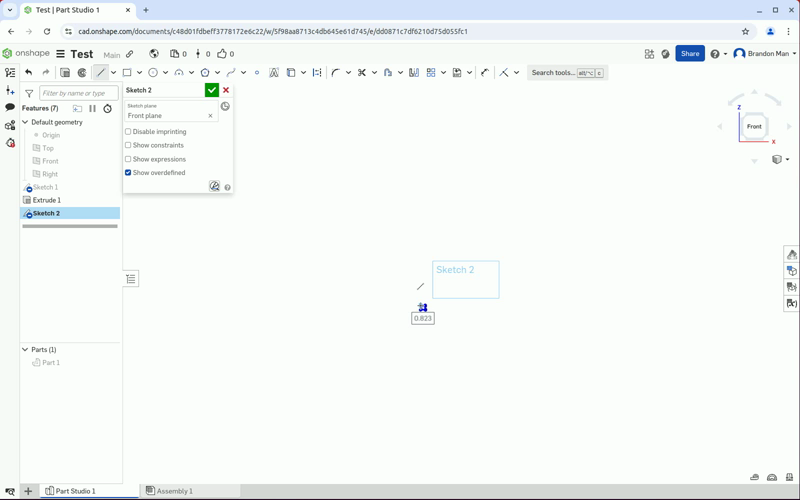
key_up(shift)
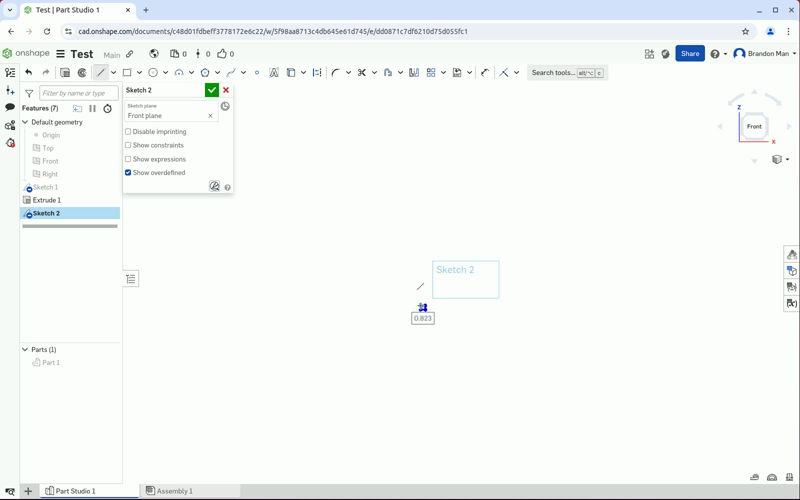
mouse_move(450, 305)
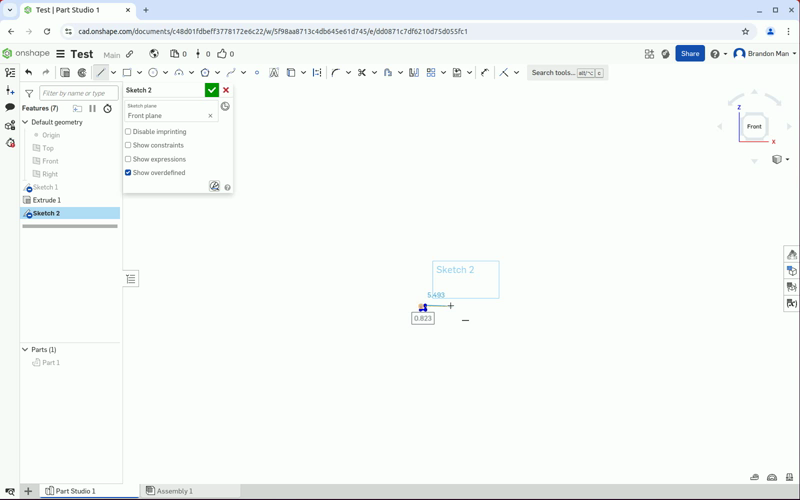
key_down(shift)
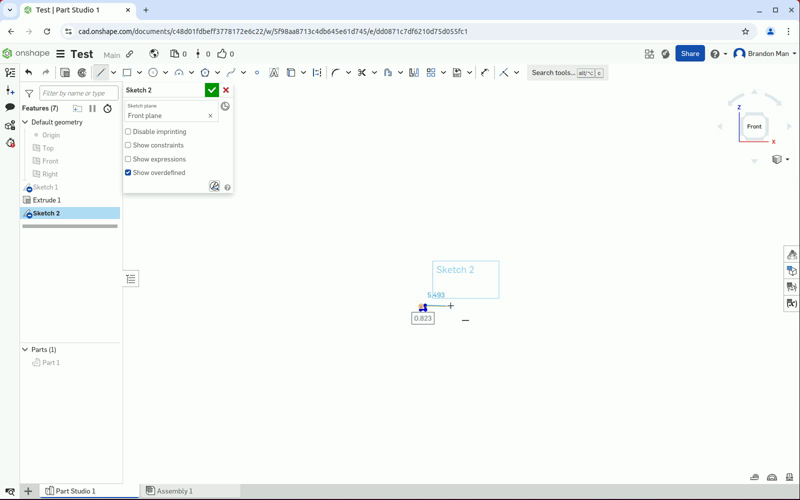
mouse_move(420, 309)
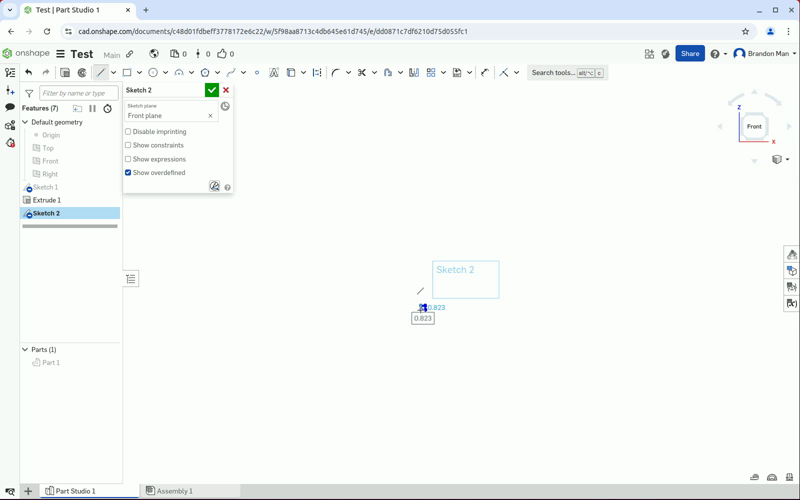
scroll(6)
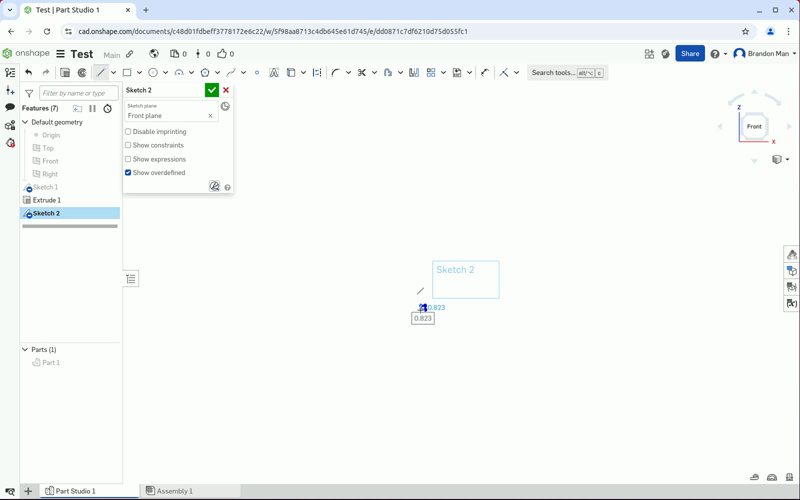
scroll(6)
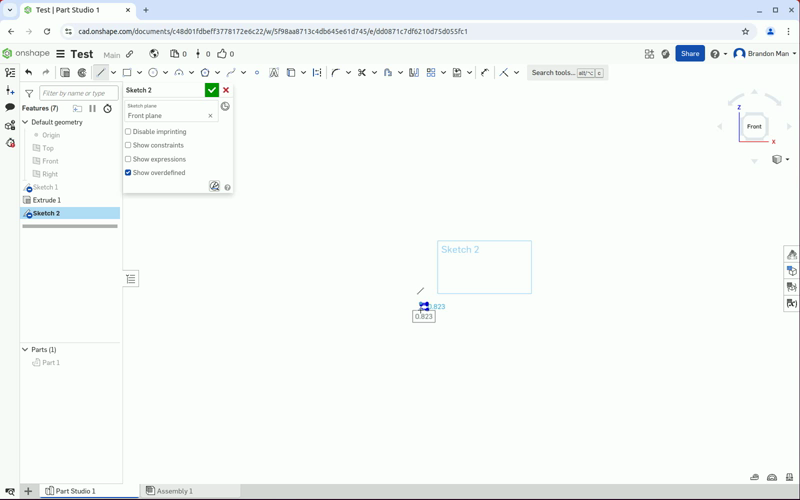
scroll(6)
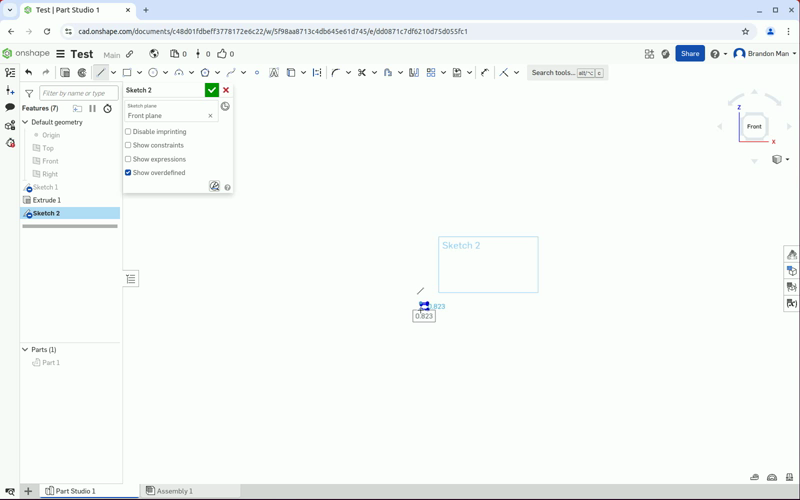
scroll(6)
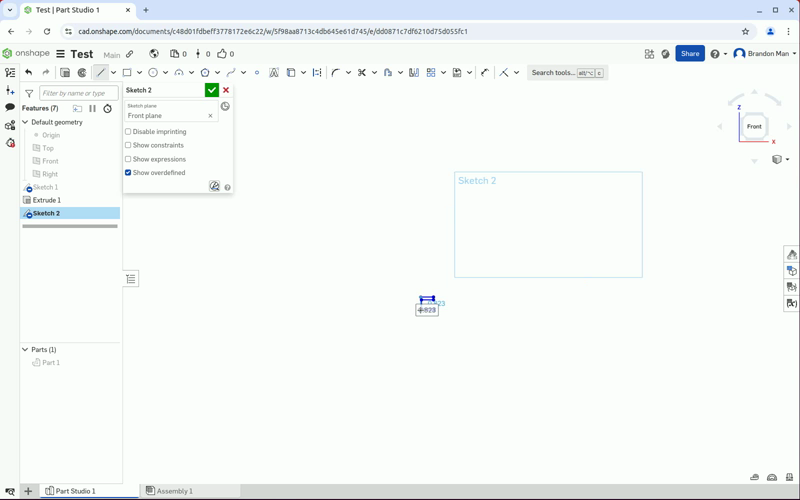
scroll(6)
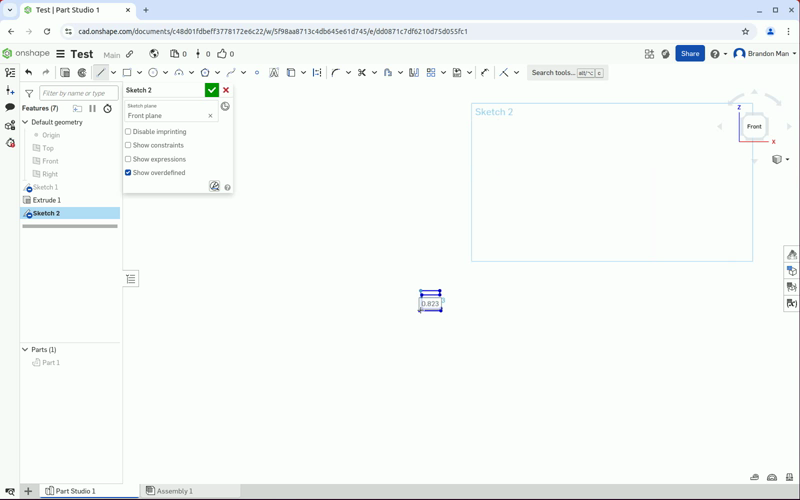
scroll(6)
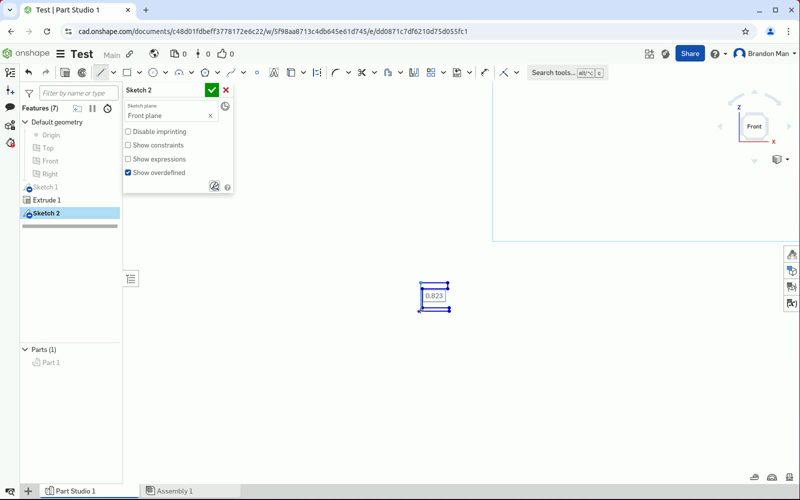
scroll(6)
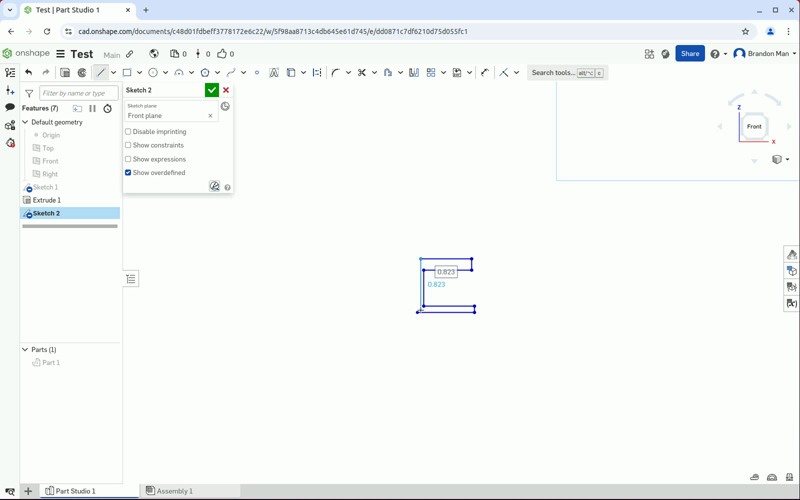
key_up(shift)
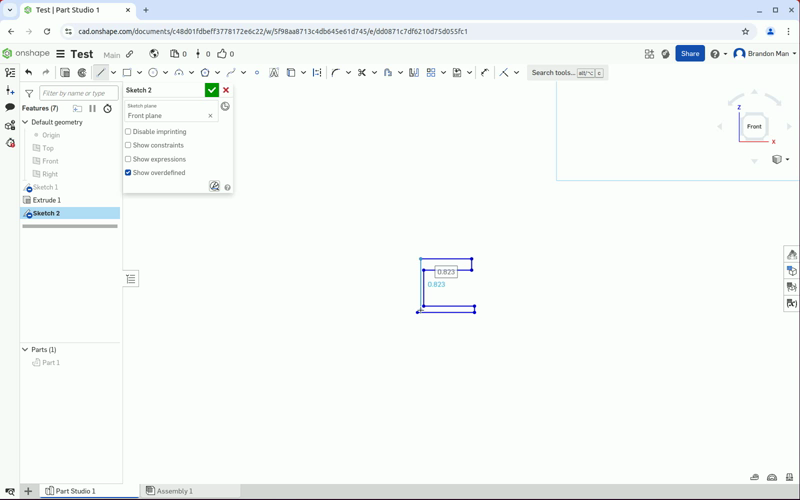
click(420, 309)
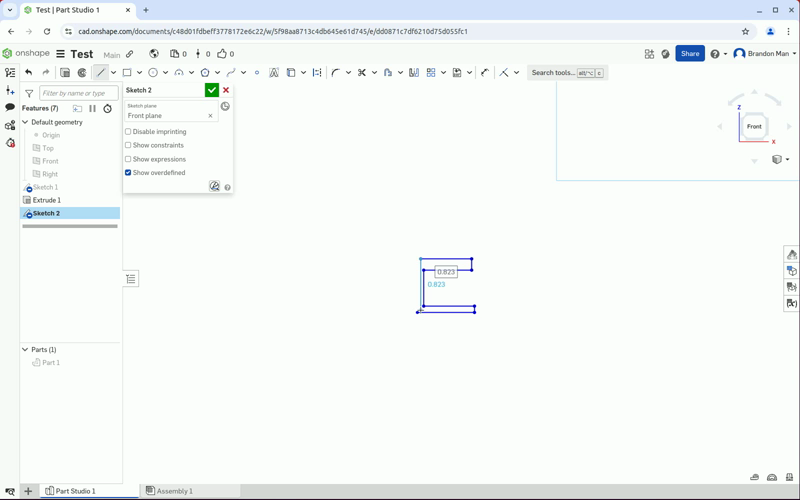
scroll(-6)
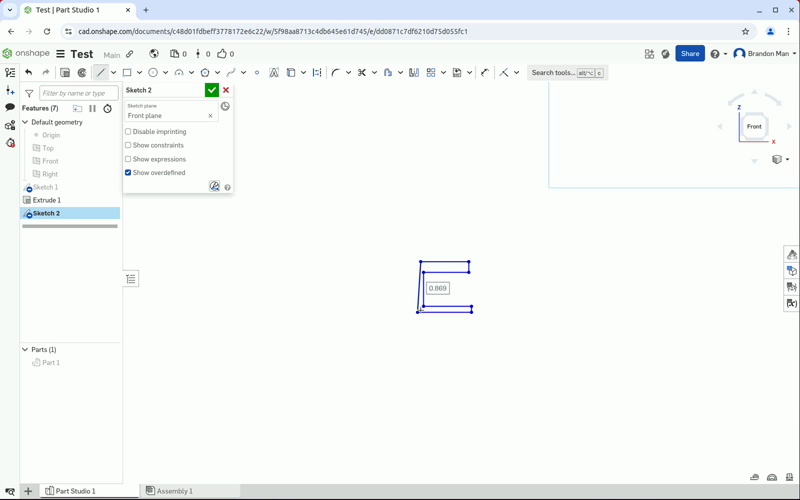
scroll(-6)
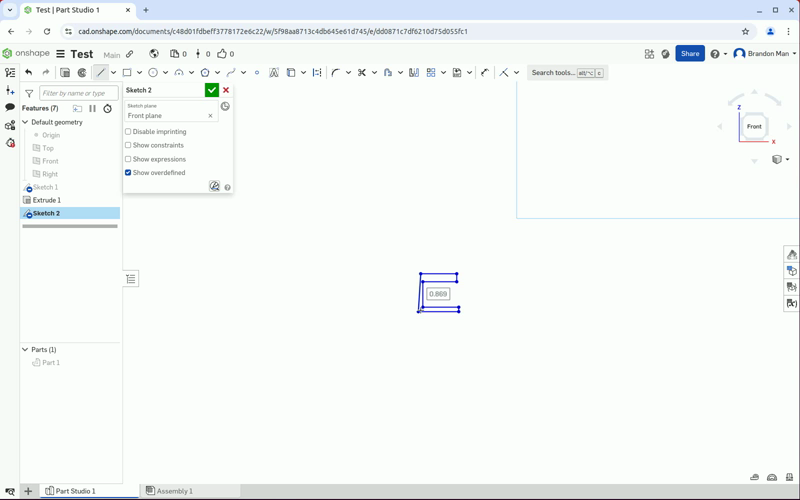
scroll(-6)
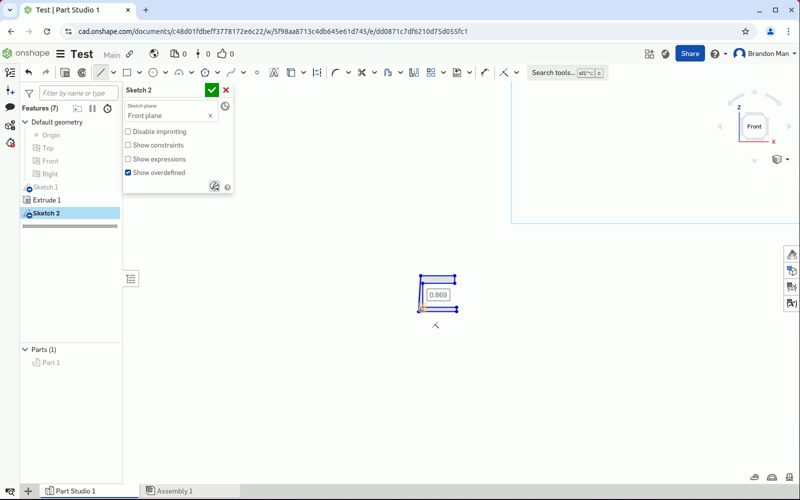
scroll(-6)
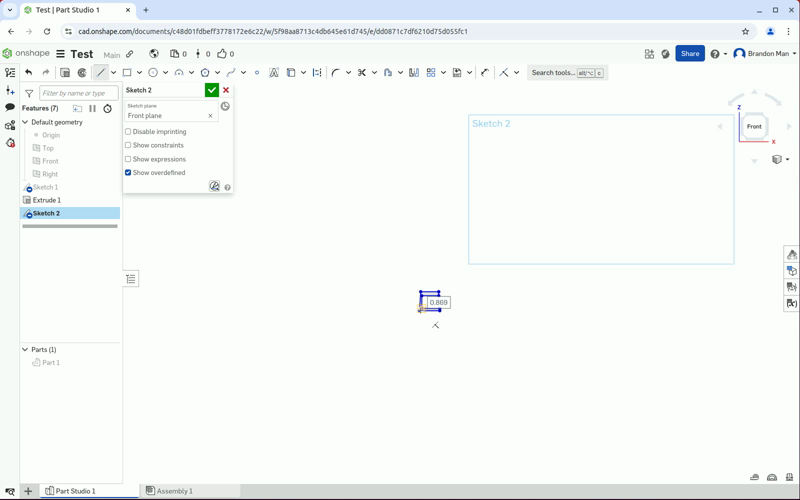
scroll(-6)
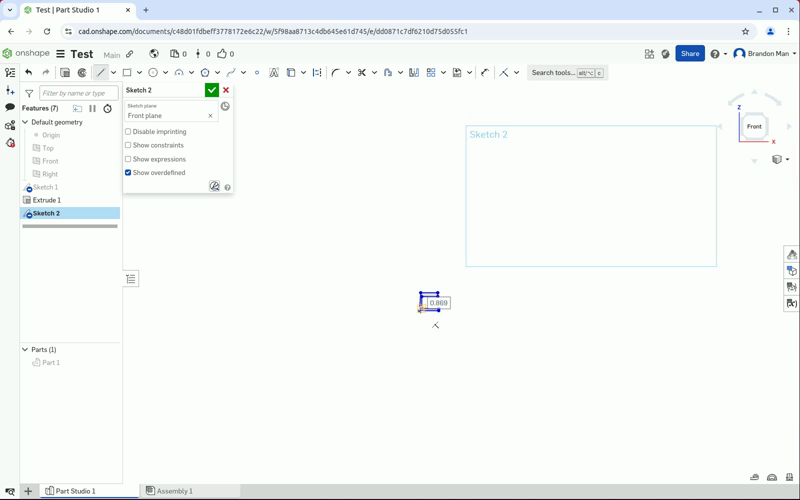
scroll(-6)
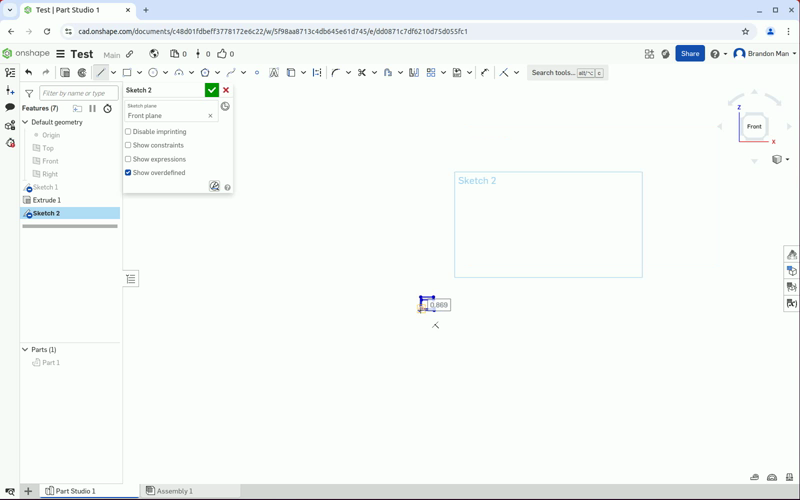
scroll(-6)
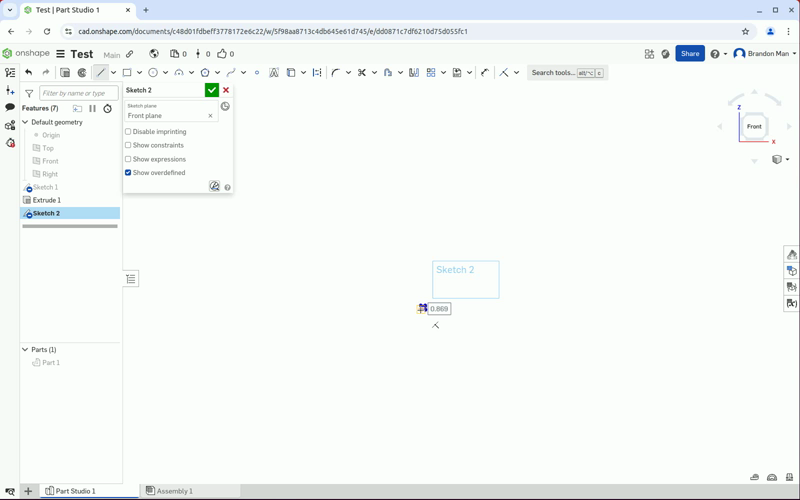
key(esc)
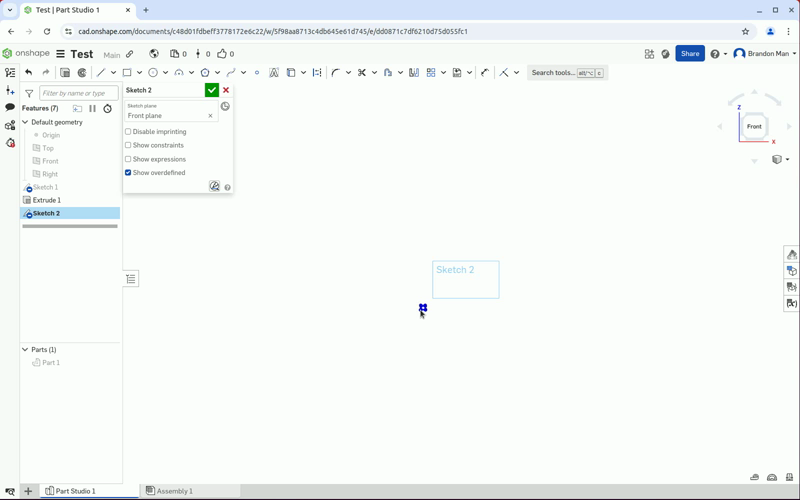
mouse_move(421, 309)
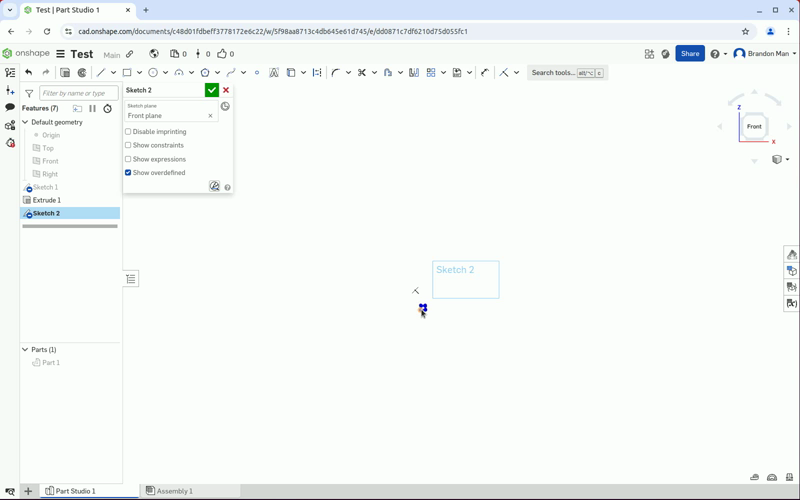
scroll(6)
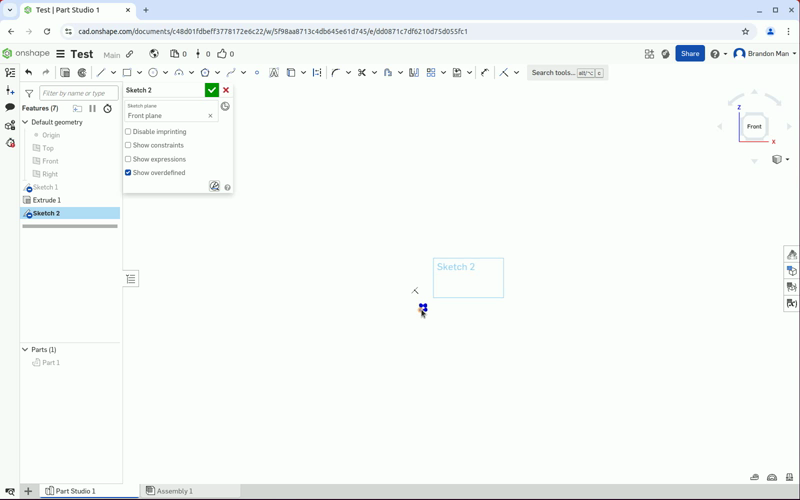
scroll(6)
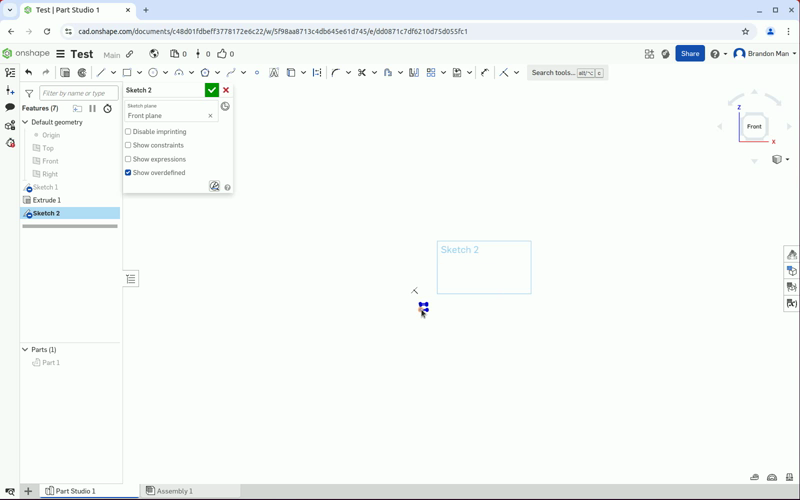
scroll(6)
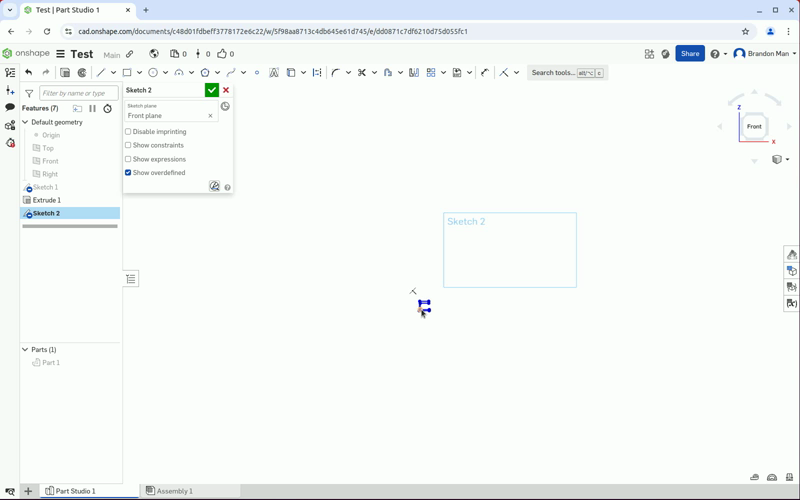
scroll(6)
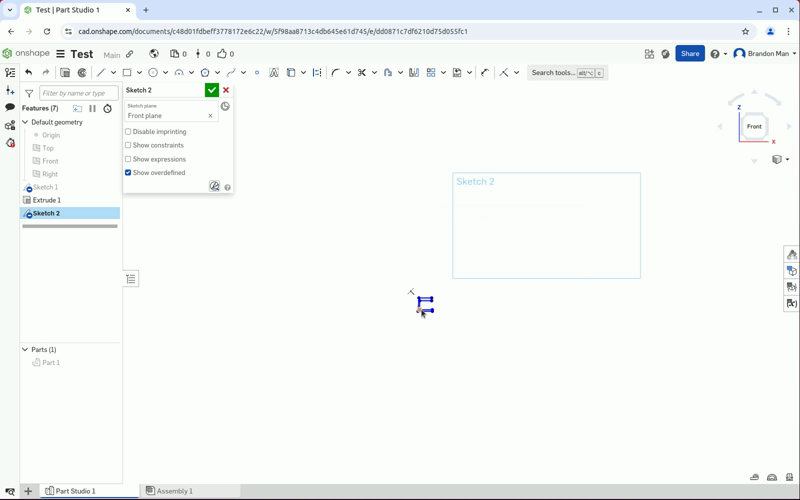
scroll(6)
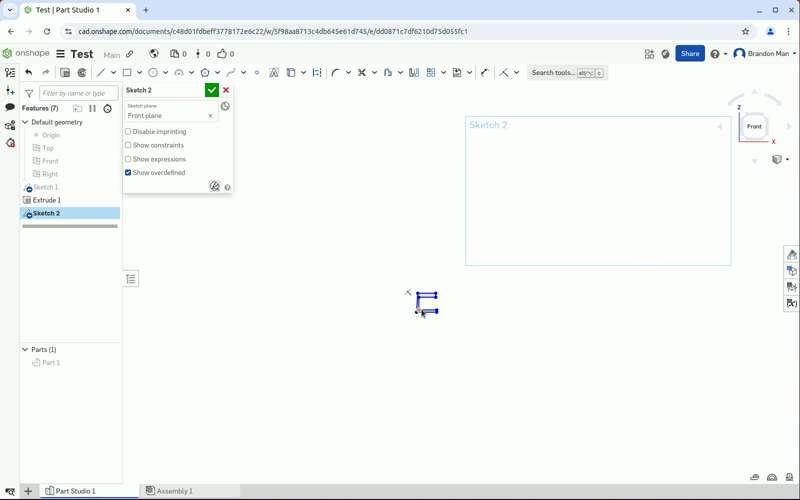
scroll(6)
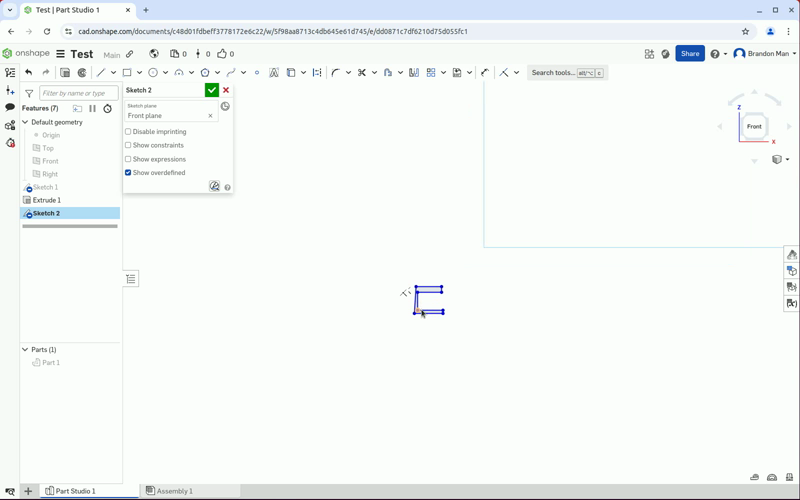
scroll(6)
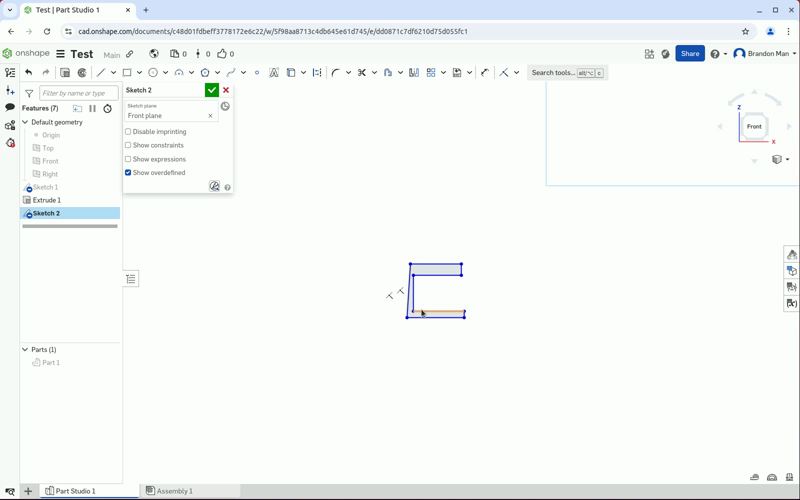
click(421, 309)
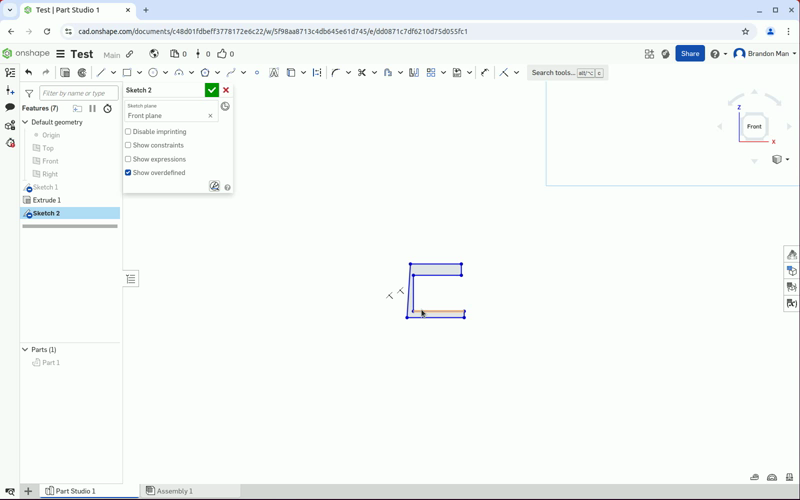
scroll(-6)
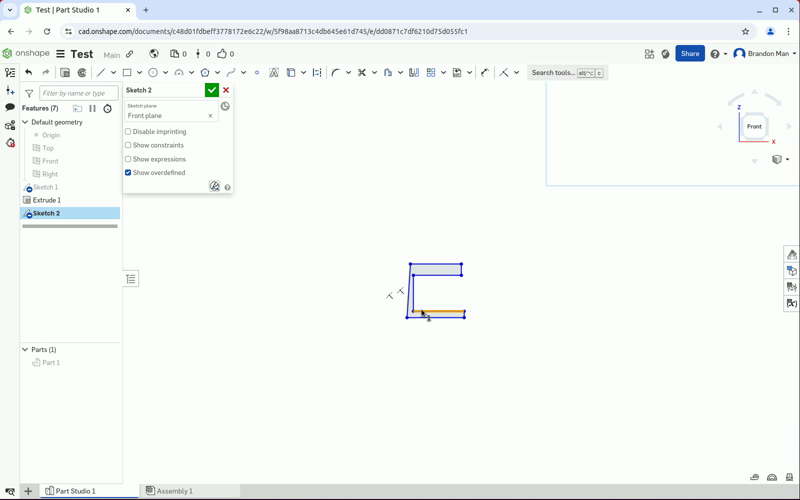
scroll(-6)
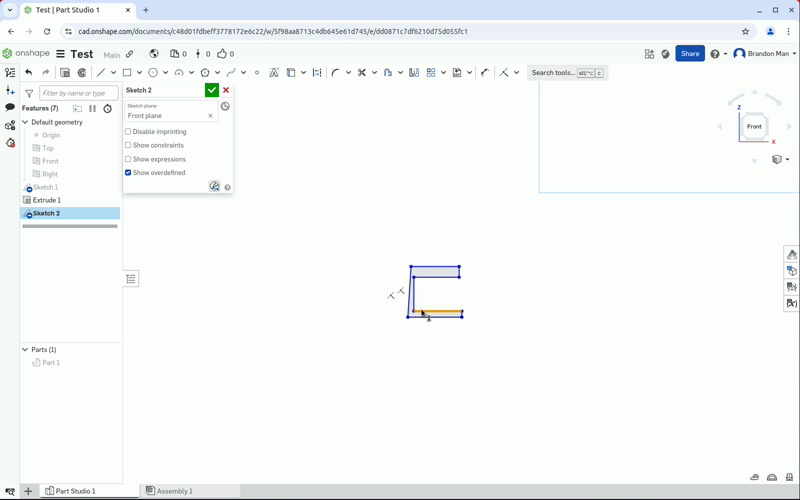
scroll(-6)
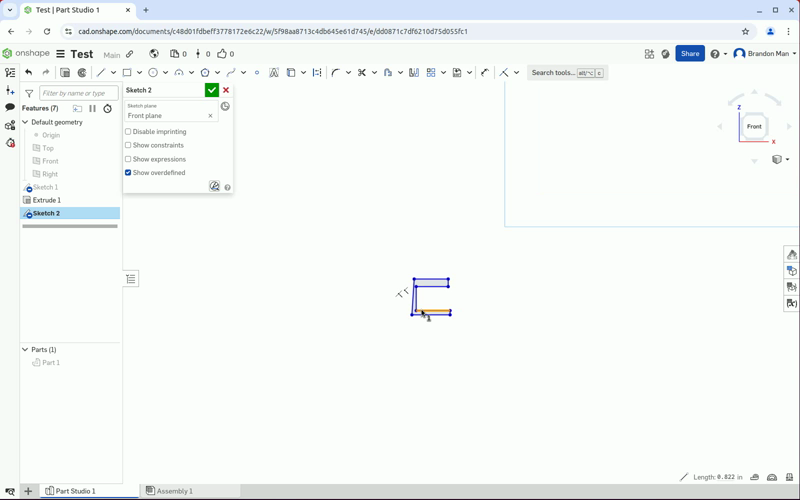
scroll(-6)
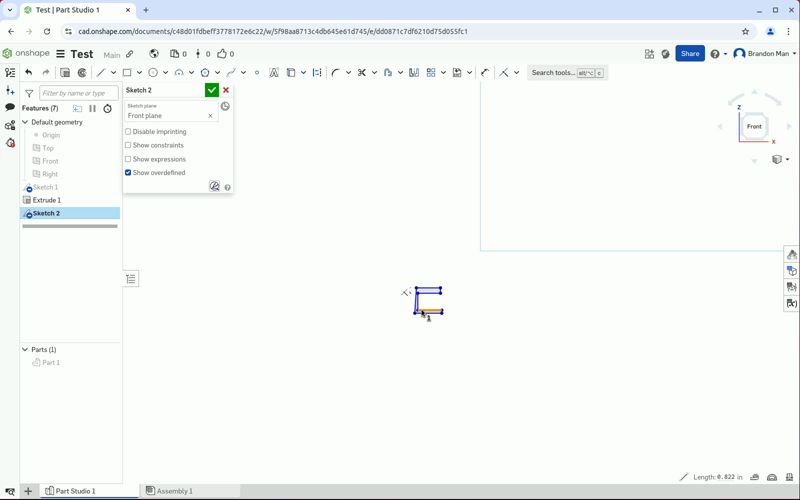
scroll(-6)
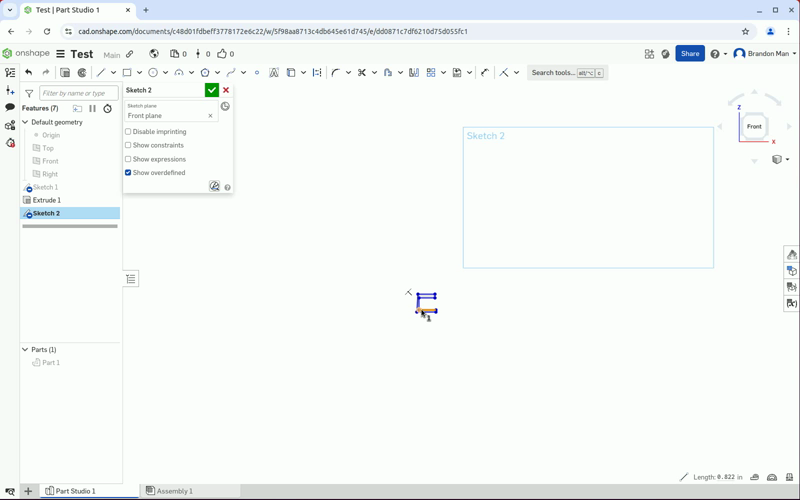
scroll(-6)
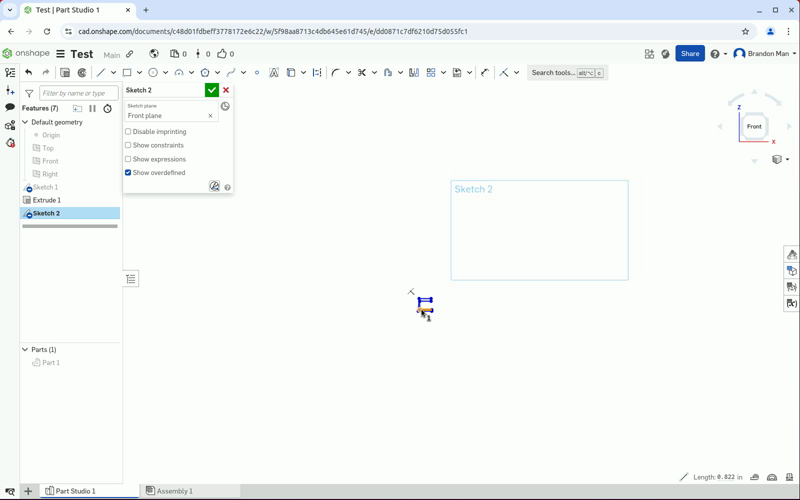
scroll(-6)
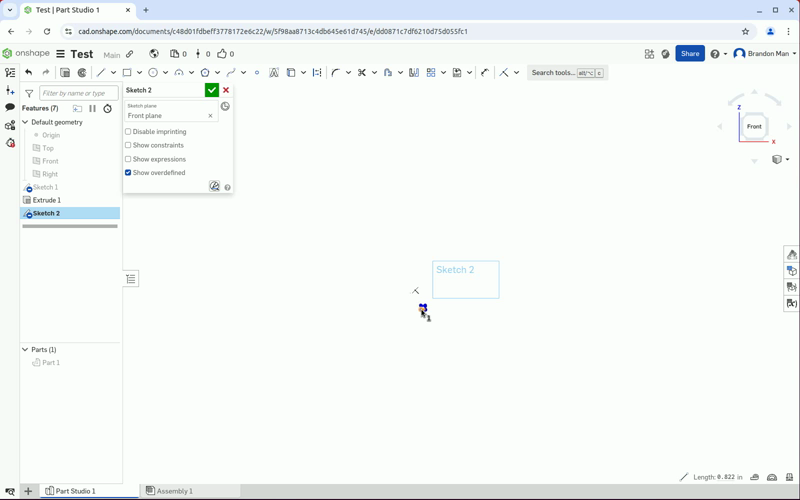
mouse_move(73, 352)
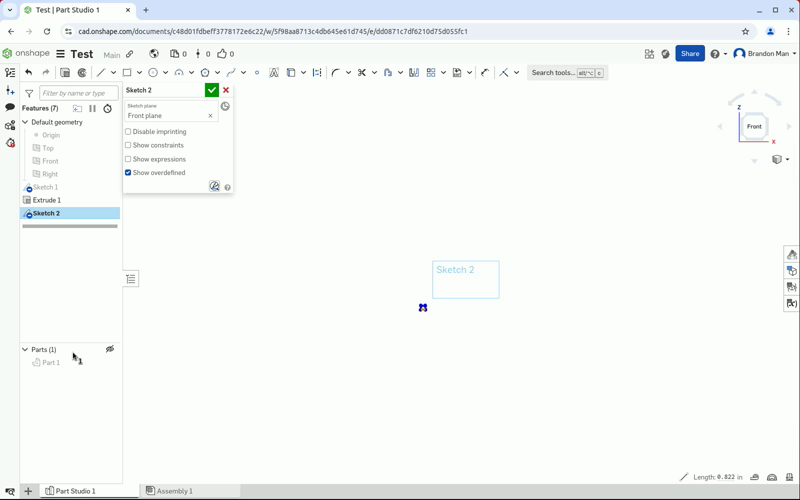
key(shift+y)
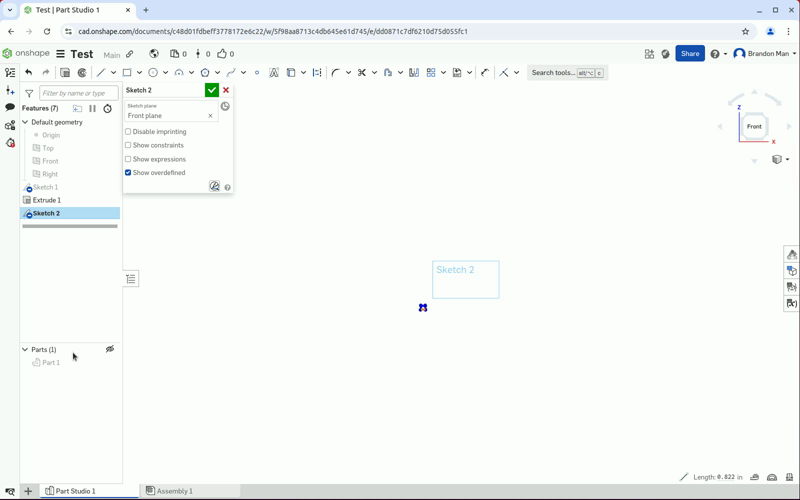
key(shift+e)
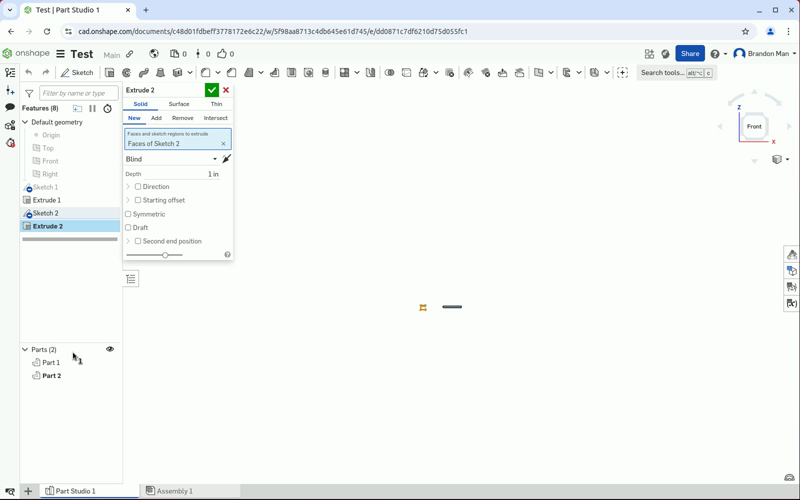
mouse_move(143, 106)
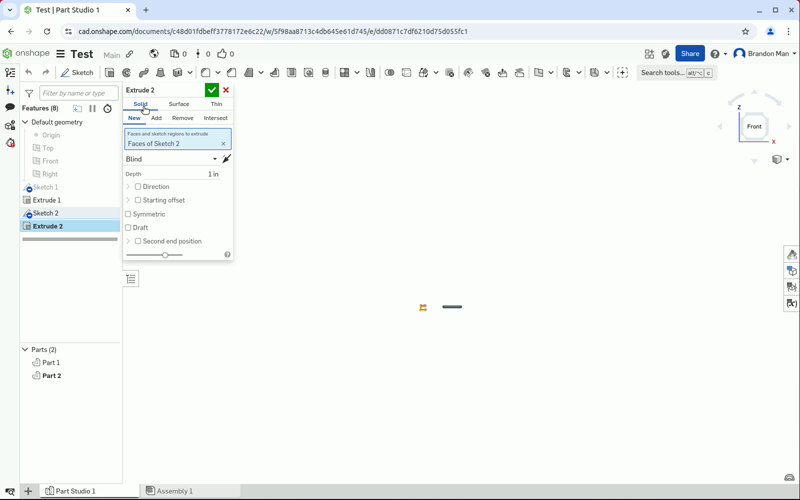
click(143, 106)
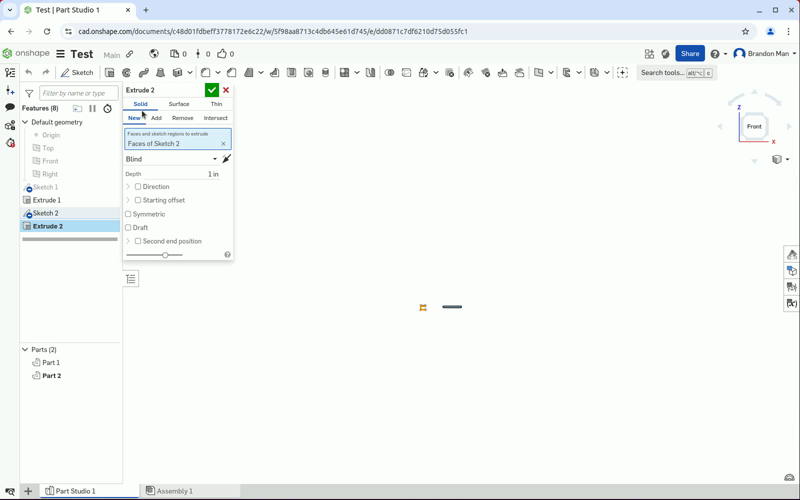
mouse_move(137, 120)
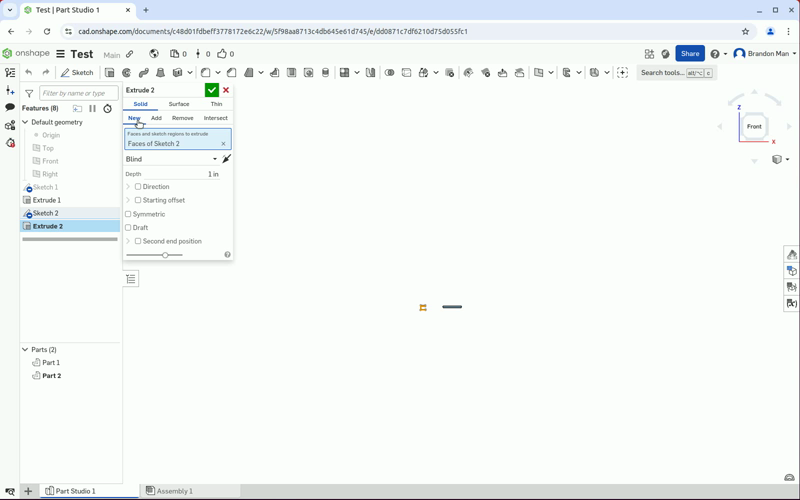
click(137, 120)
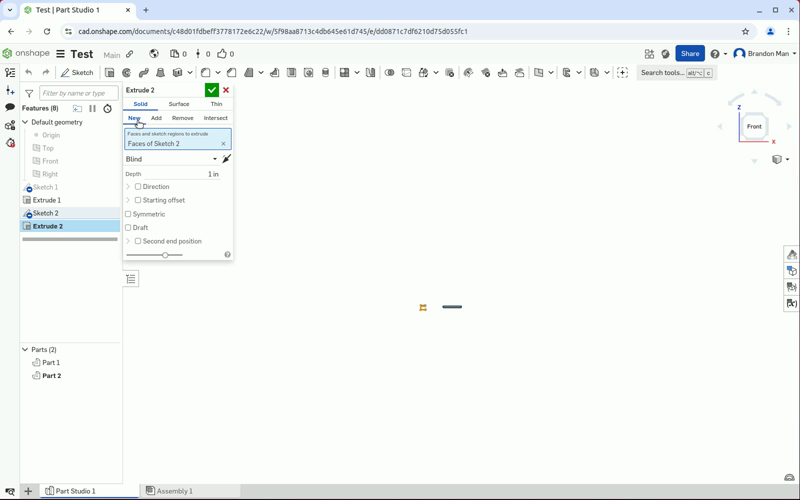
key(tab, 4)
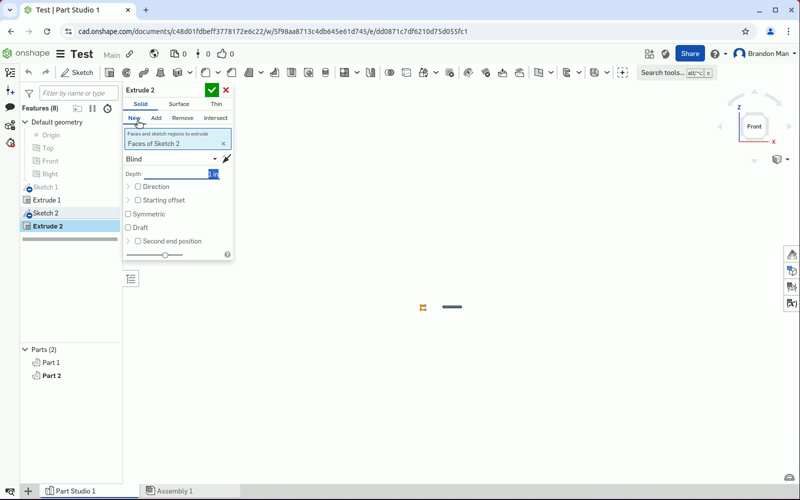
text(-23.108)
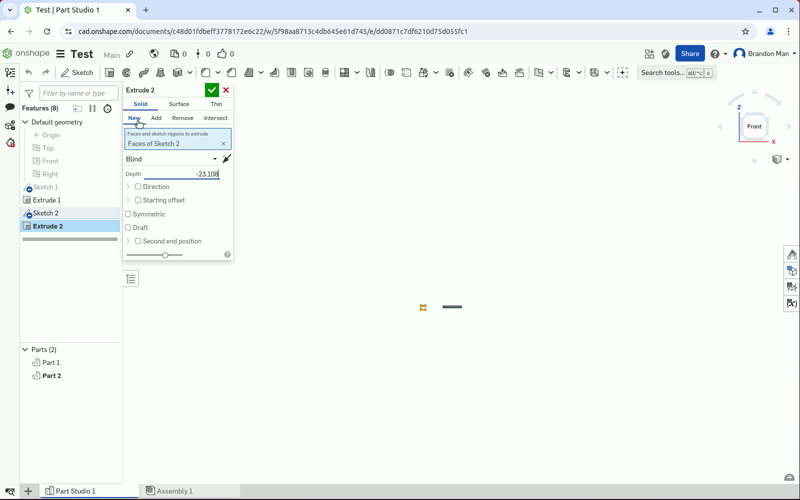
key(enter)
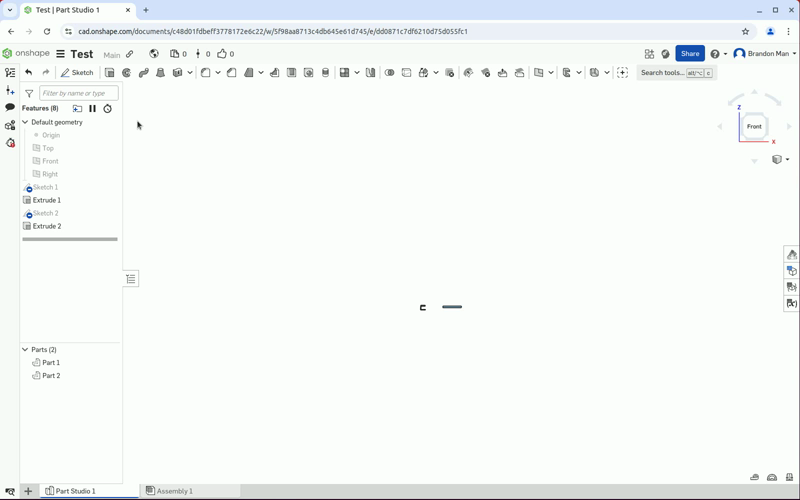
key(shift+h)
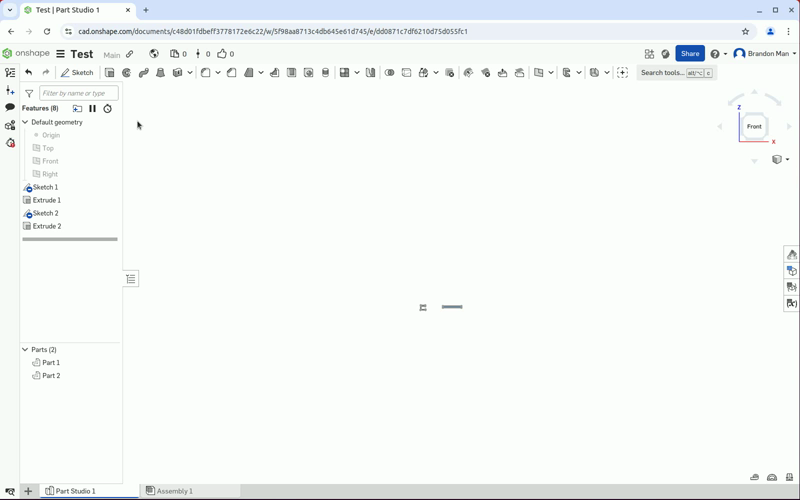
key(shift+h)
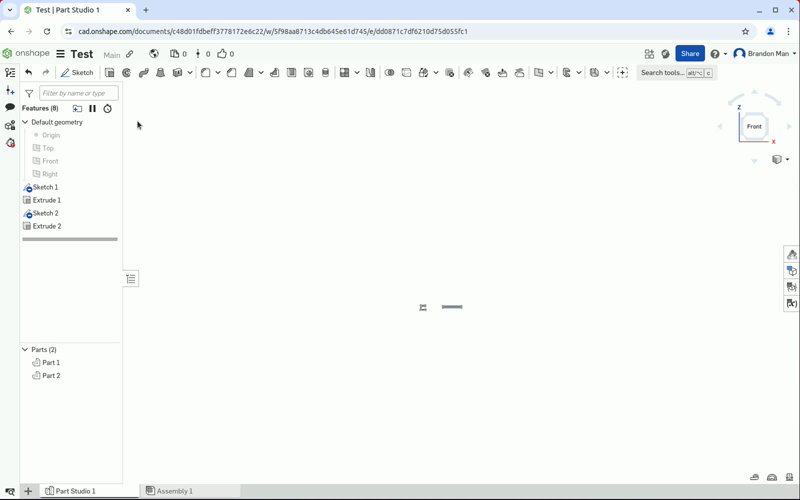
key(shift+7)
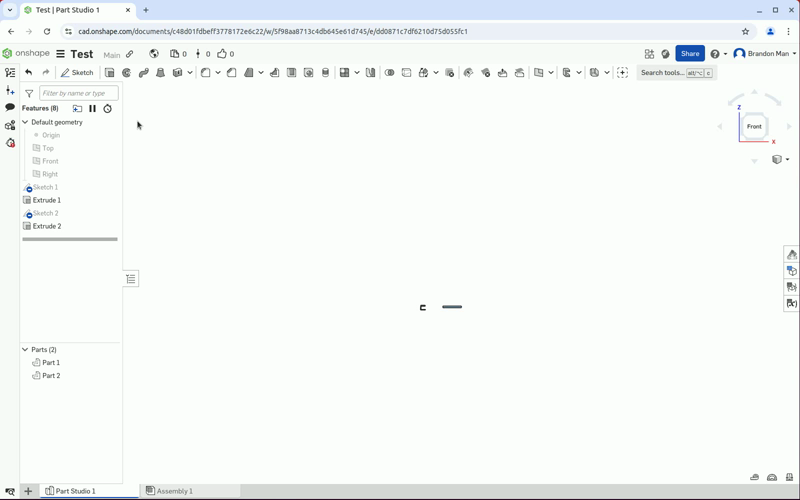
key(left, 2)
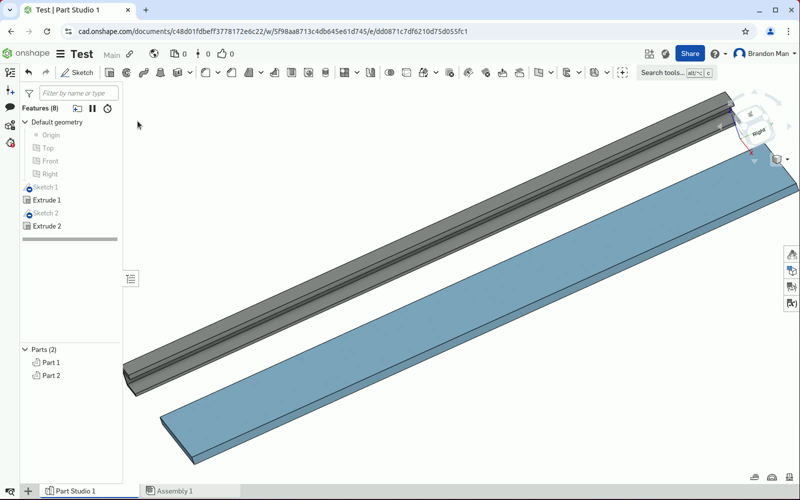
key(down, 2)
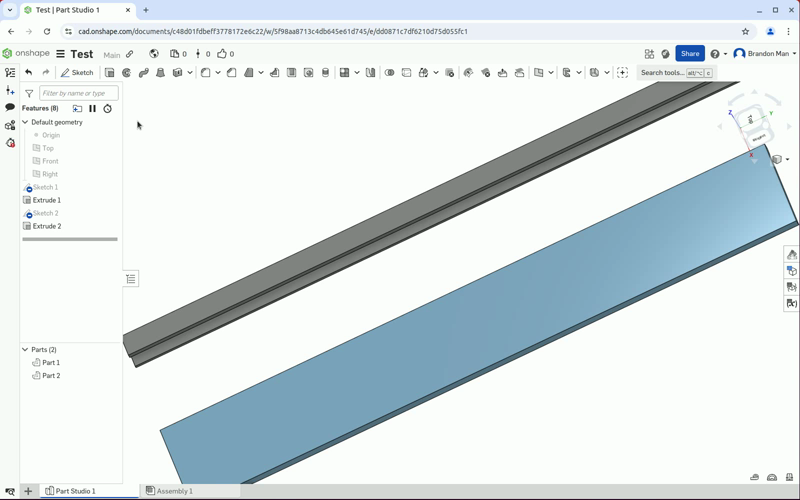
key(up, 2)
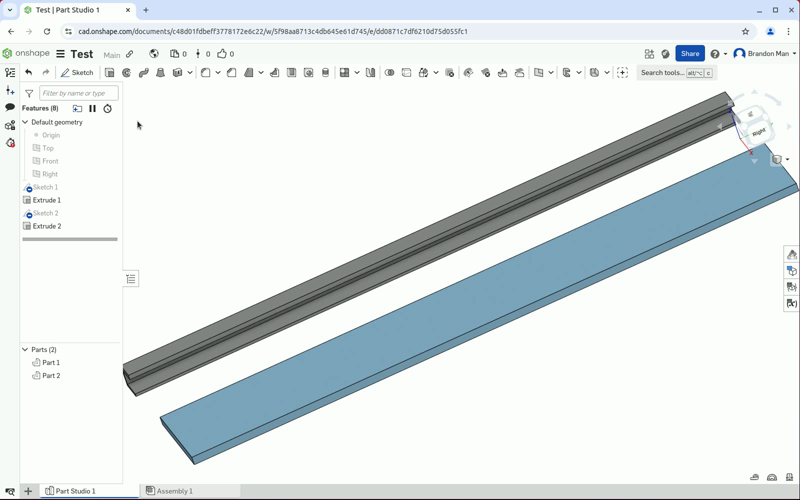
key(right, 2)
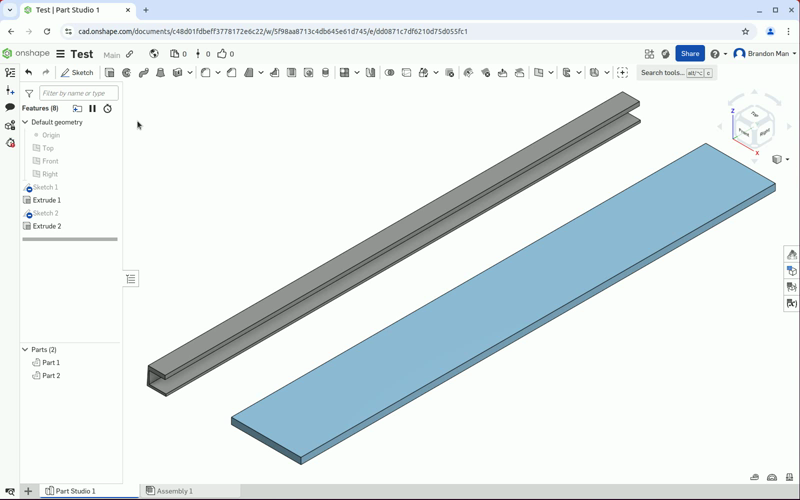
mouse_move(73, 189)
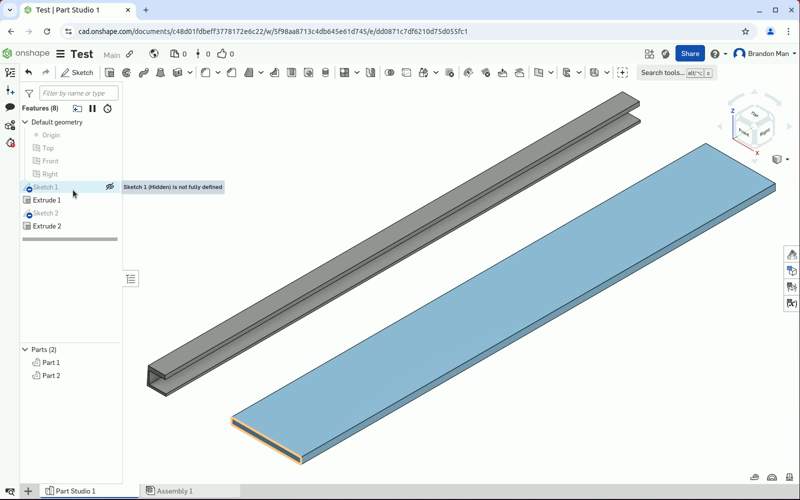
click(73, 189)